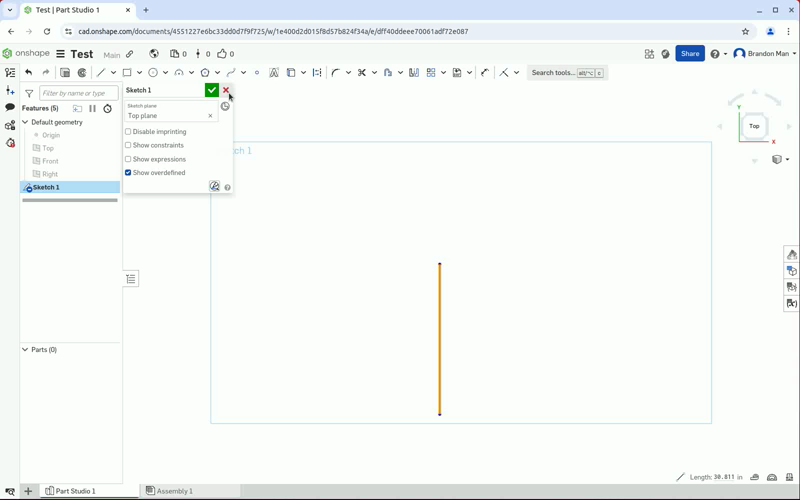
key(shift+h)
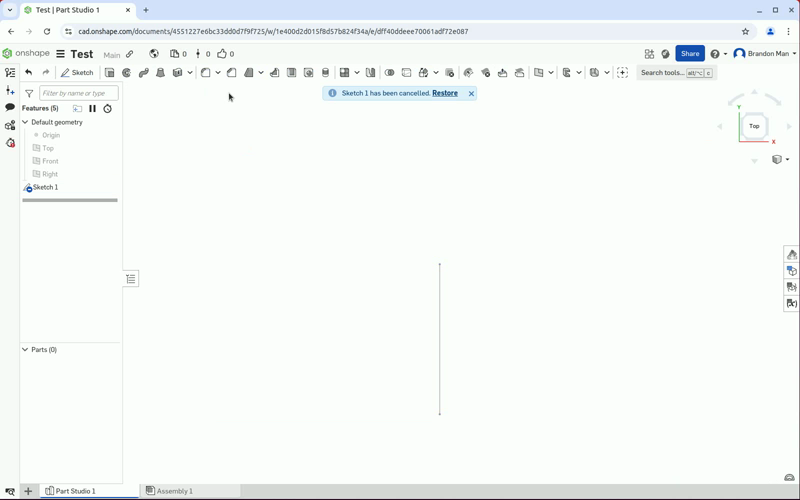
key(shift+s)
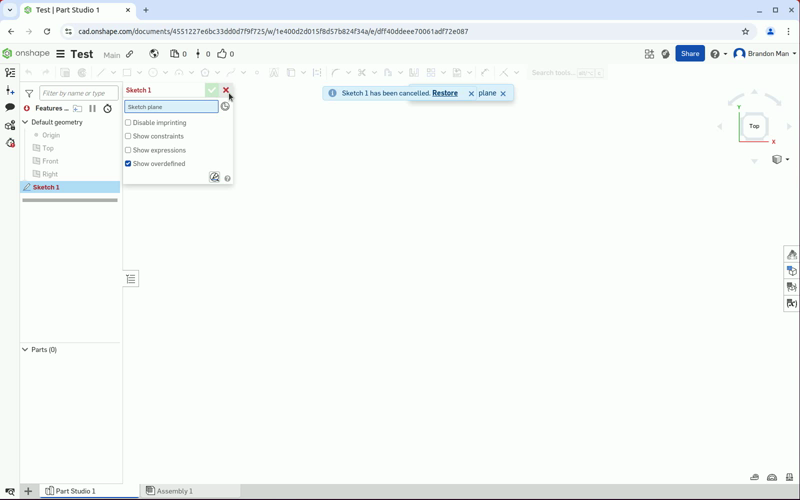
mouse_move(73, 150)
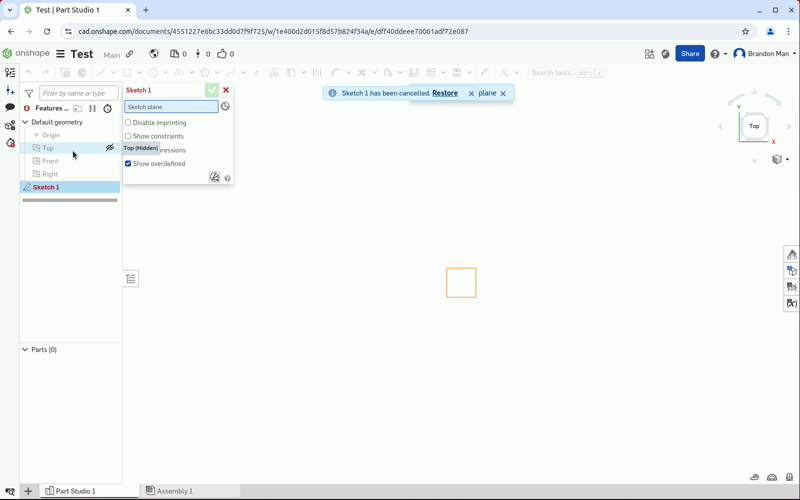
click(73, 150)
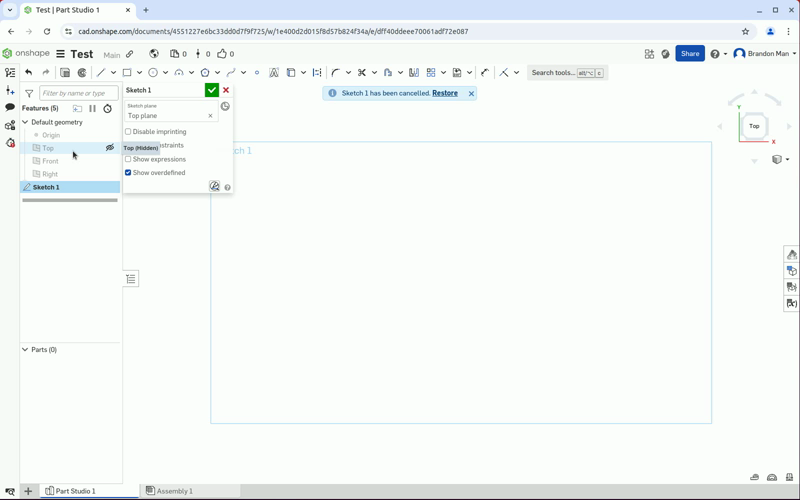
mouse_move(73, 352)
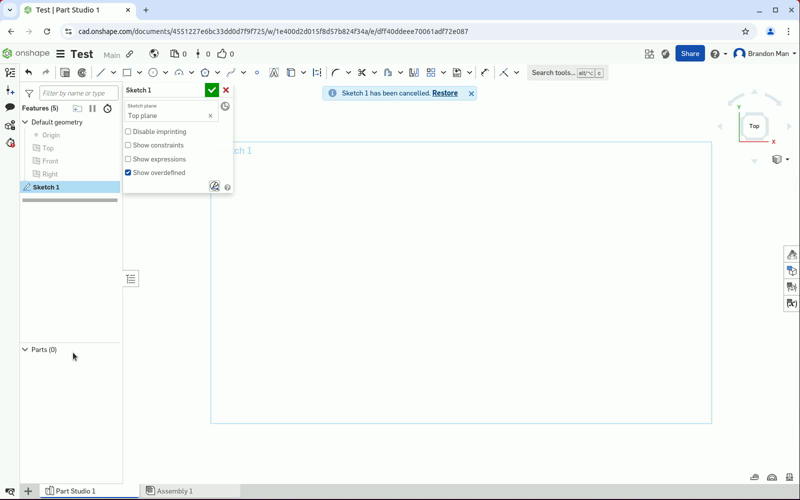
key(y)
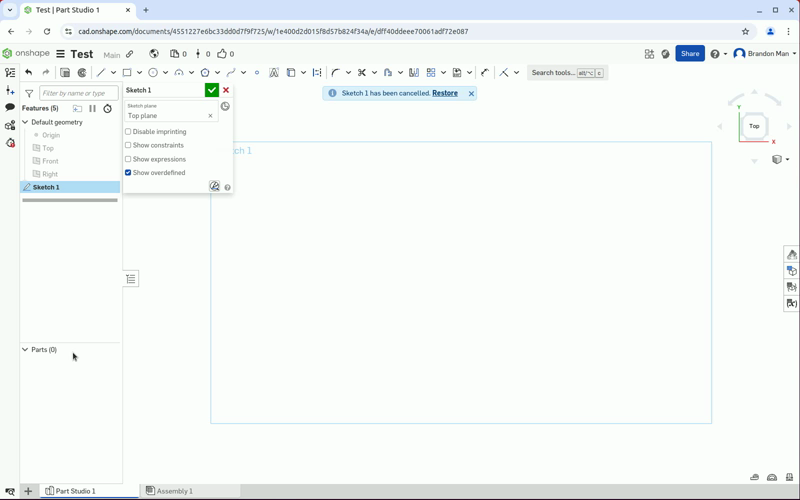
key(c)
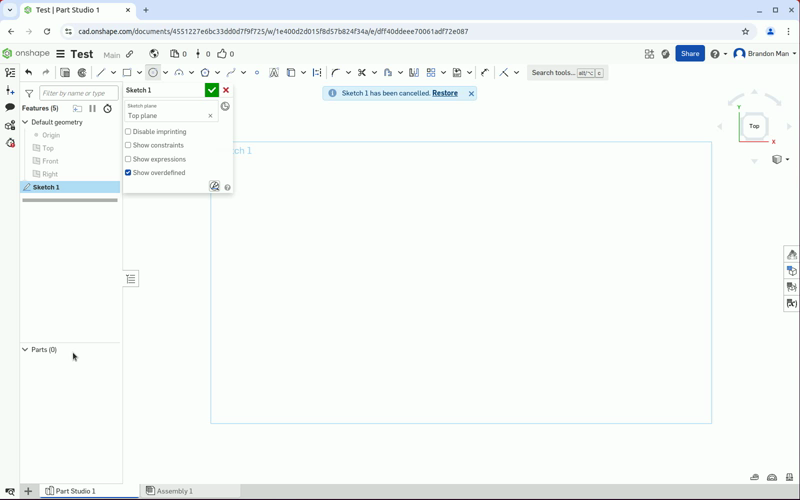
key_down(shift)
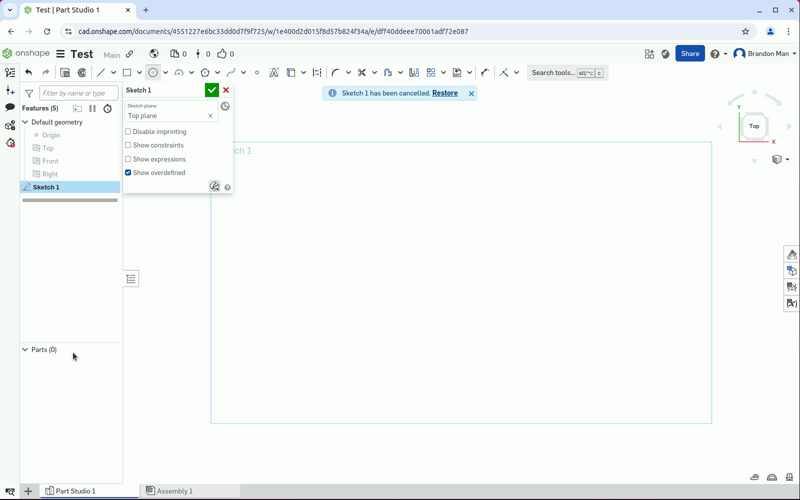
mouse_move(421, 282)
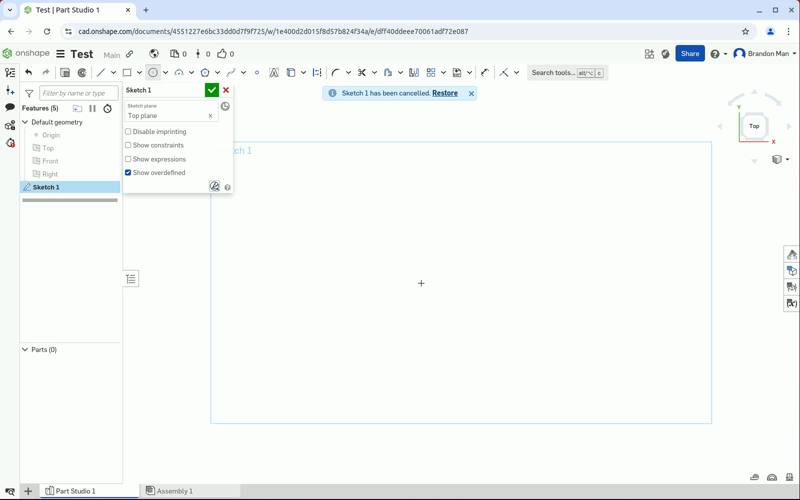
click(421, 282)
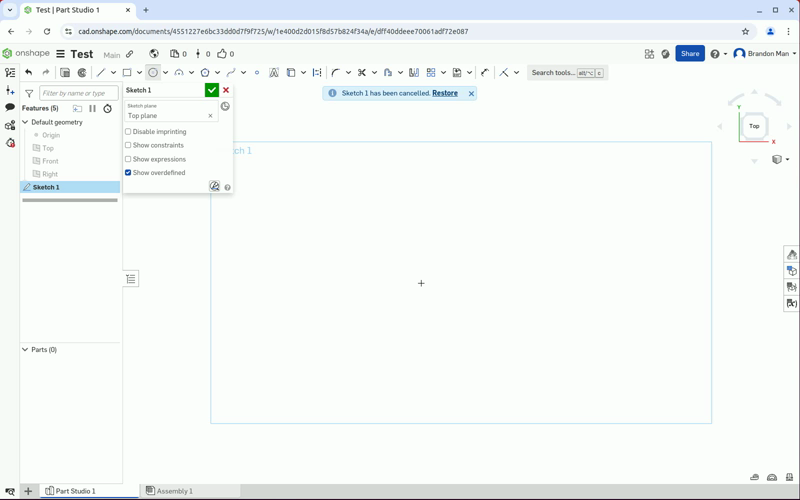
key_up(shift)
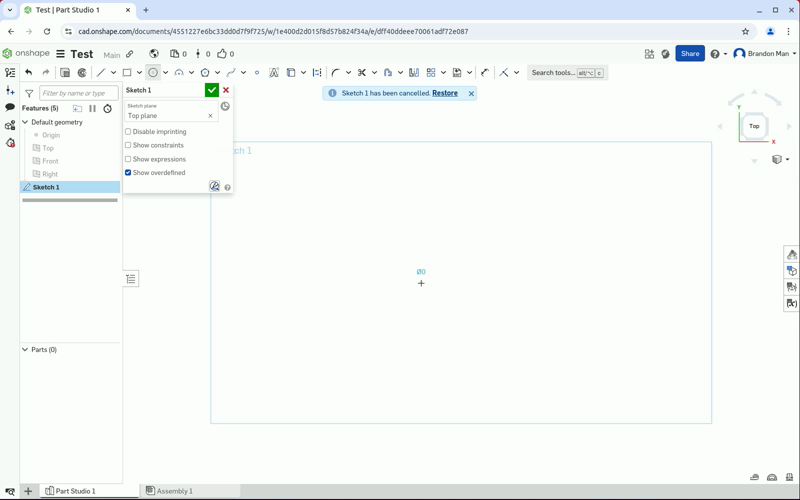
mouse_move(450, 282)
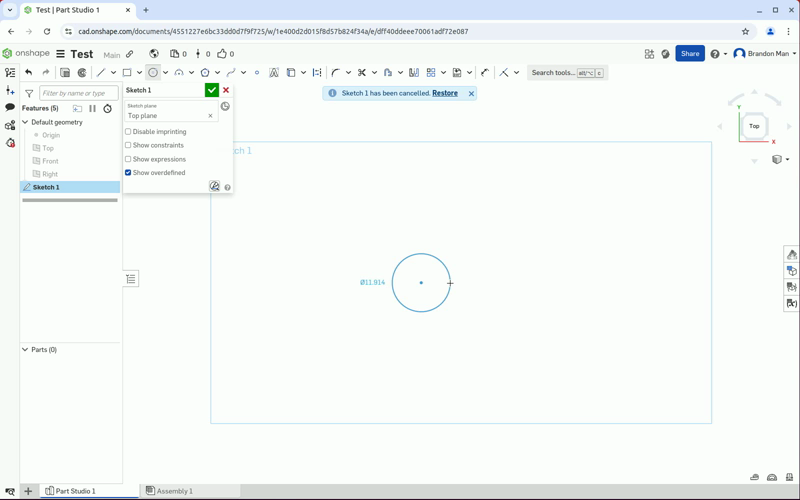
click(450, 282)
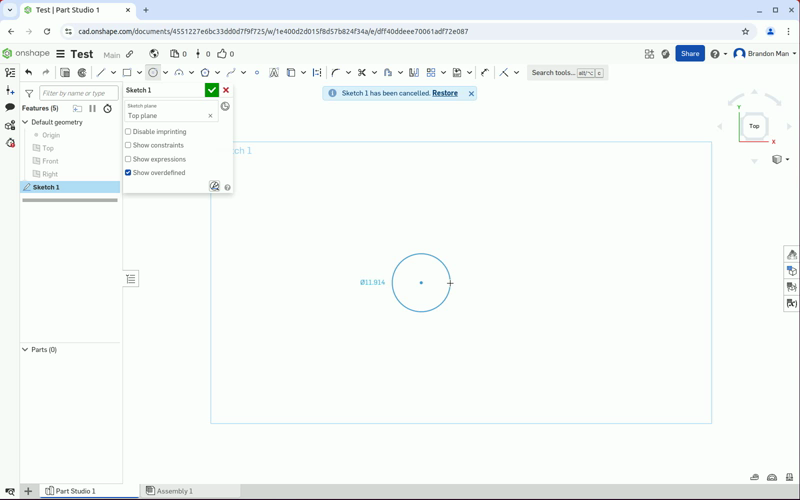
key(esc)
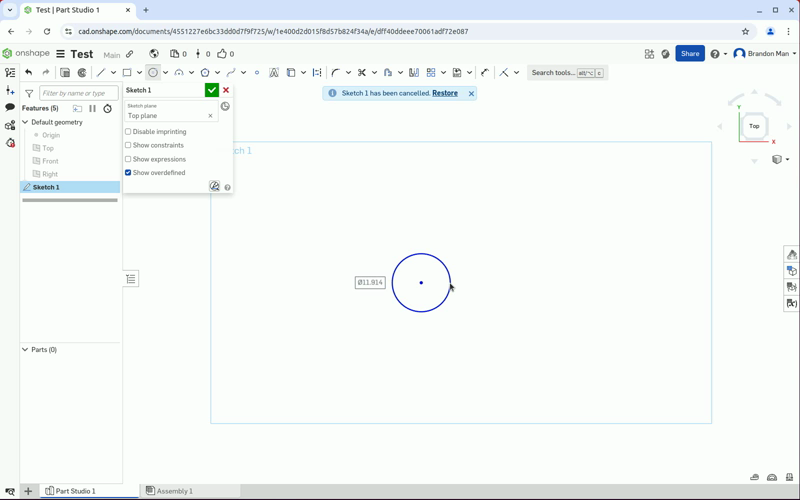
mouse_move(437, 287)
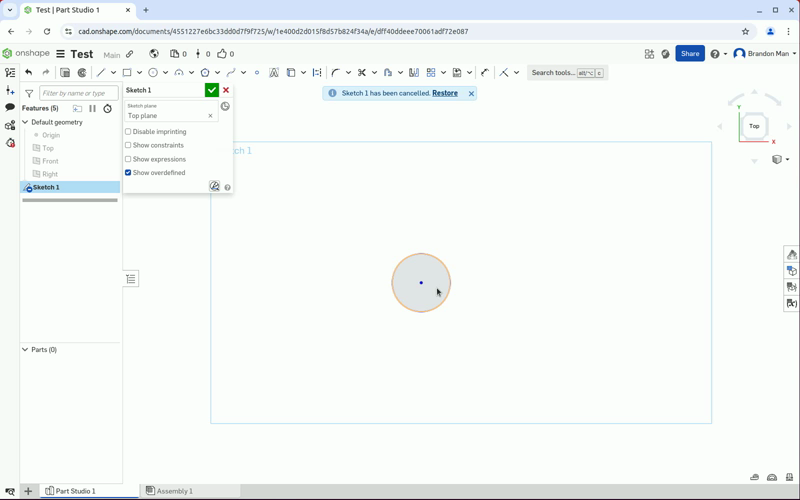
click(437, 287)
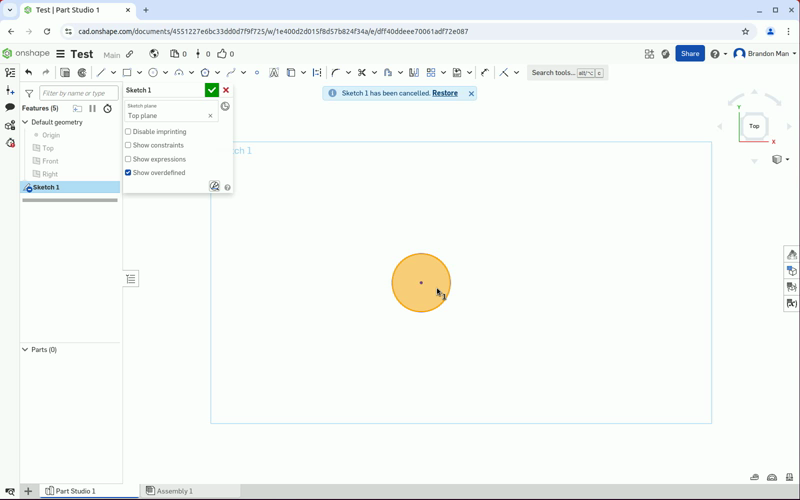
mouse_move(73, 352)
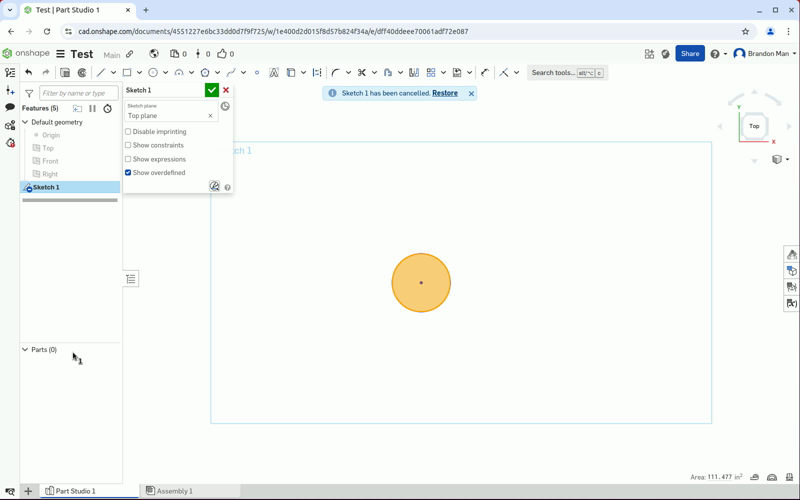
key(shift+y)
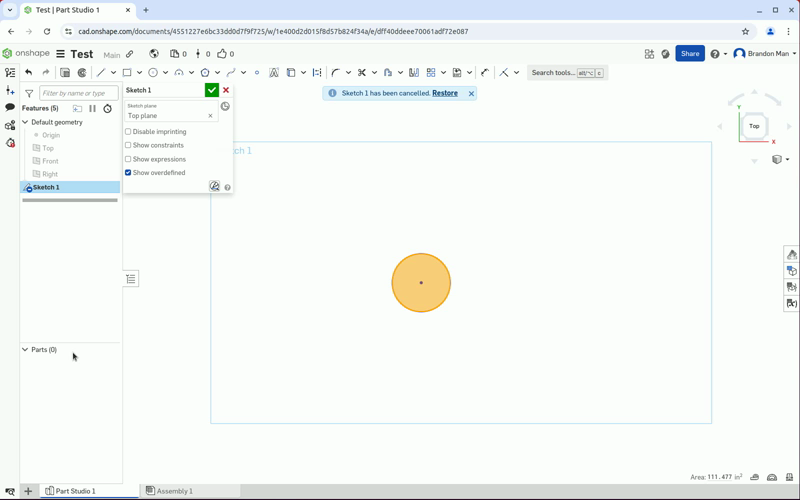
key(shift+e)
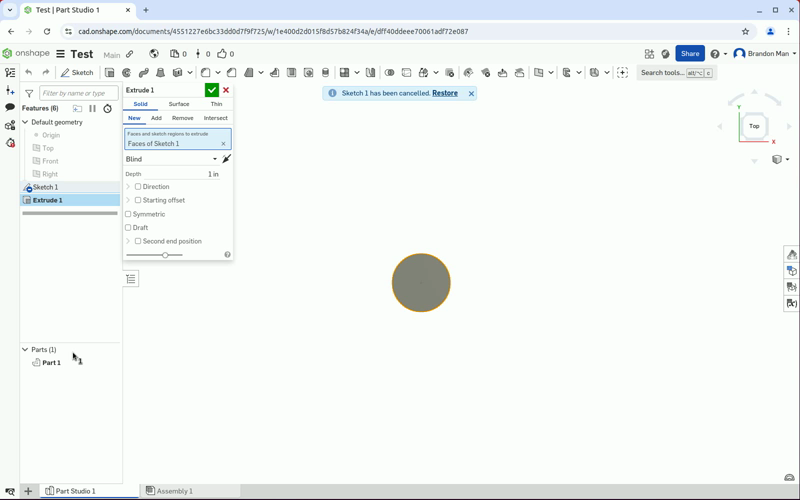
mouse_move(143, 106)
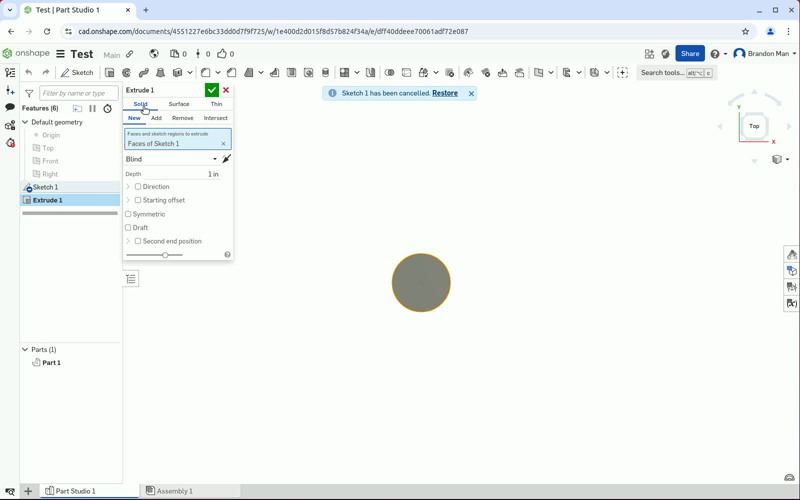
click(143, 106)
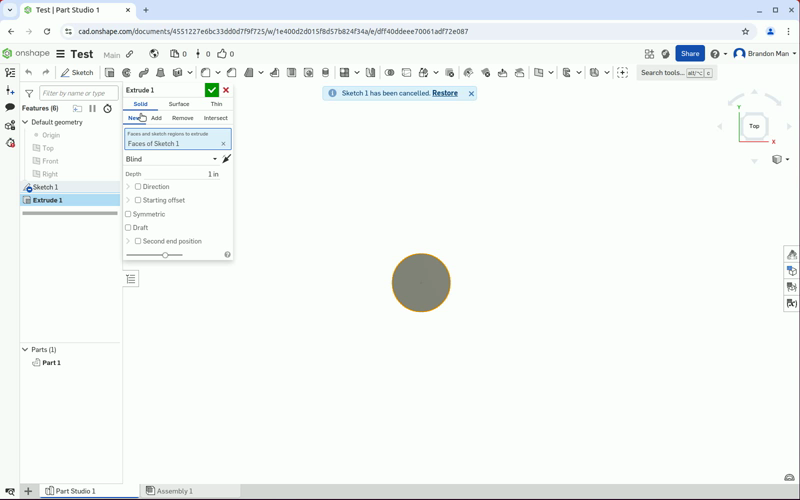
mouse_move(137, 120)
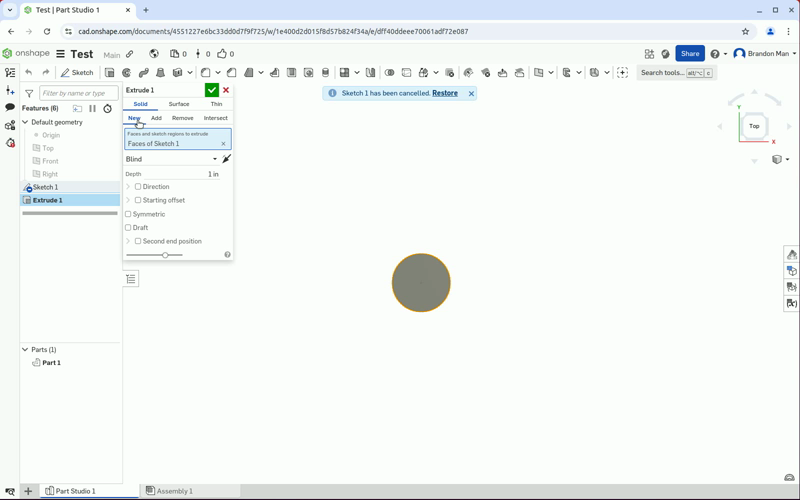
click(137, 120)
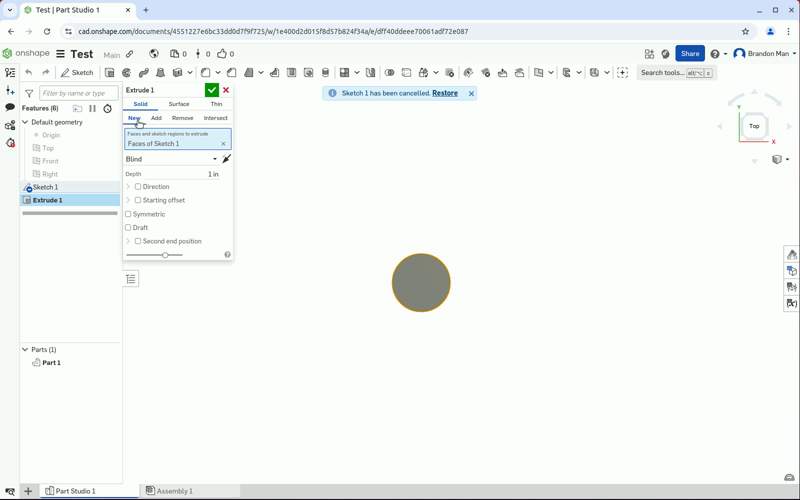
key(tab, 4)
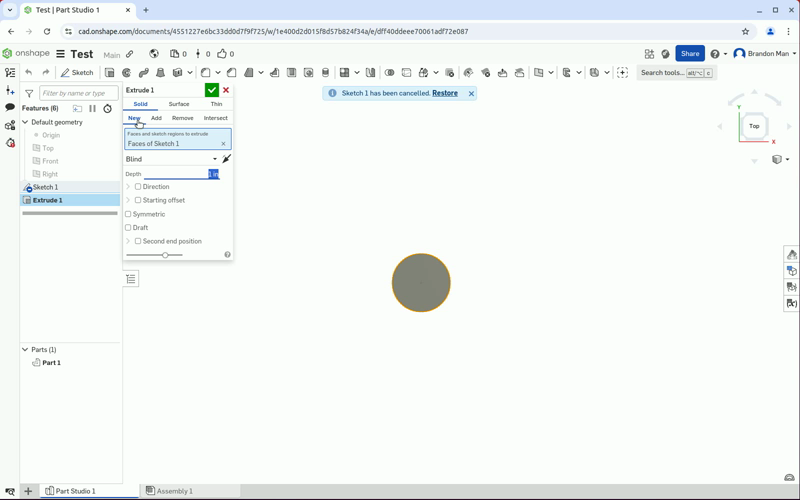
text(4.574)
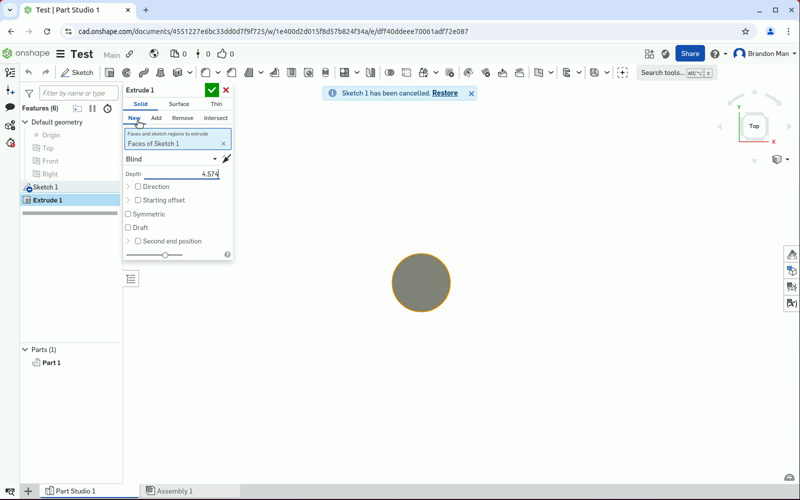
key(enter)
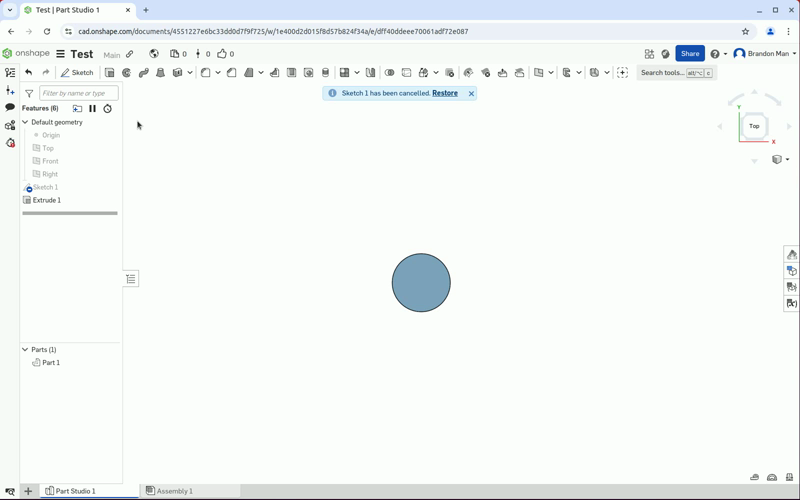
key(shift+h)
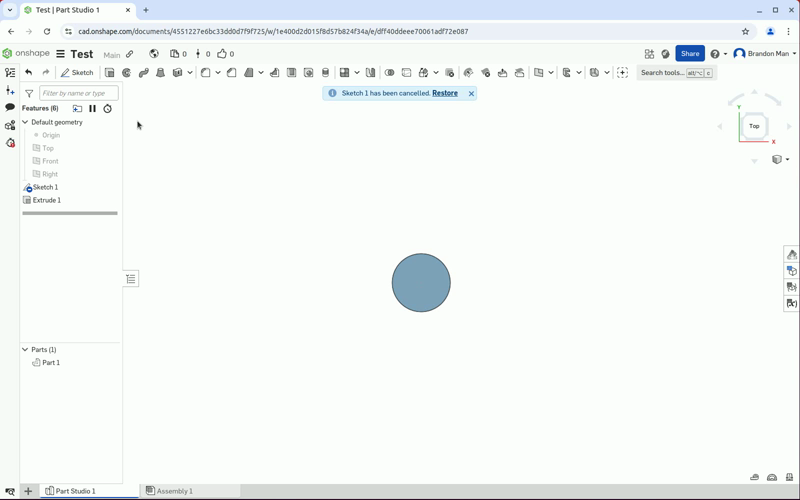
key(shift+h)
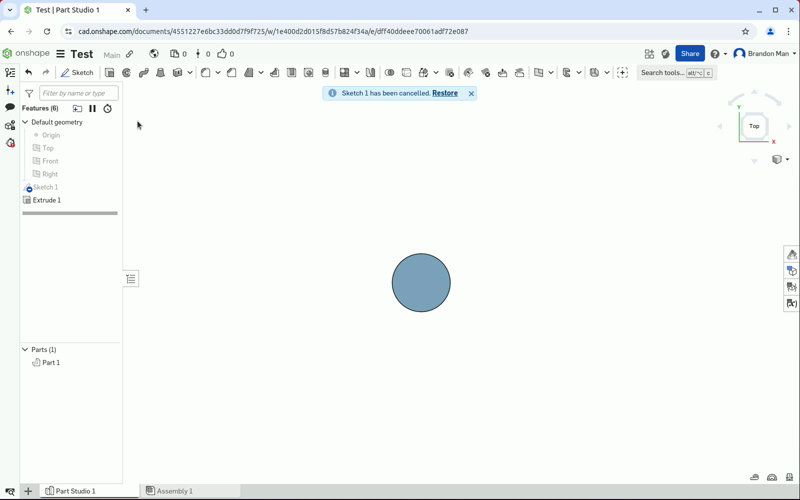
mouse_move(73, 189)
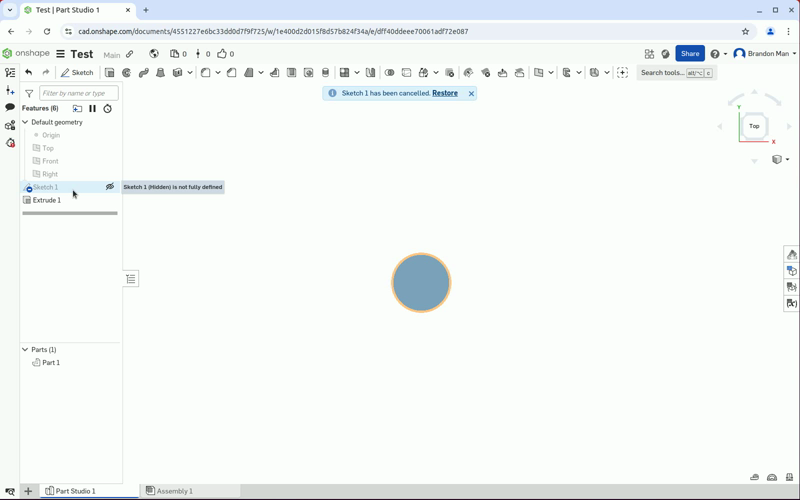
click(73, 189)
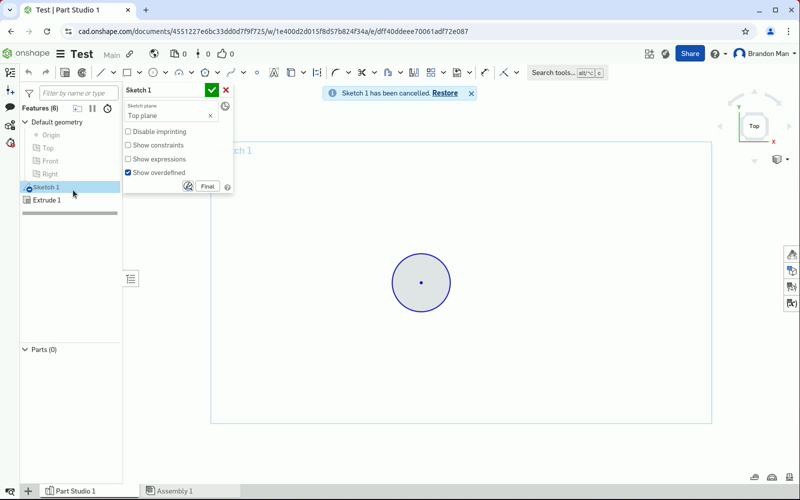
mouse_move(229, 92)
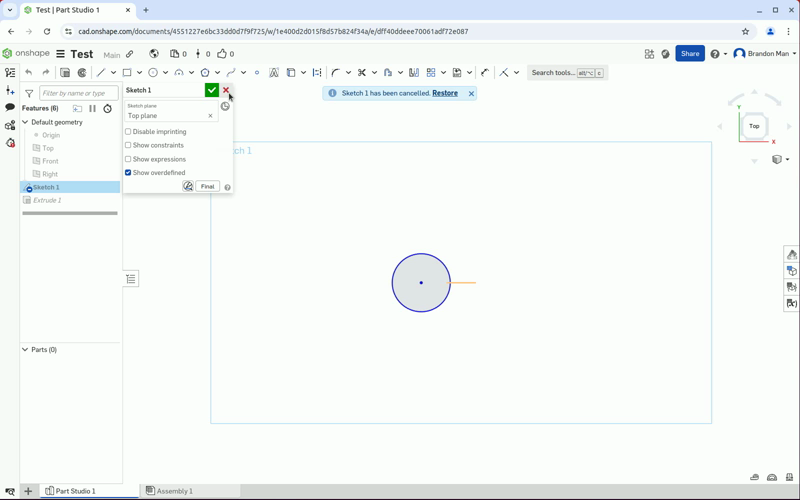
click(229, 92)
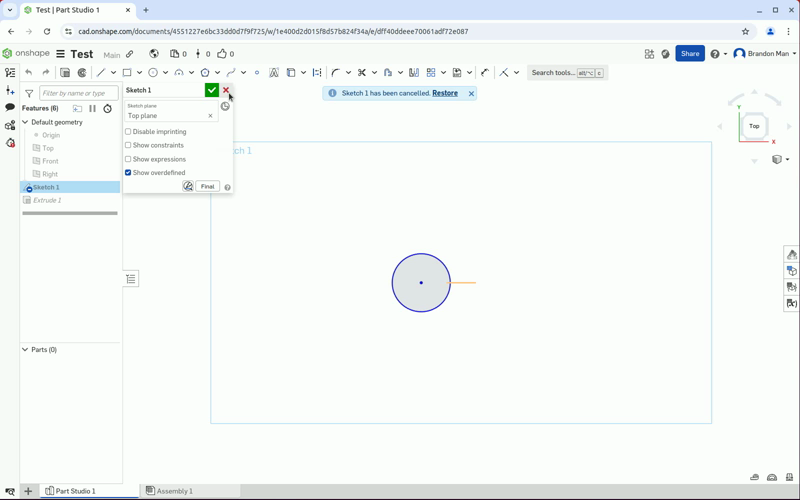
key(shift+s)
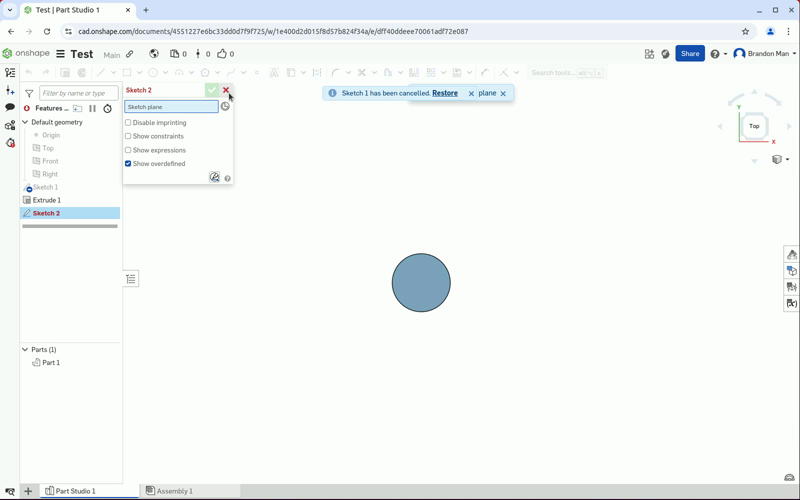
mouse_move(73, 150)
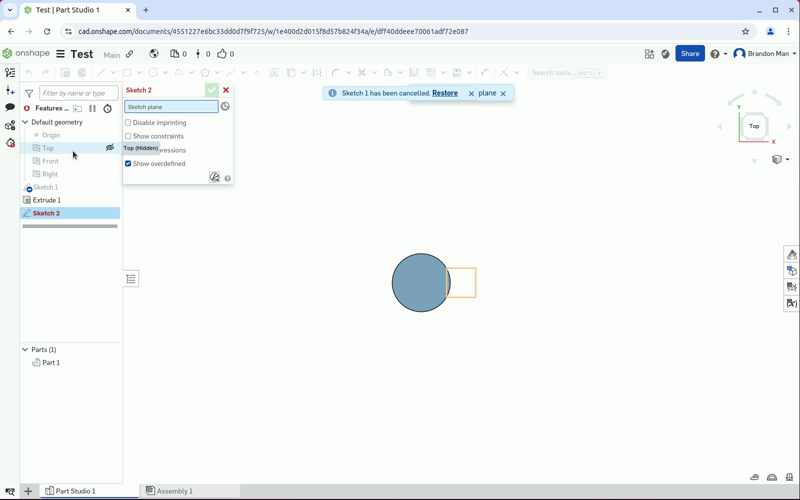
click(73, 150)
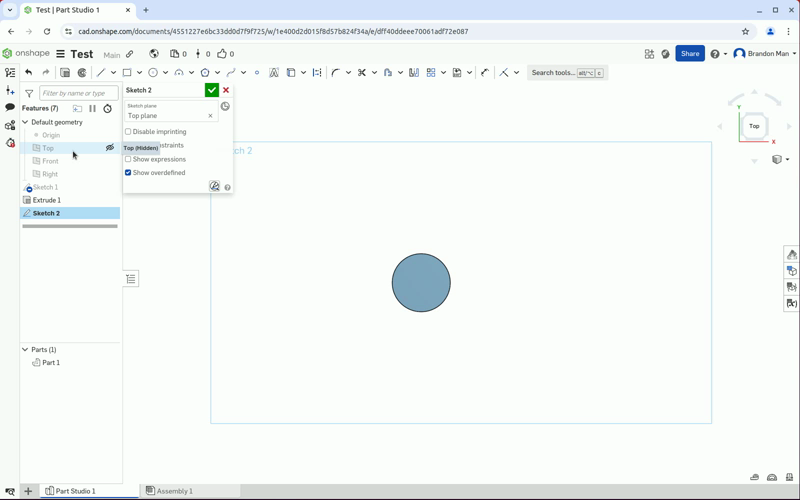
mouse_move(73, 352)
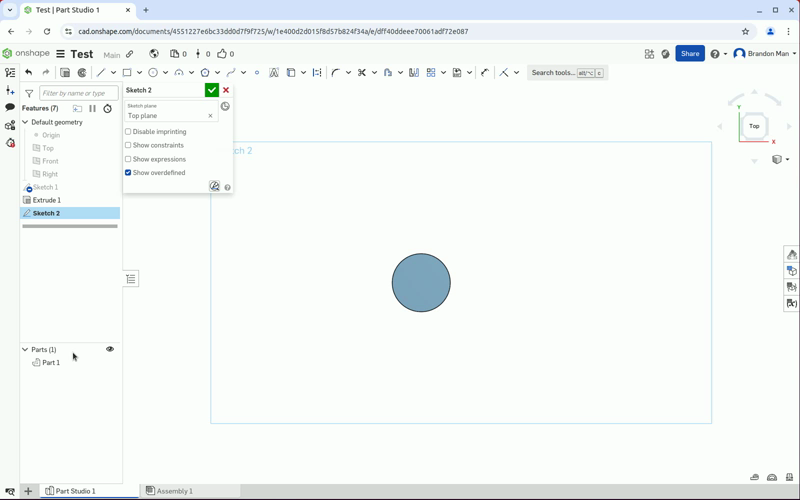
key(y)
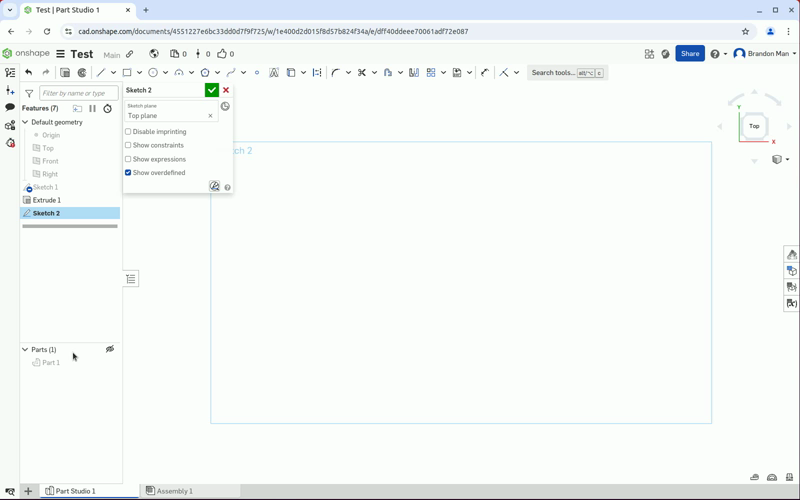
key(l)
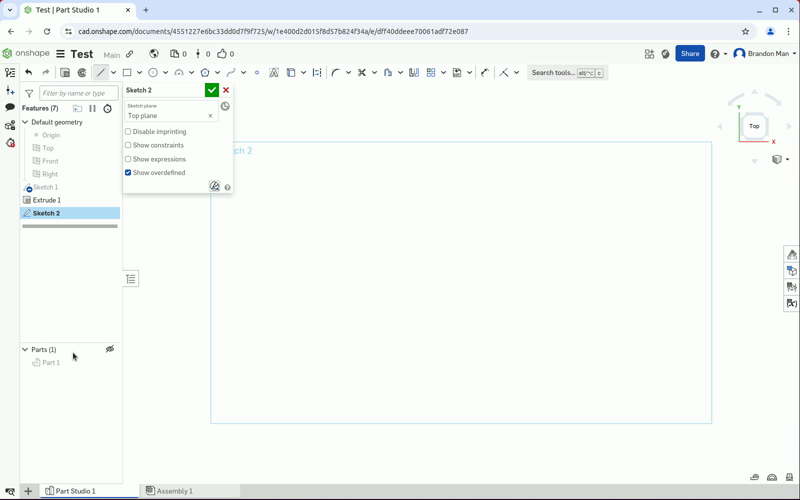
key_down(shift)
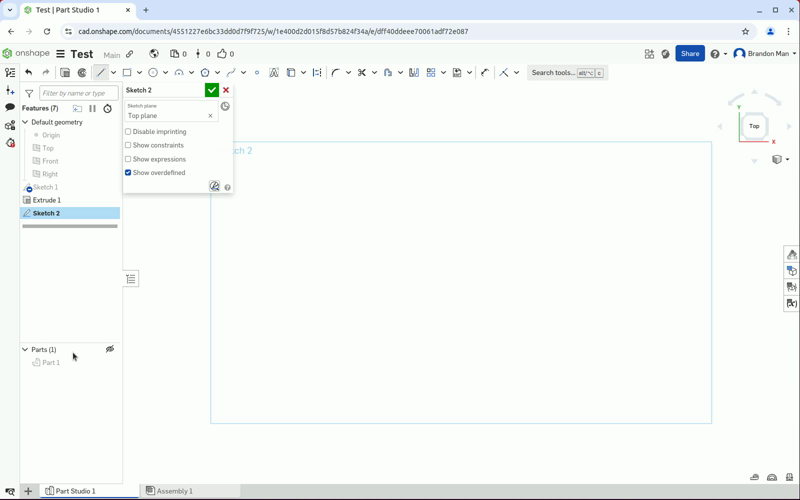
mouse_move(427, 311)
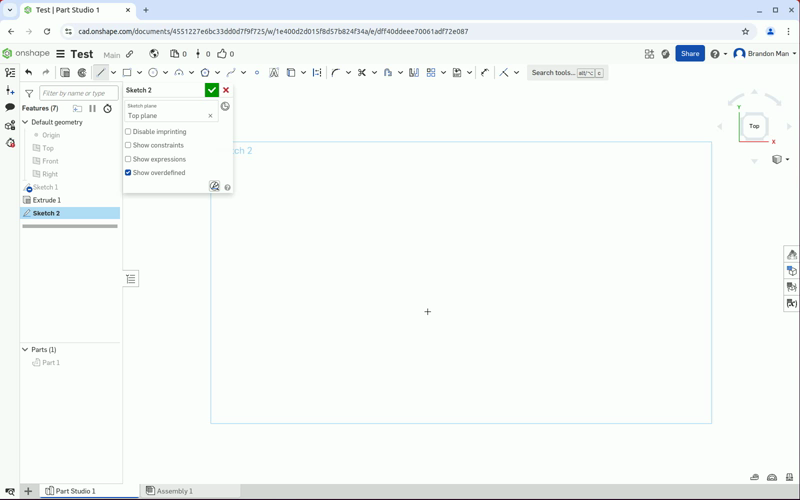
click(427, 311)
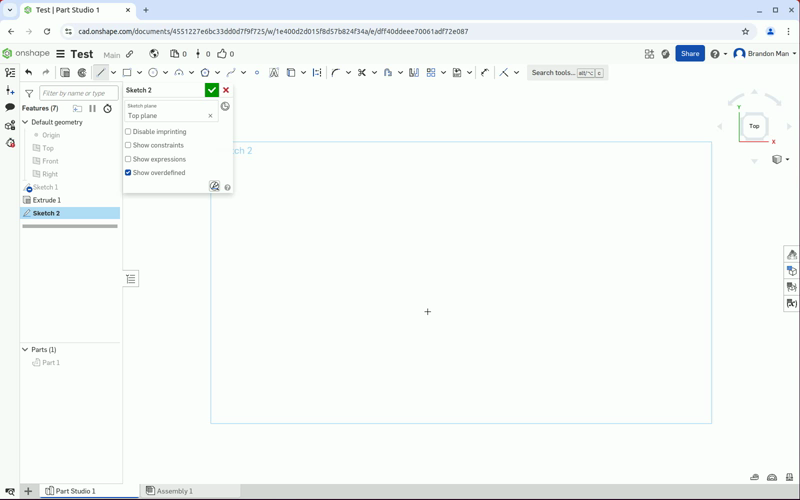
key_up(shift)
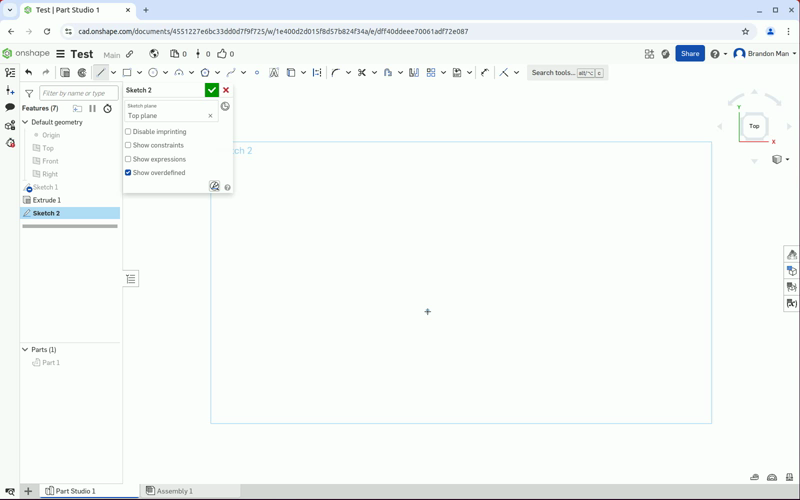
key_down(shift)
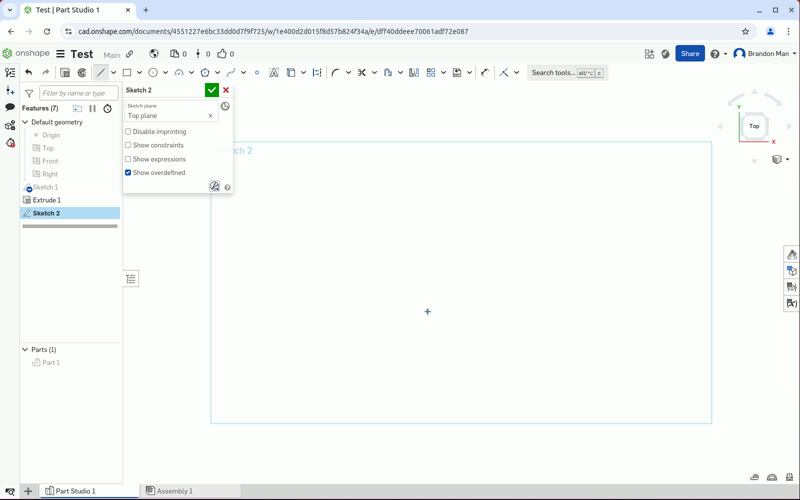
mouse_move(504, 300)
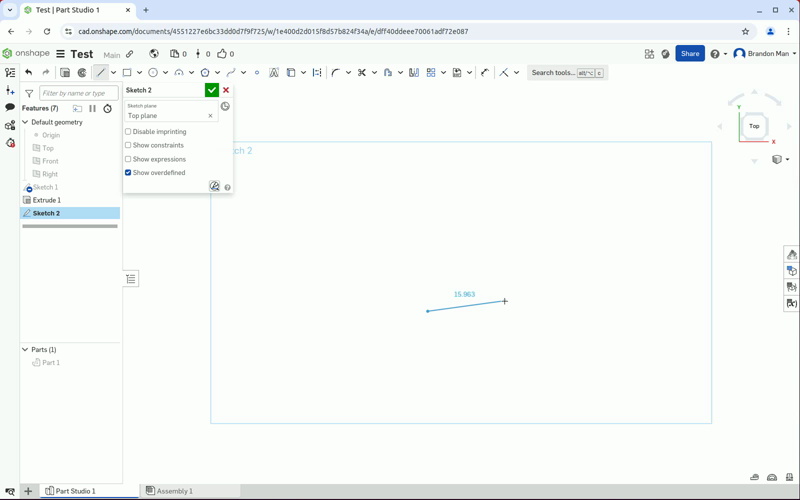
click(504, 300)
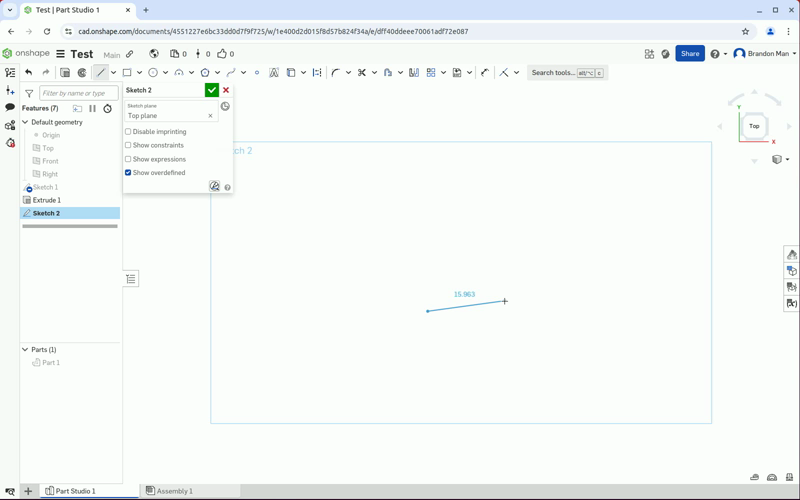
key_up(shift)
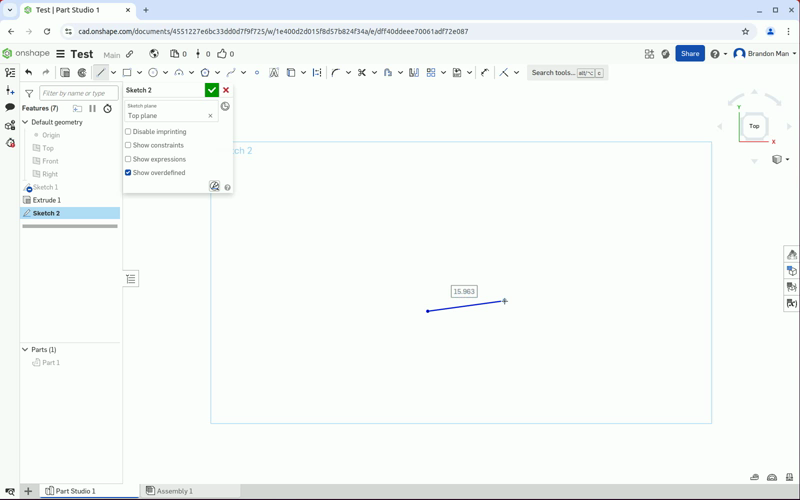
key(esc)
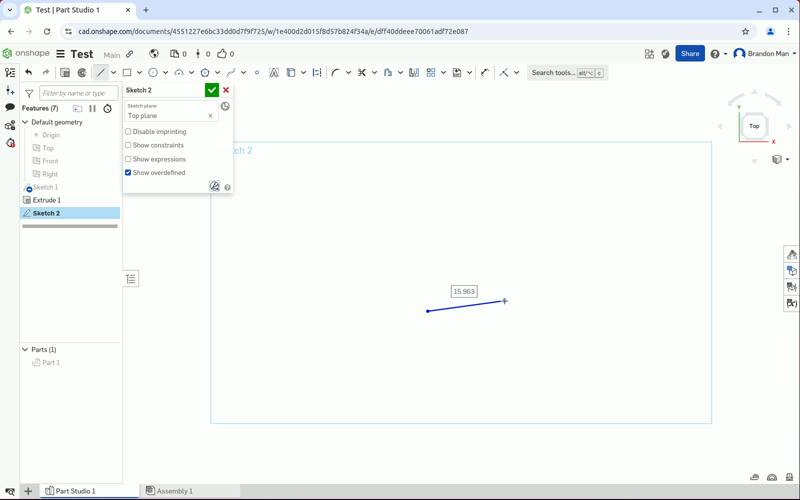
key(a)
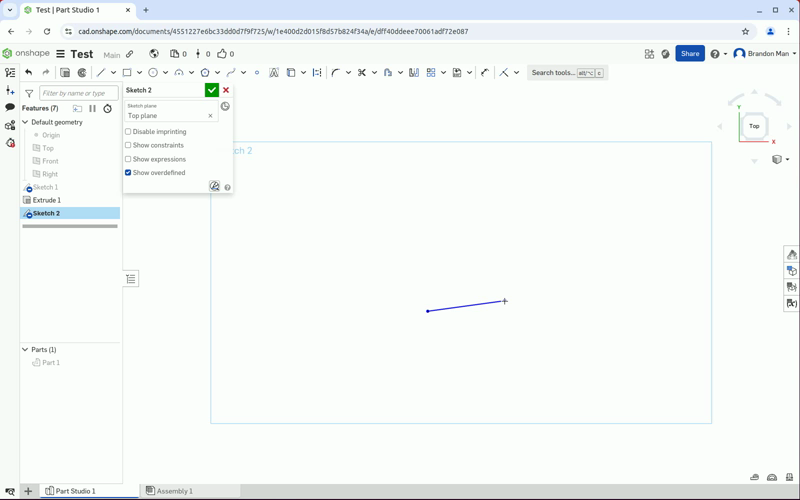
mouse_move(504, 300)
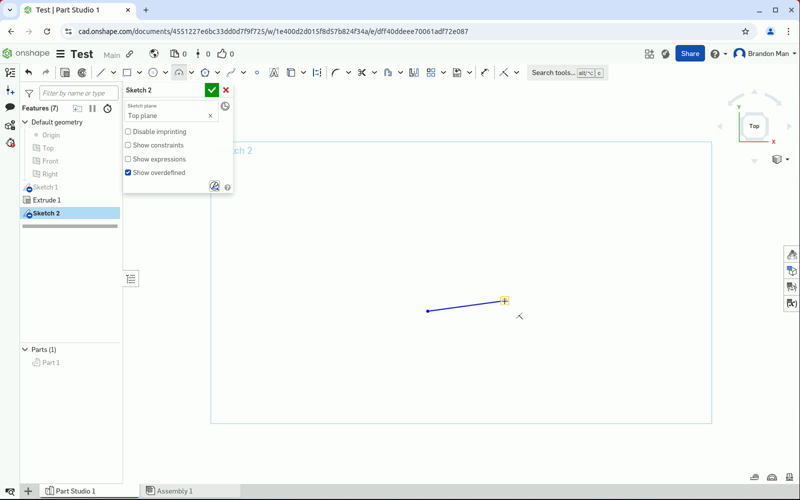
click(504, 300)
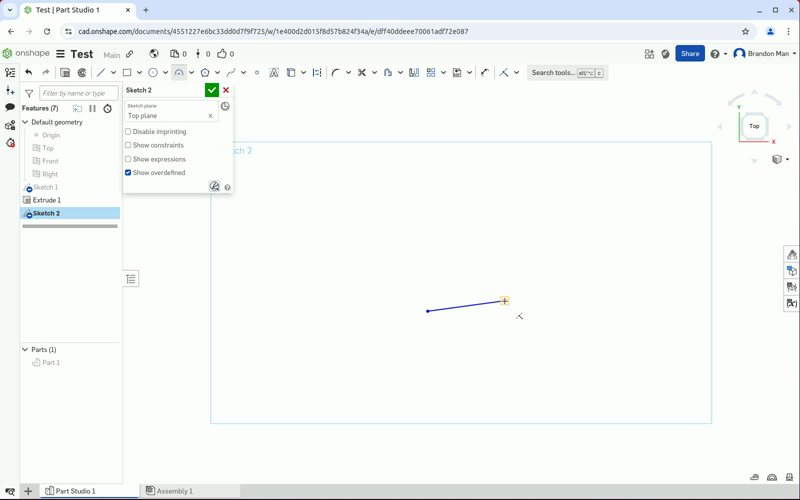
key_down(shift)
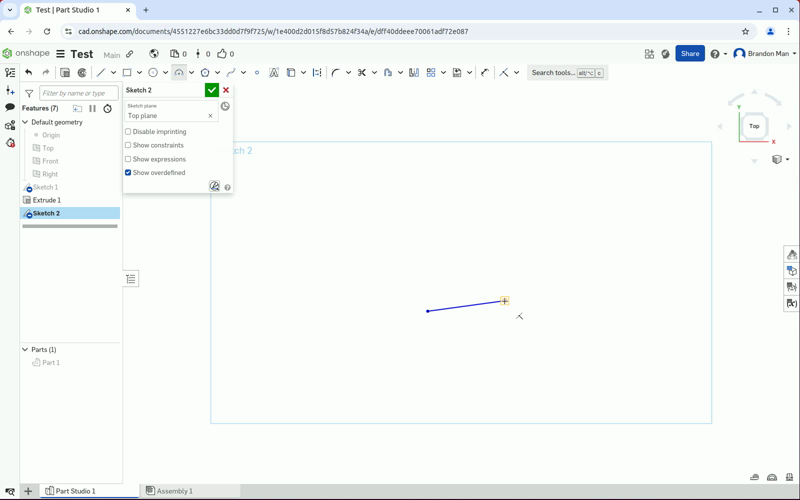
mouse_move(504, 266)
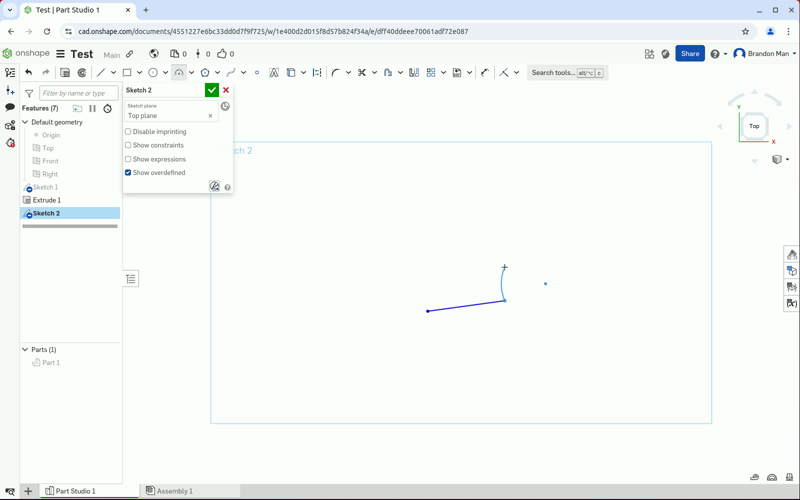
click(504, 266)
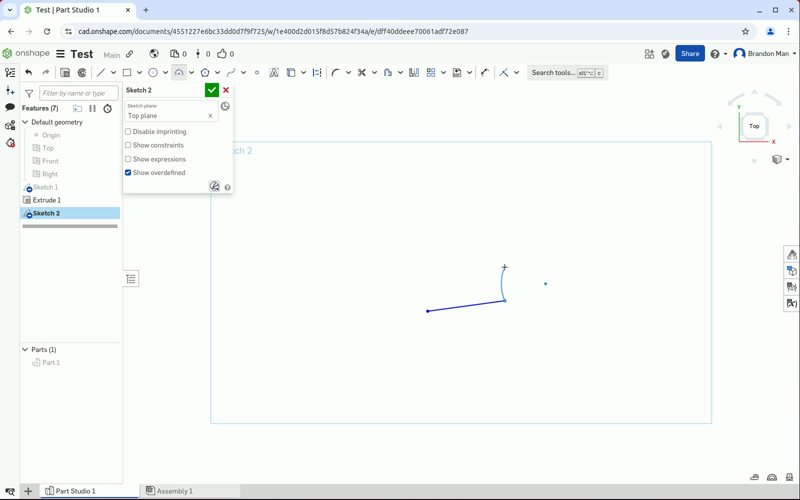
mouse_move(487, 283)
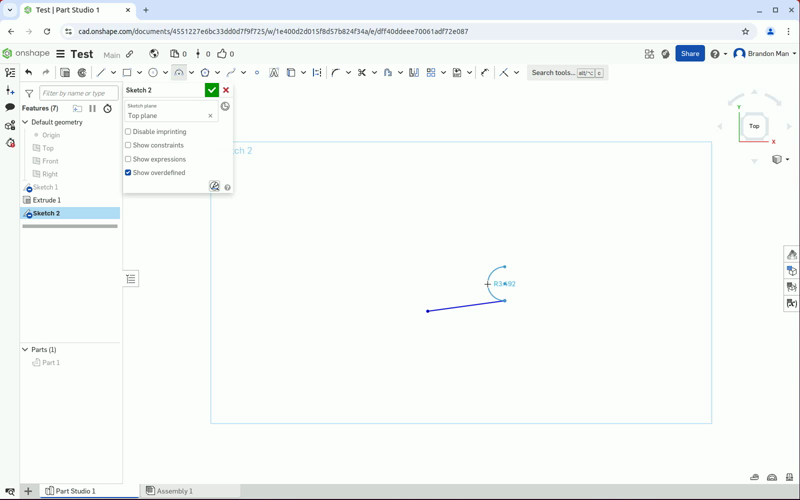
click(487, 283)
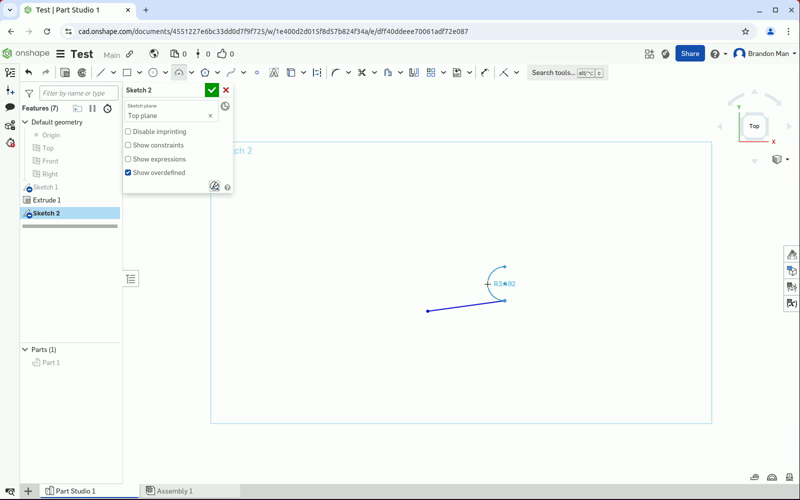
key_up(shift)
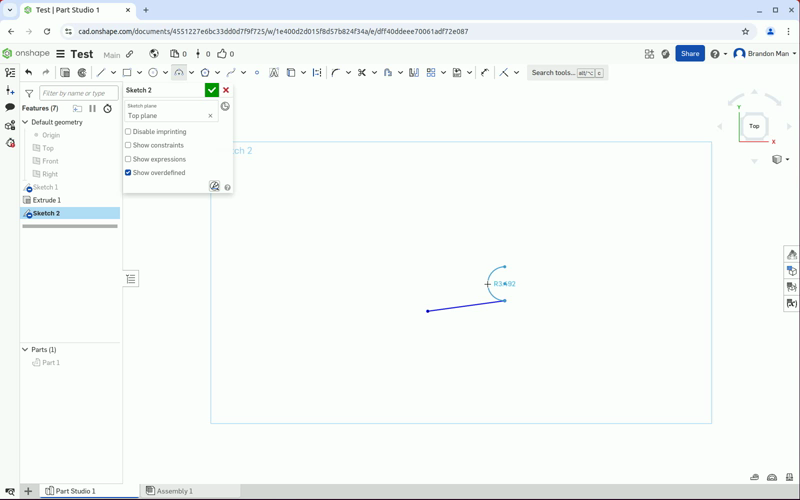
key(esc)
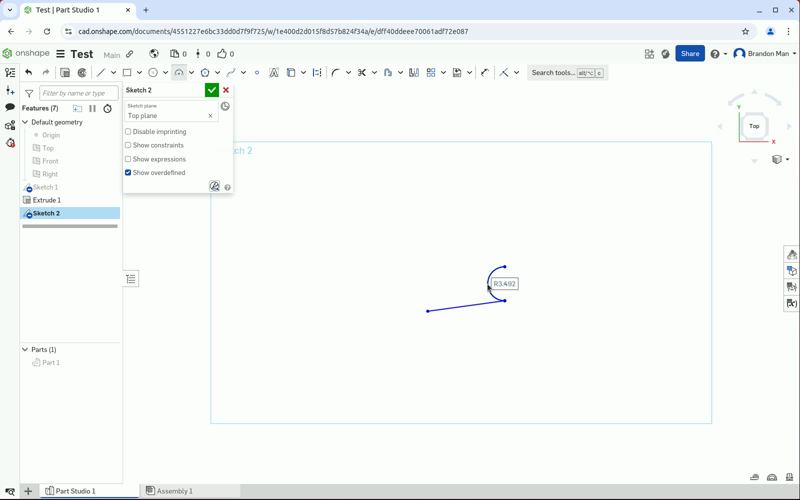
key(l)
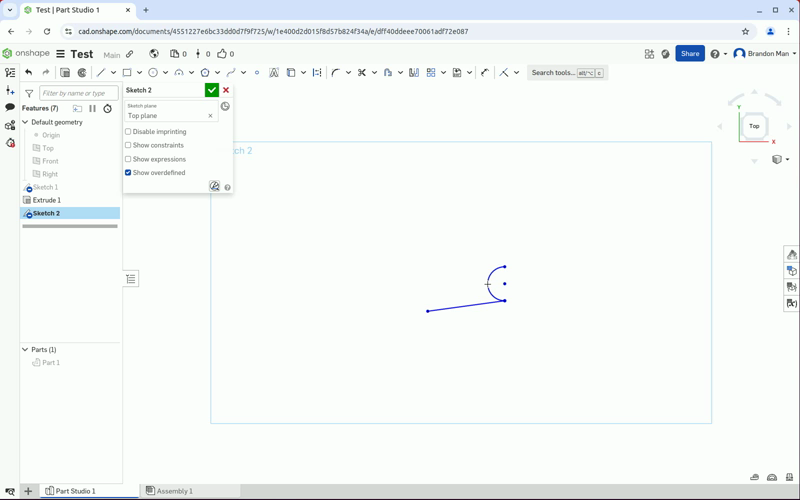
mouse_move(504, 266)
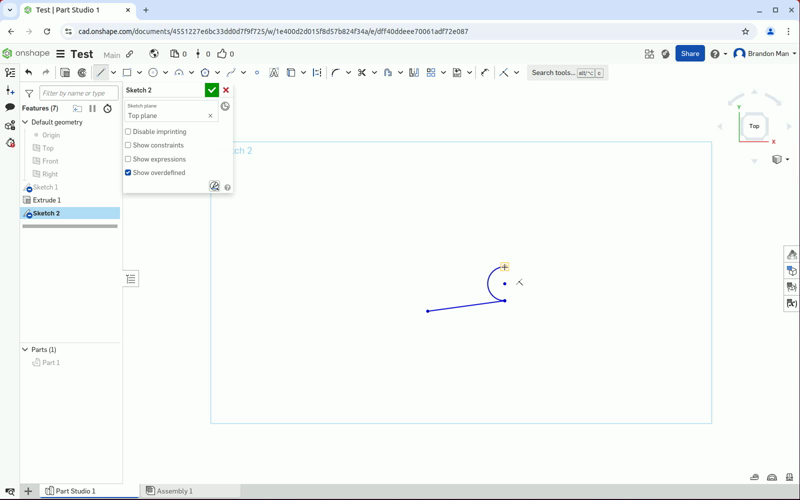
click(504, 266)
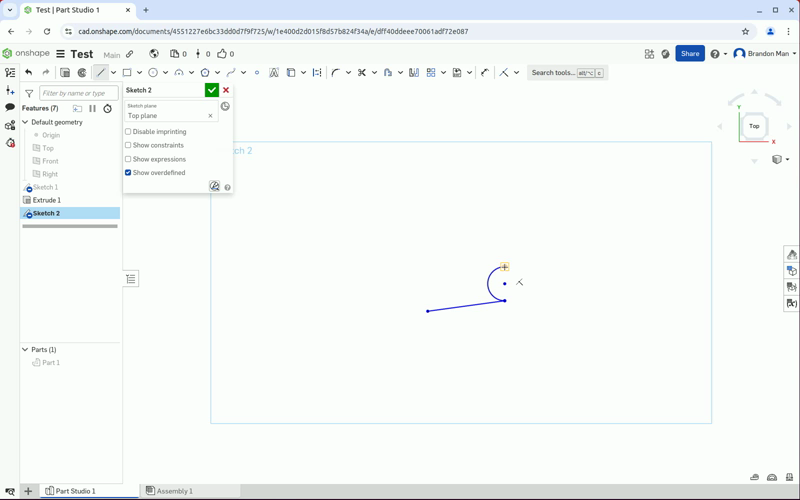
key_down(shift)
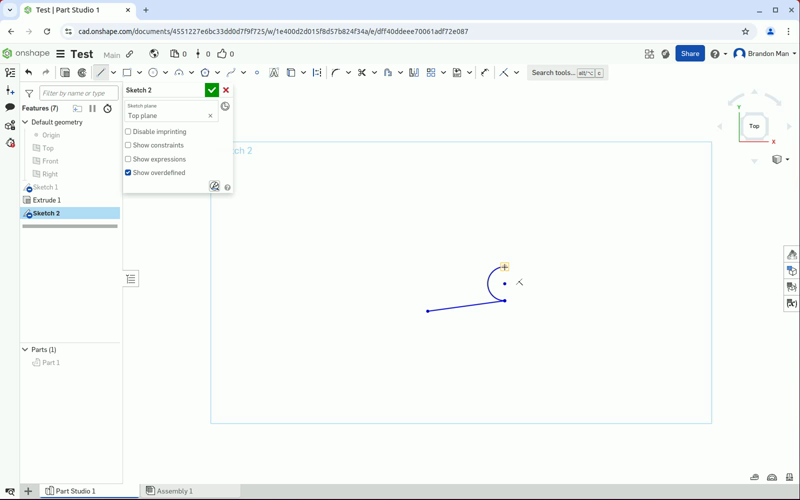
mouse_move(427, 256)
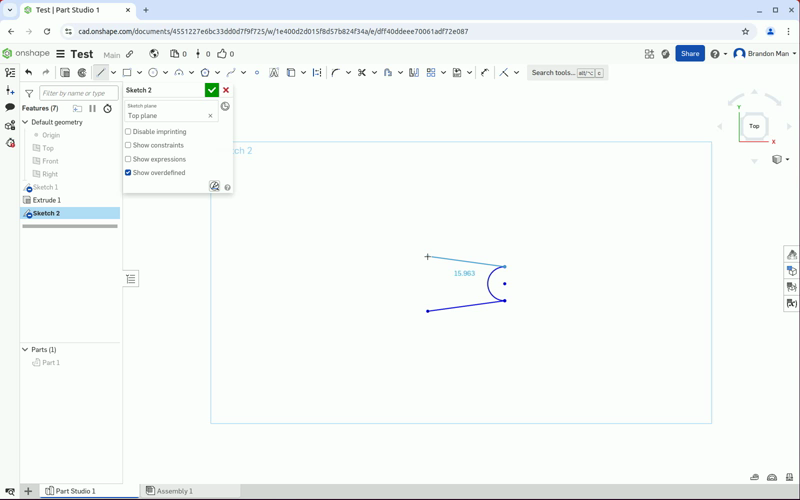
click(427, 256)
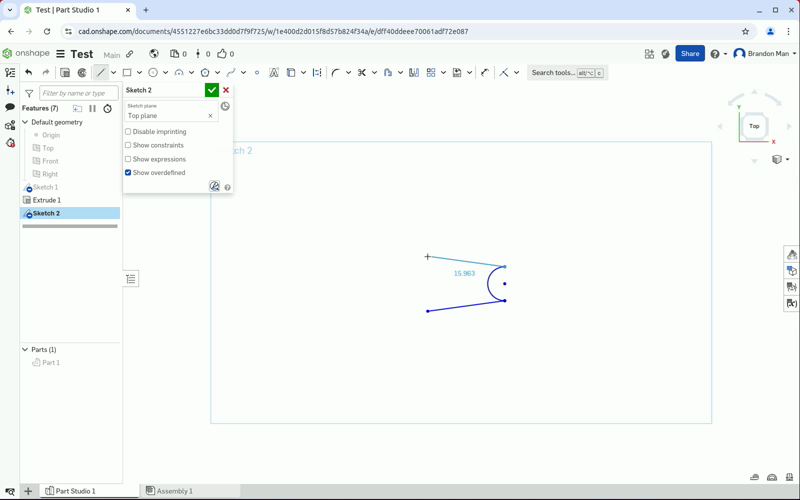
key_up(shift)
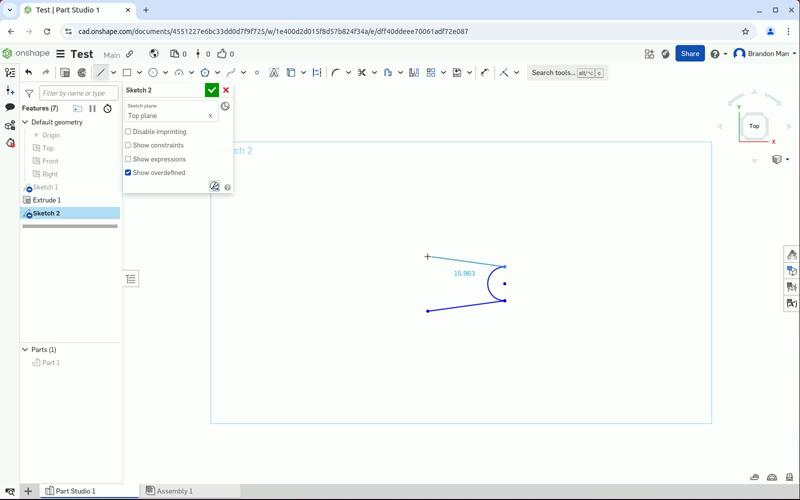
key(esc)
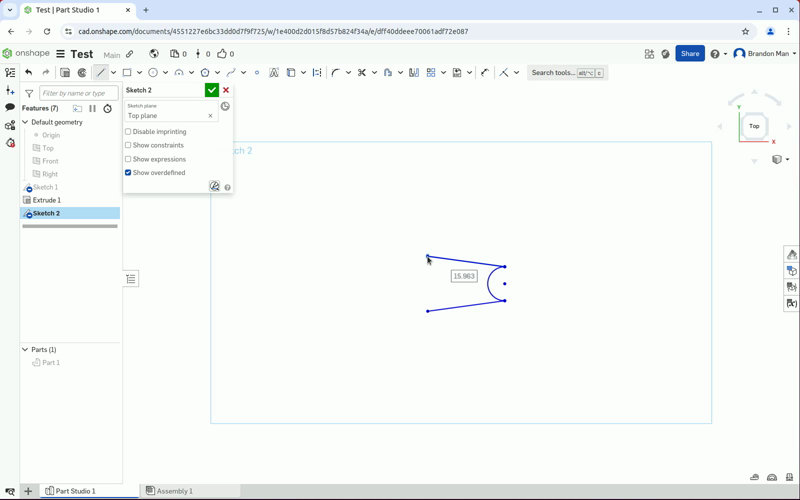
key(a)
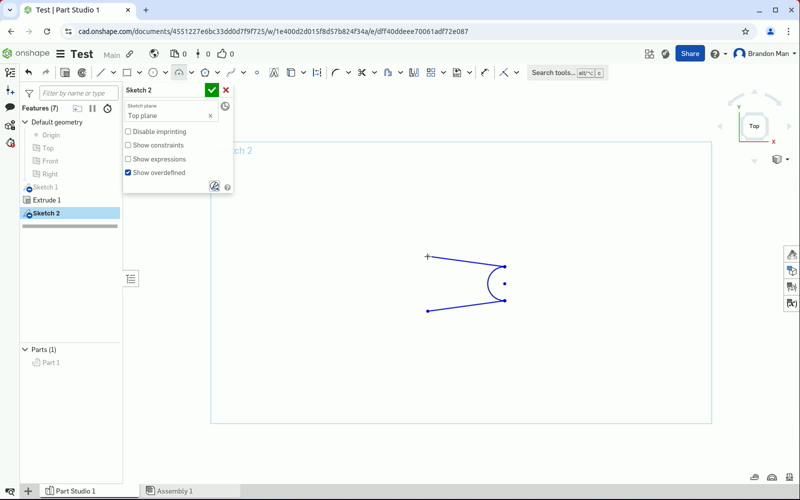
mouse_move(427, 256)
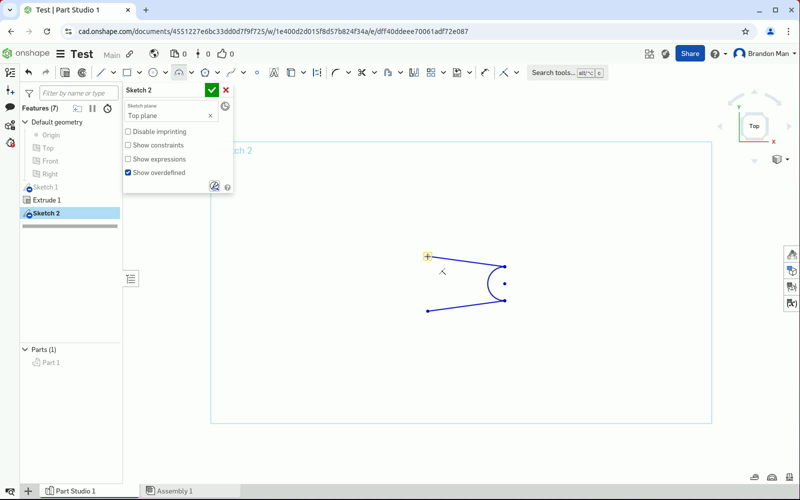
click(427, 256)
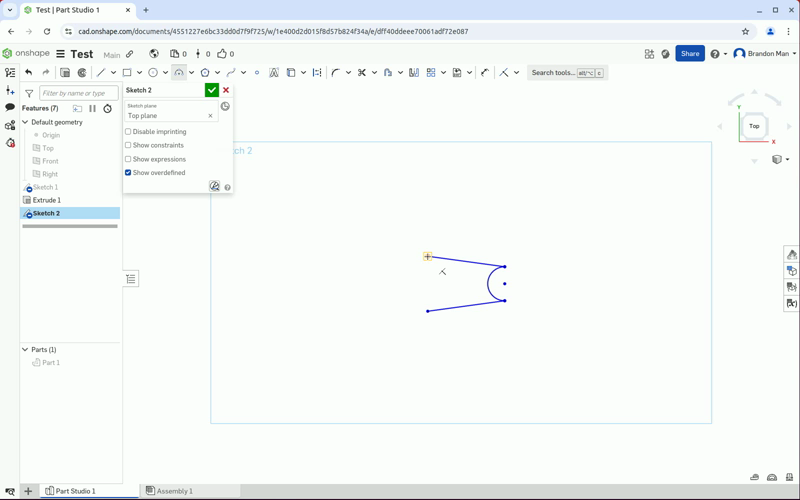
mouse_move(427, 311)
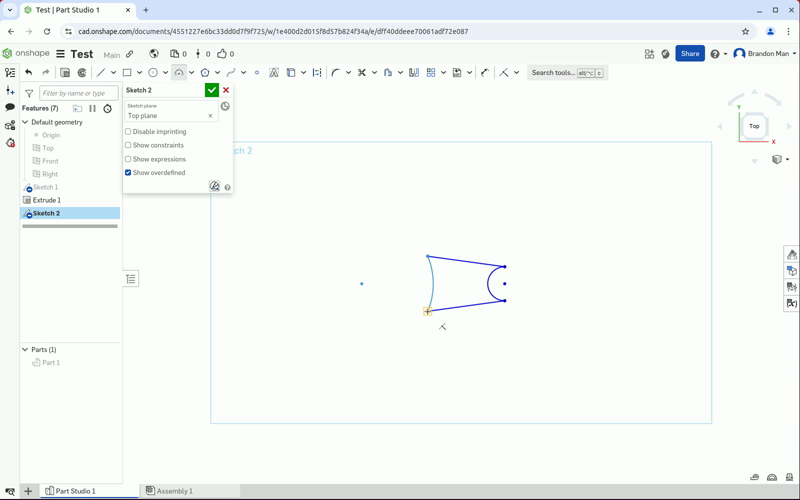
click(427, 311)
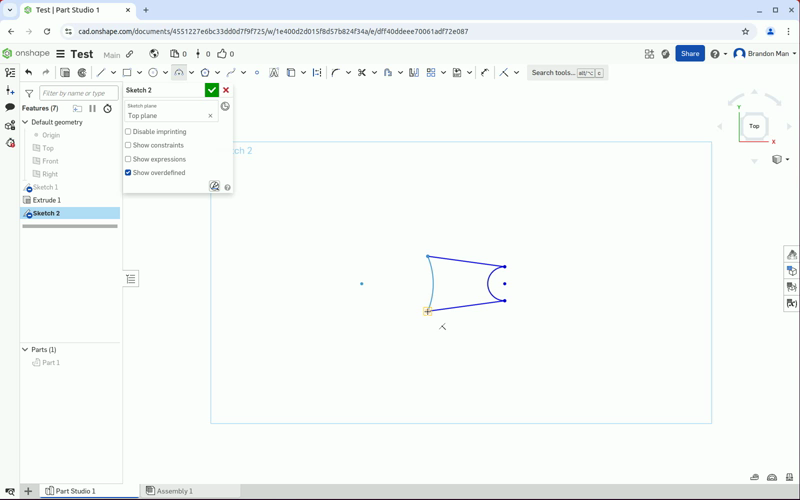
key_down(shift)
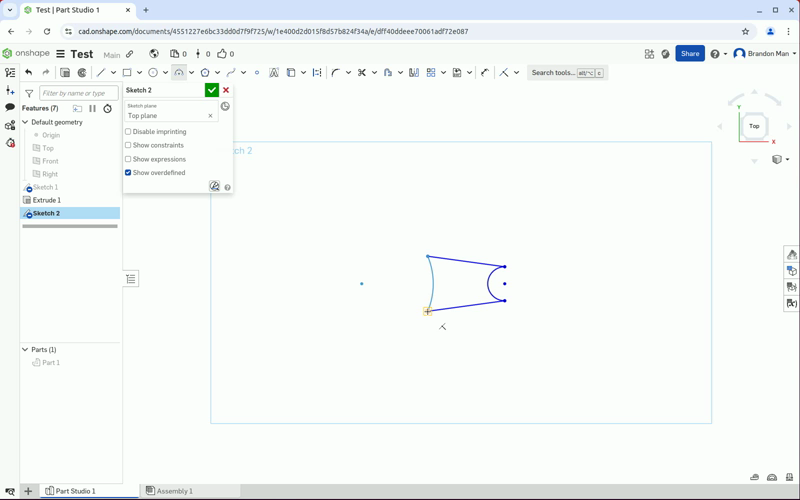
mouse_move(450, 283)
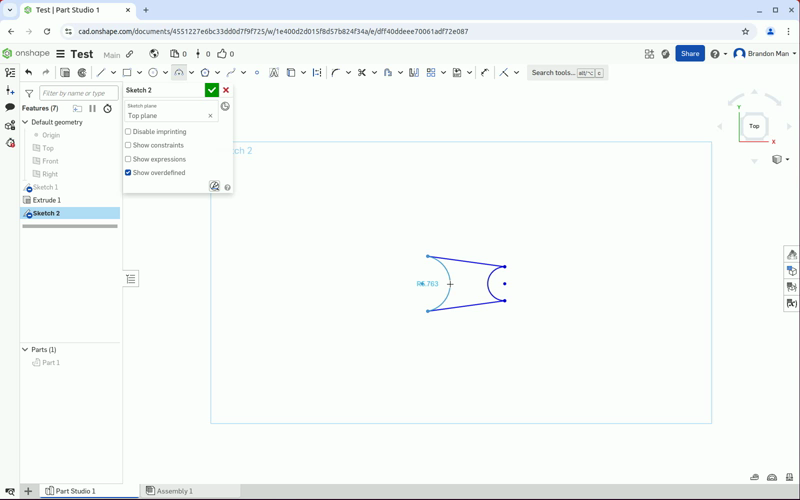
click(450, 283)
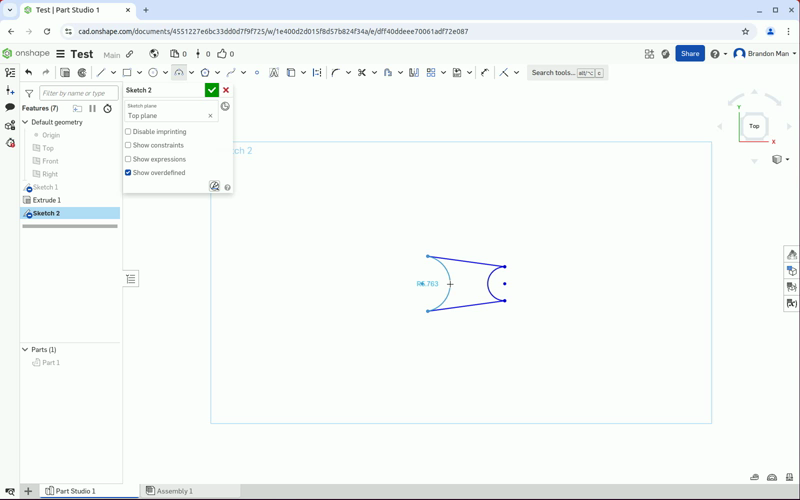
key_up(shift)
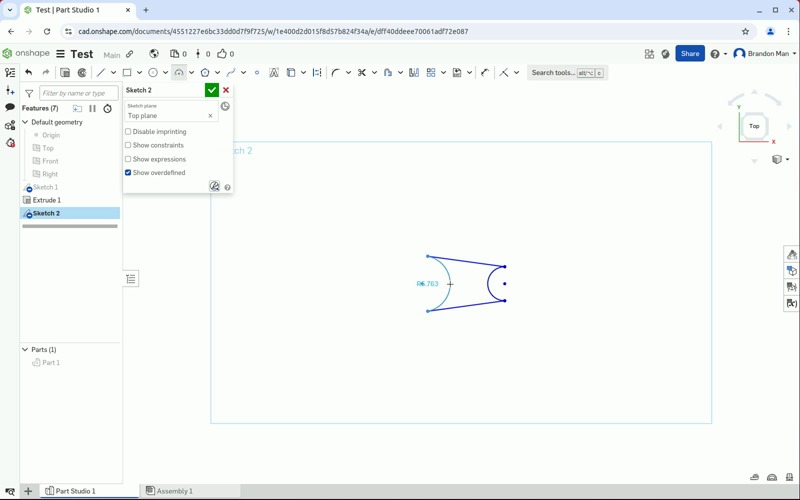
key(esc)
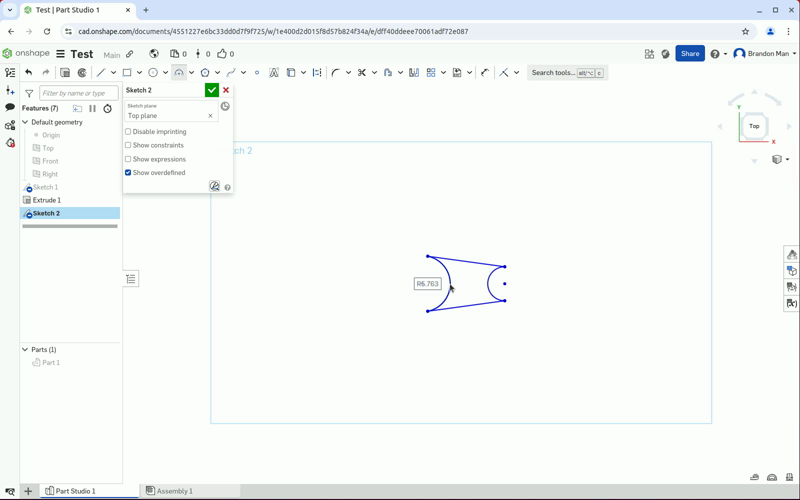
mouse_move(451, 303)
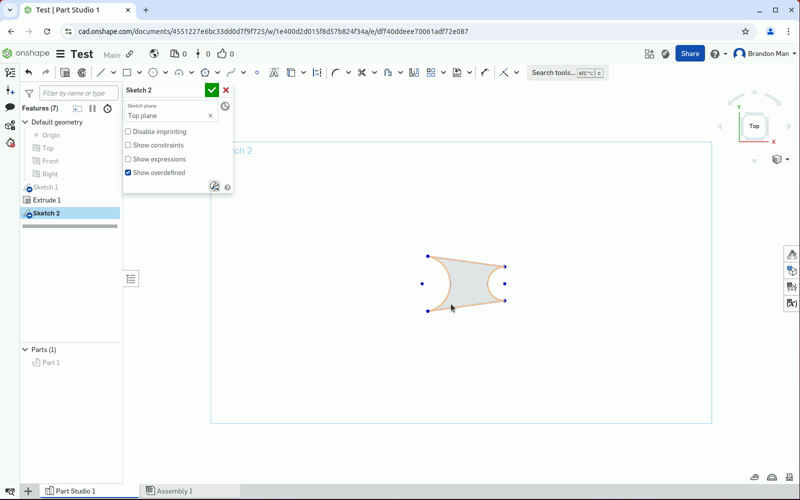
click(451, 303)
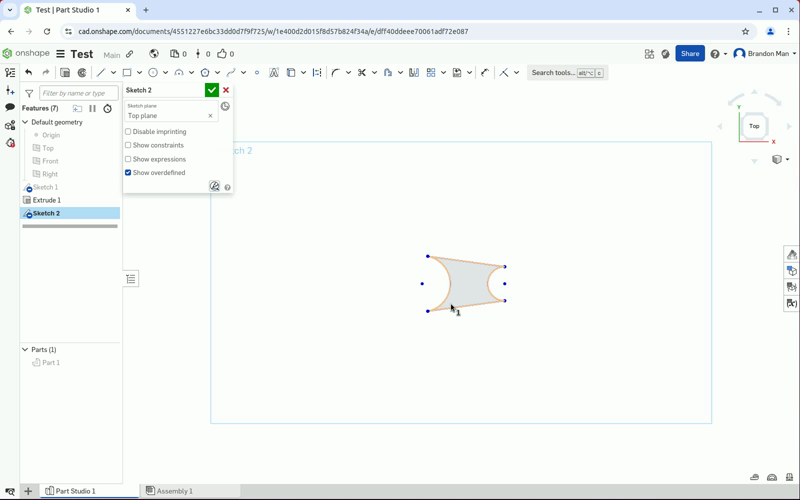
mouse_move(73, 352)
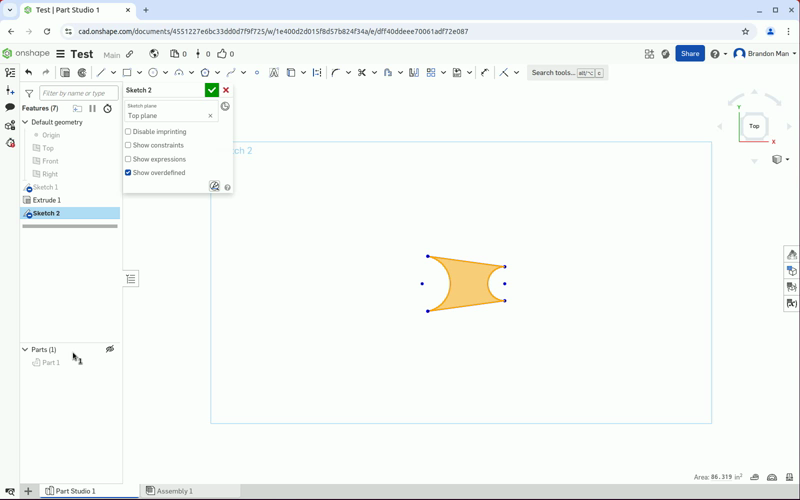
key(shift+y)
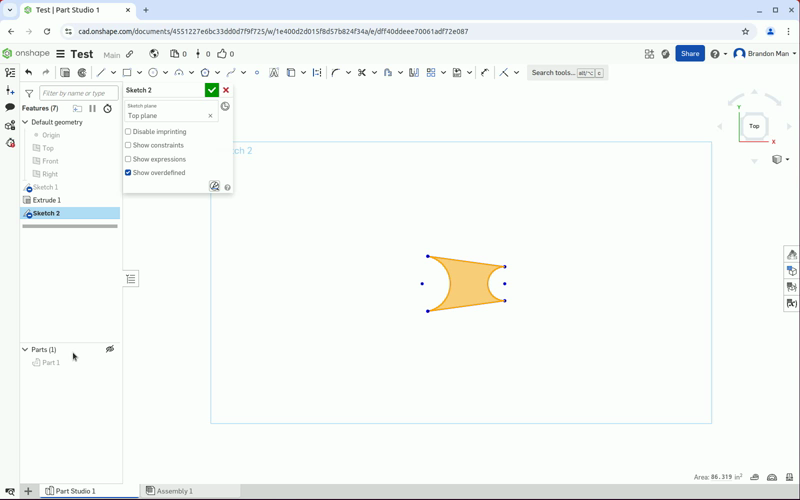
key(shift+e)
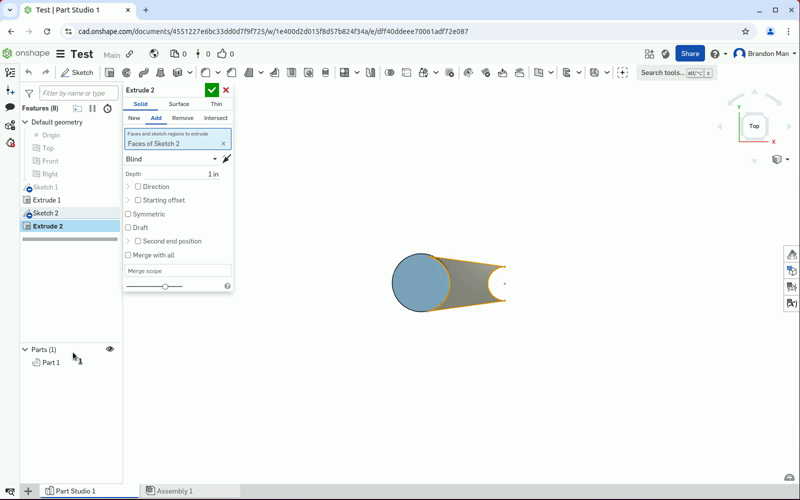
mouse_move(143, 106)
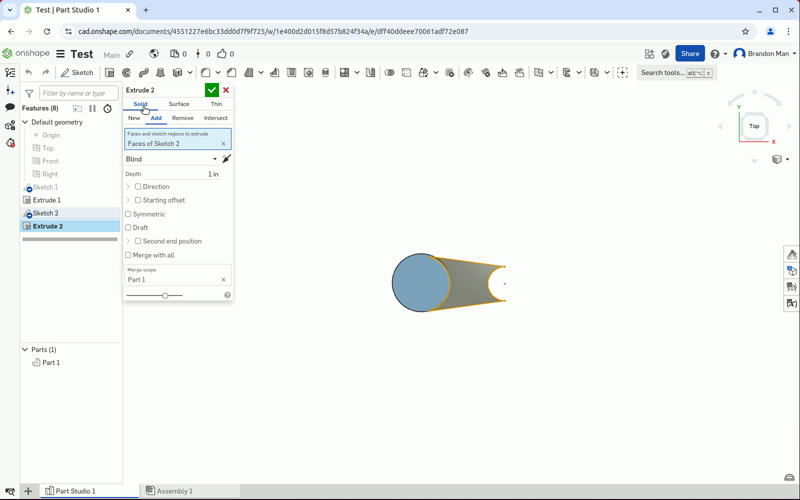
click(143, 106)
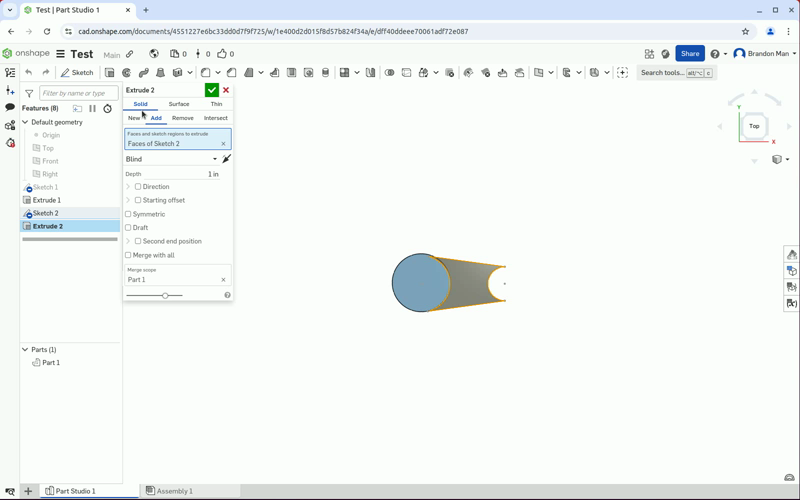
mouse_move(137, 120)
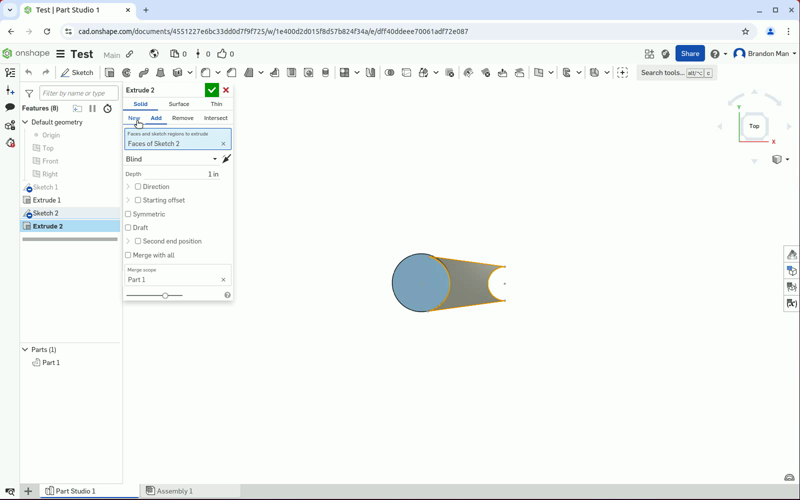
click(137, 120)
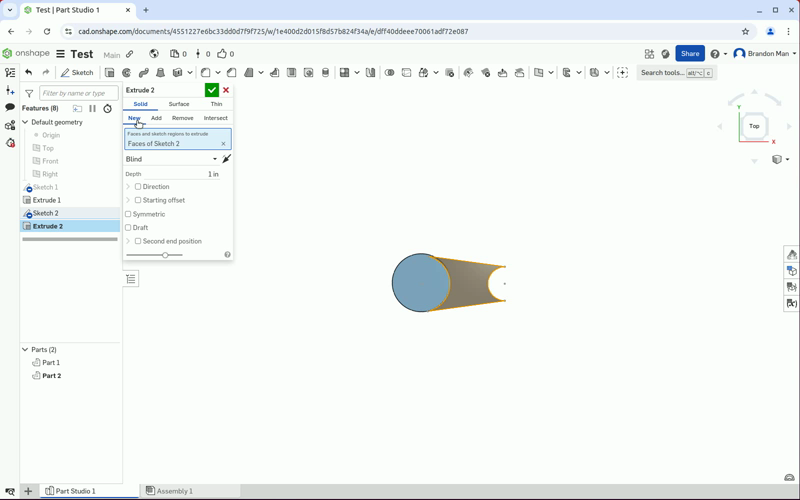
key(tab, 4)
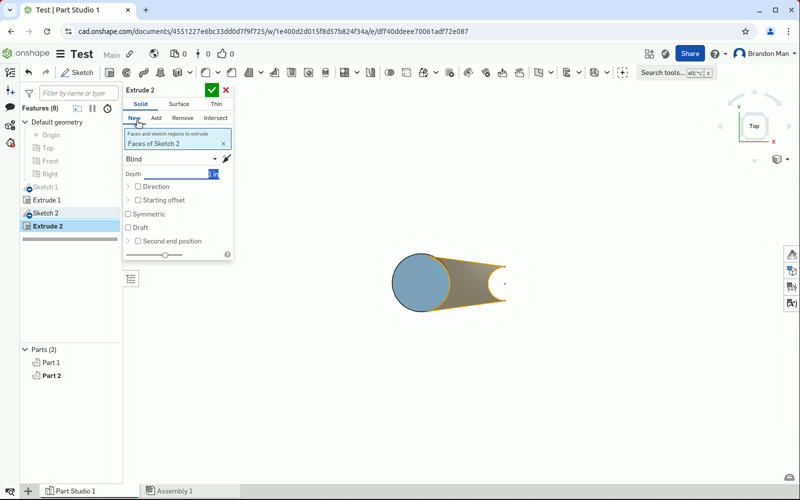
text(4.574)
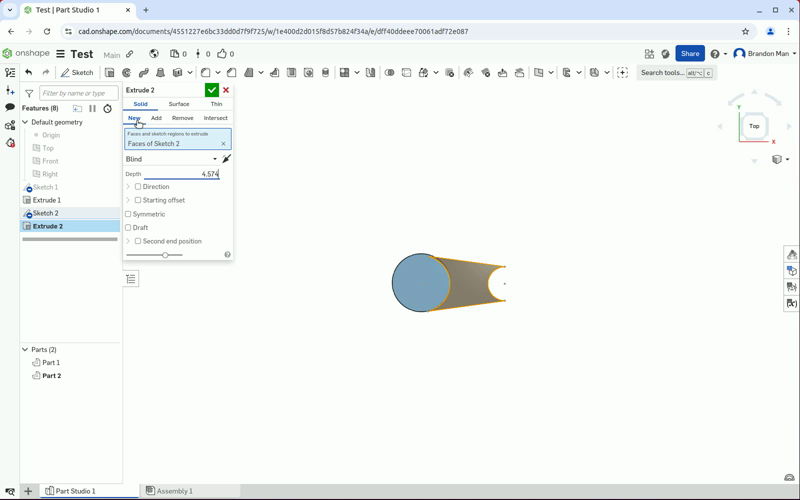
key(enter)
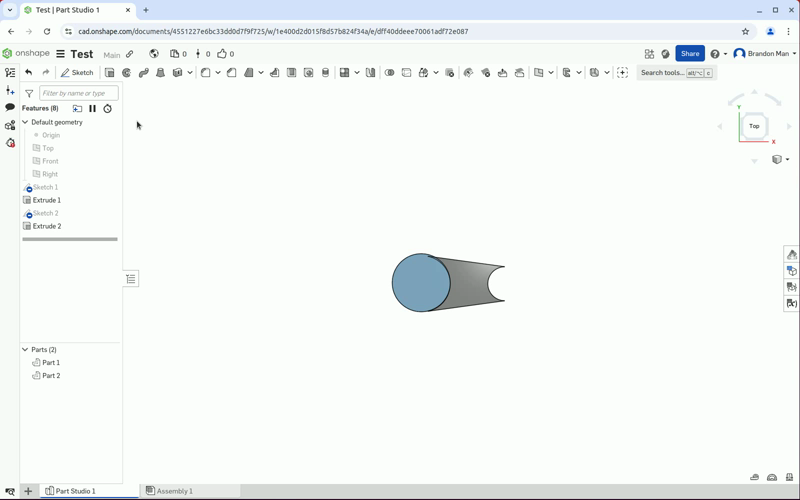
key(shift+h)
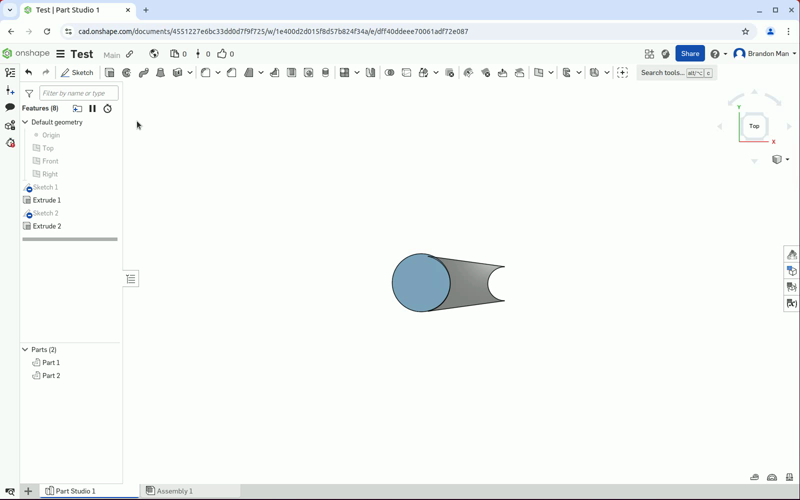
key(shift+h)
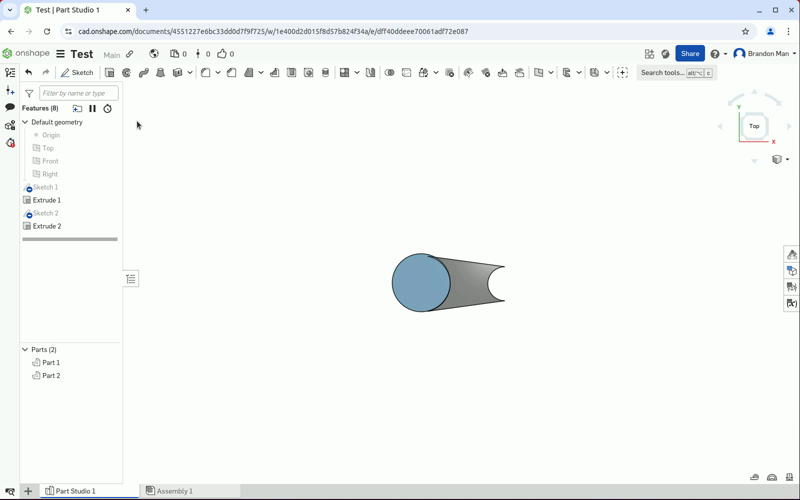
mouse_move(73, 189)
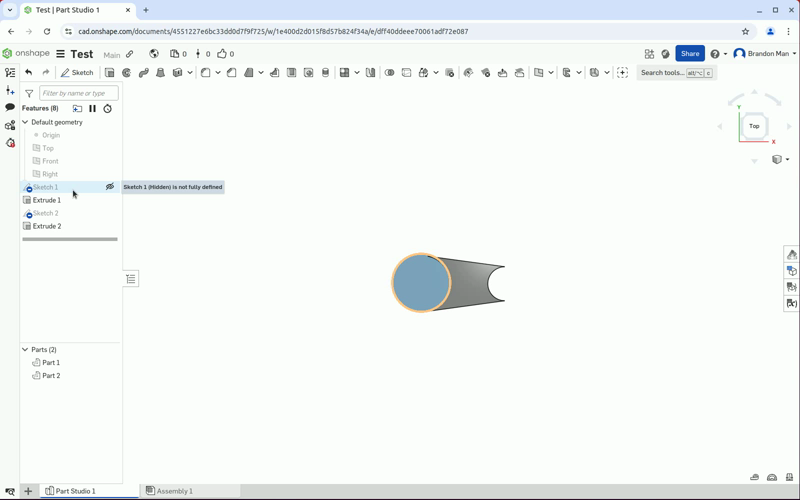
click(73, 189)
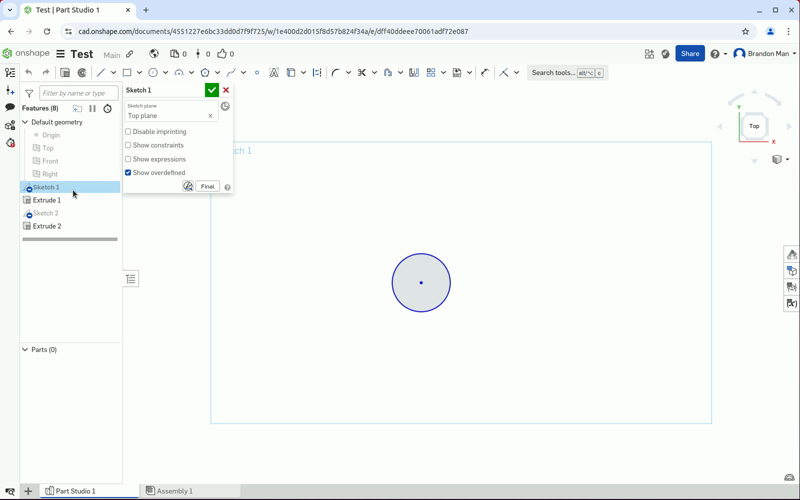
mouse_move(229, 92)
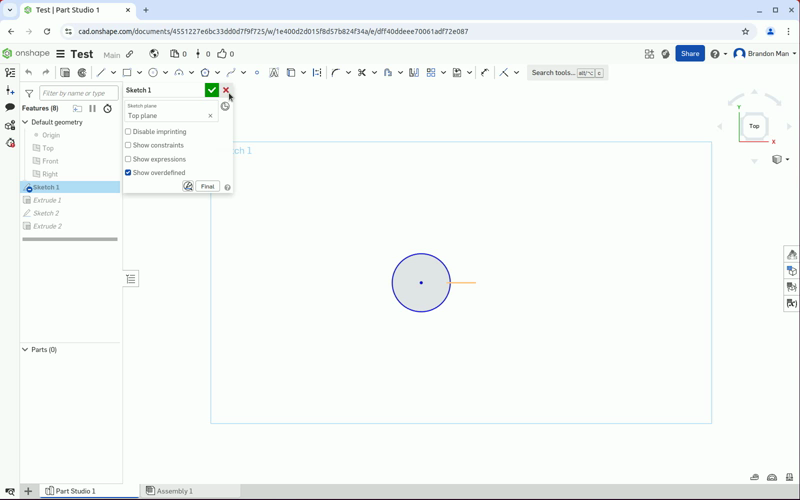
click(229, 92)
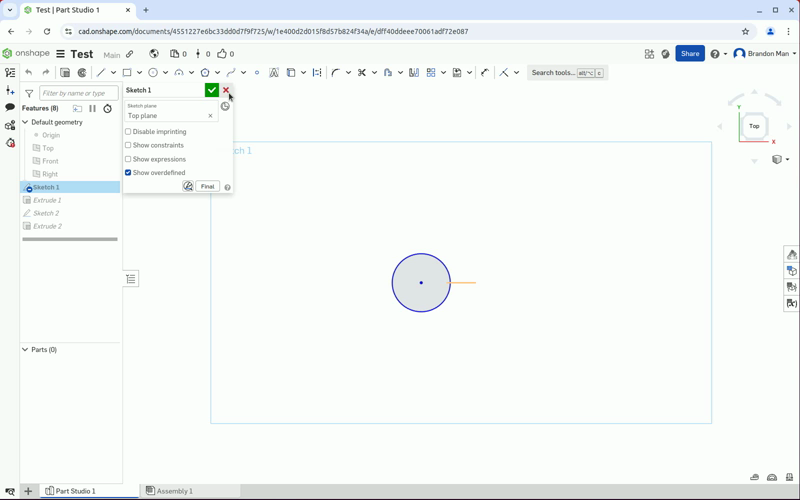
key(shift+s)
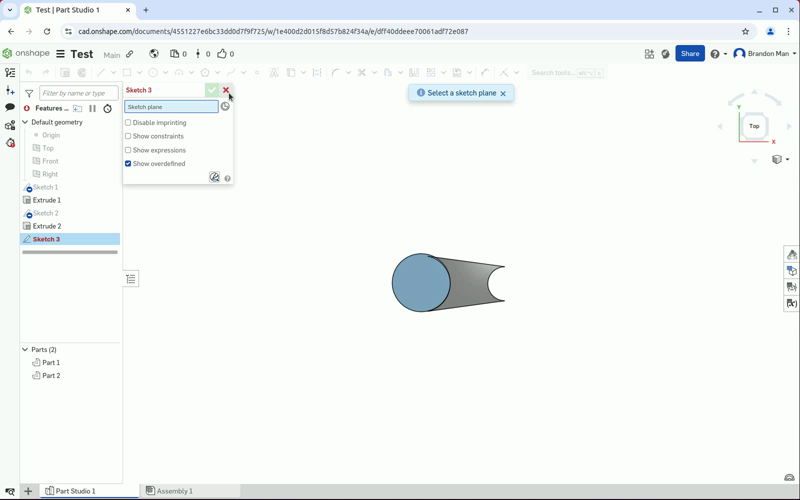
mouse_move(73, 150)
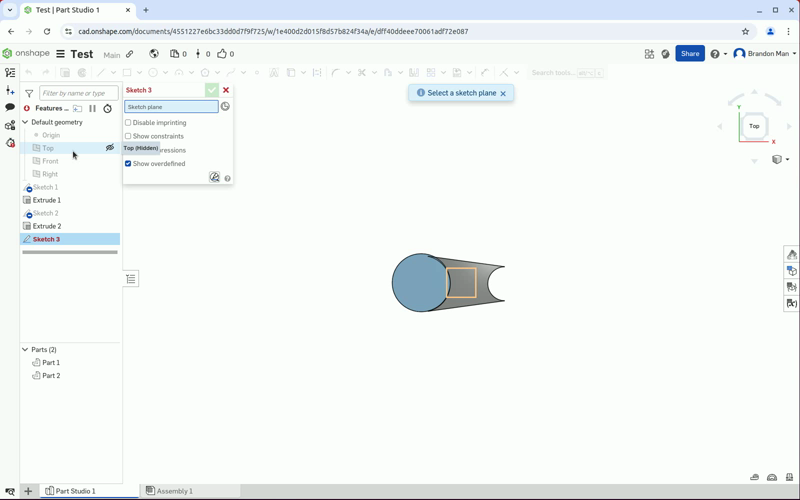
click(73, 150)
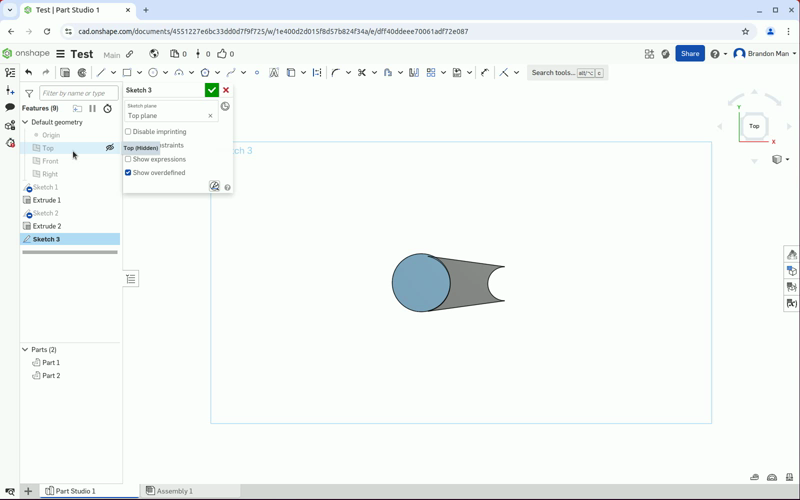
mouse_move(73, 352)
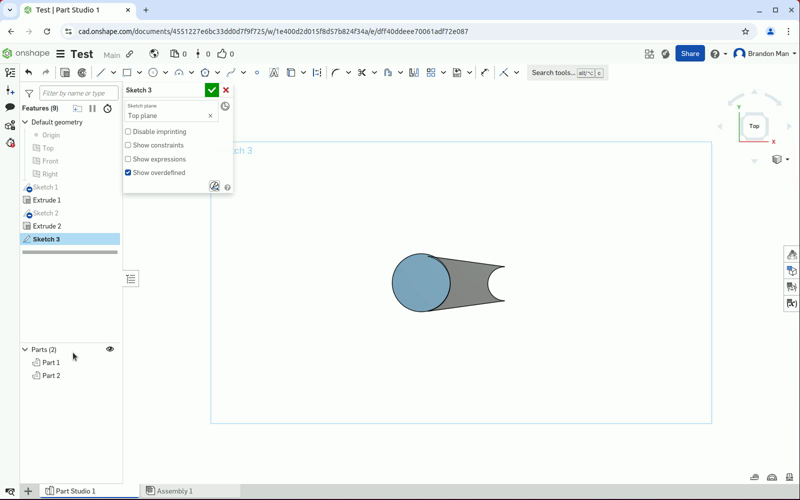
key(y)
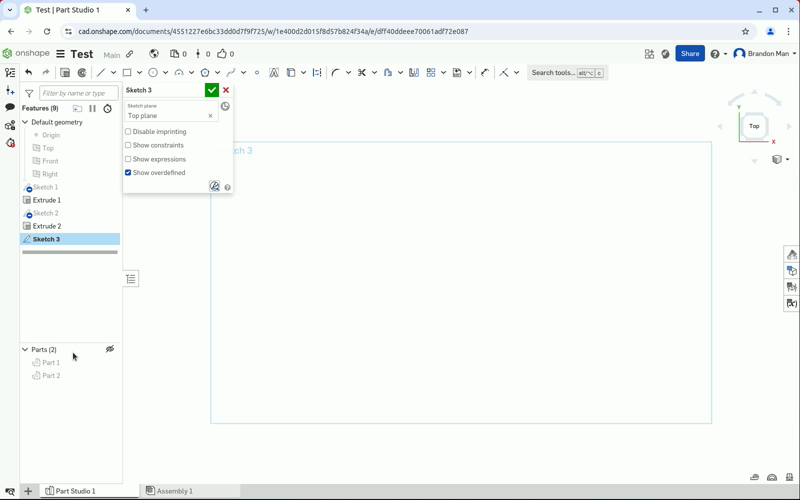
key(c)
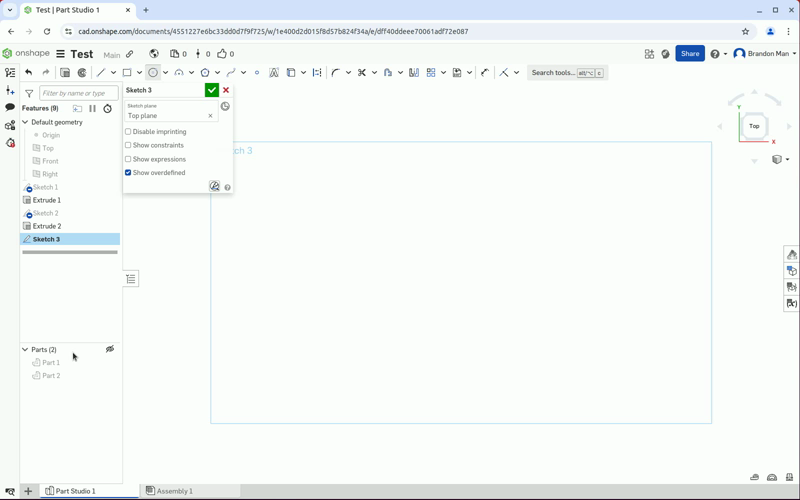
key_down(shift)
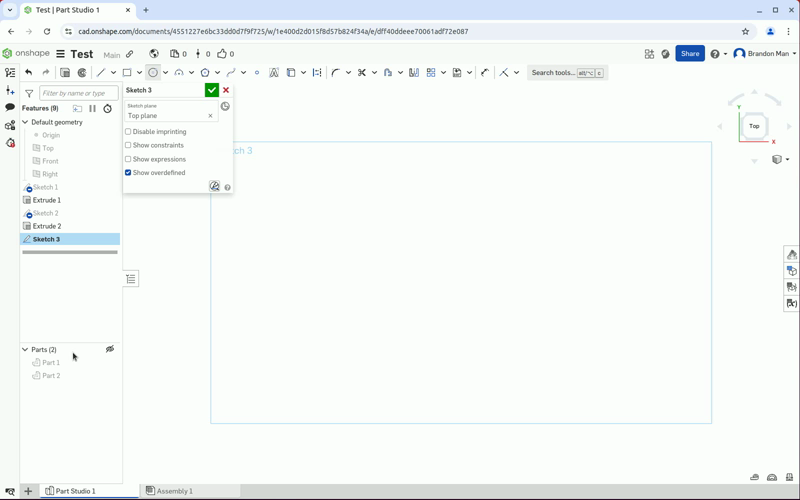
mouse_move(504, 282)
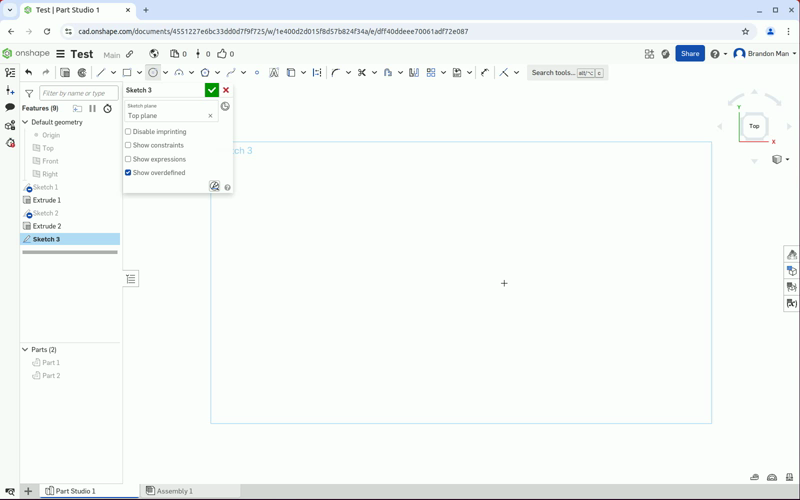
click(504, 282)
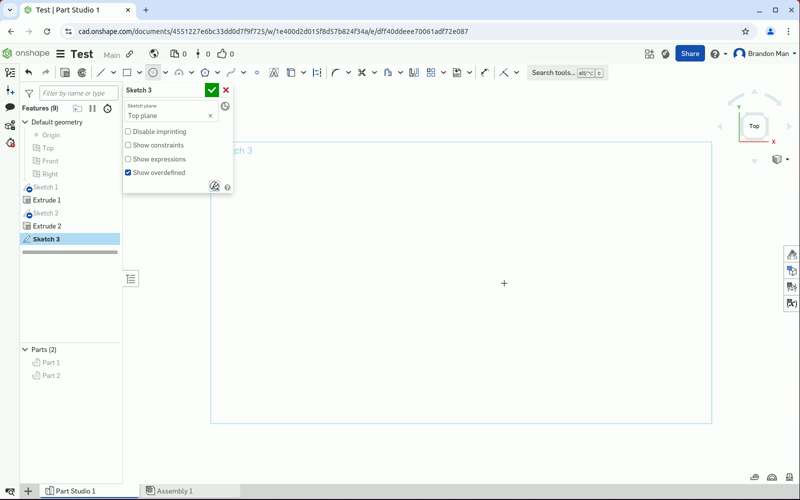
key_up(shift)
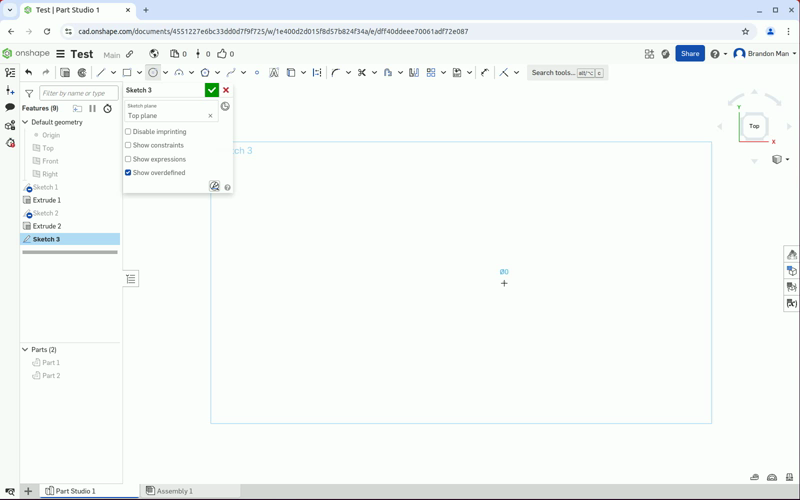
mouse_move(522, 282)
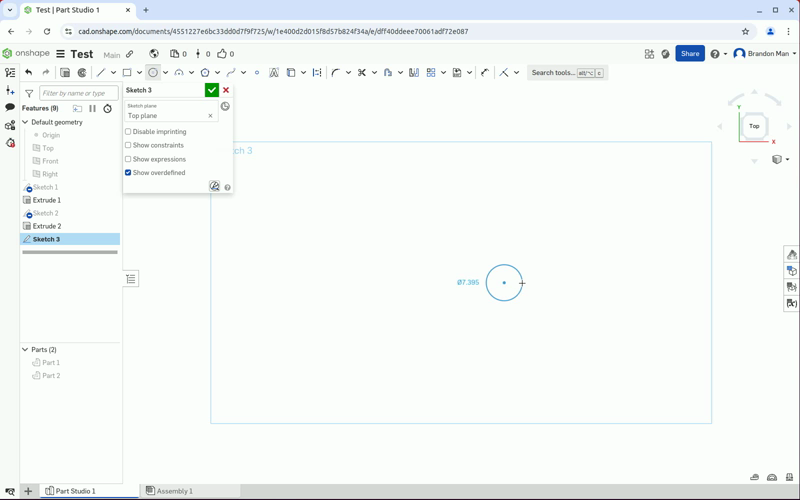
click(522, 282)
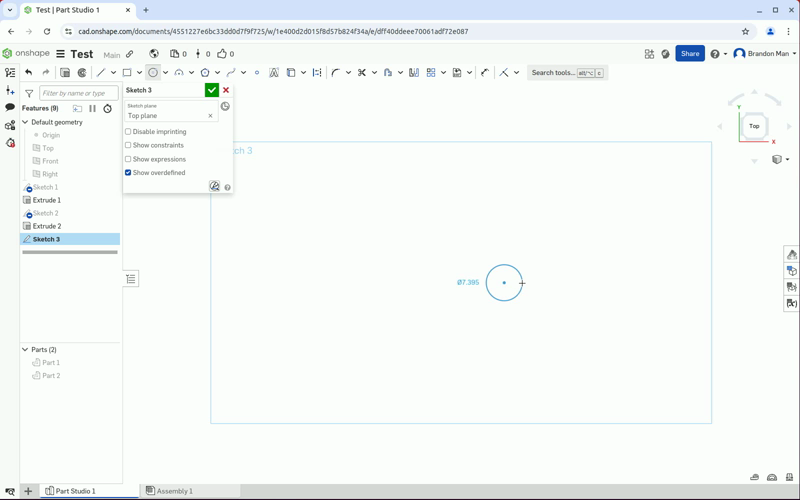
key(esc)
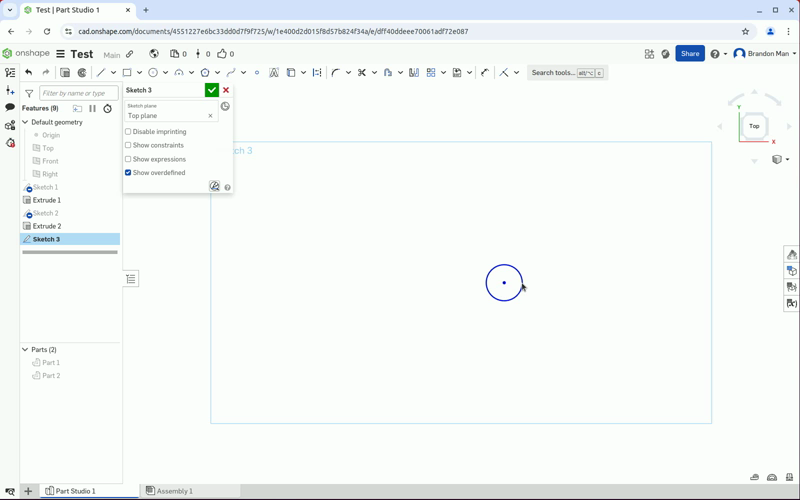
mouse_move(496, 272)
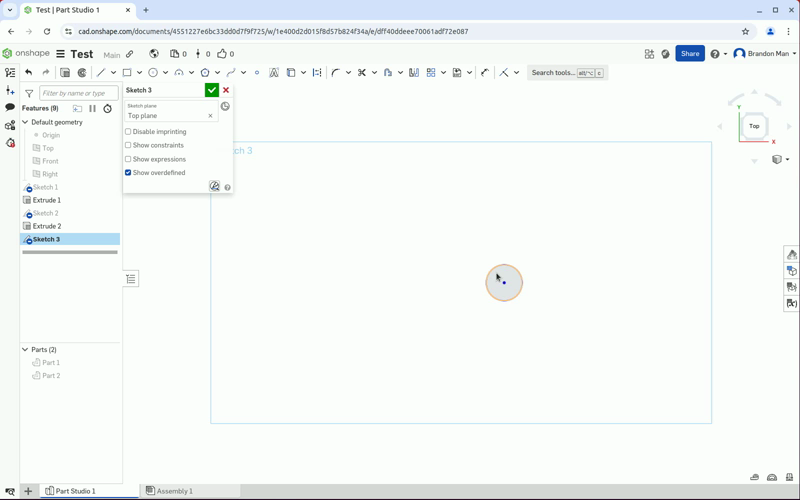
scroll(6)
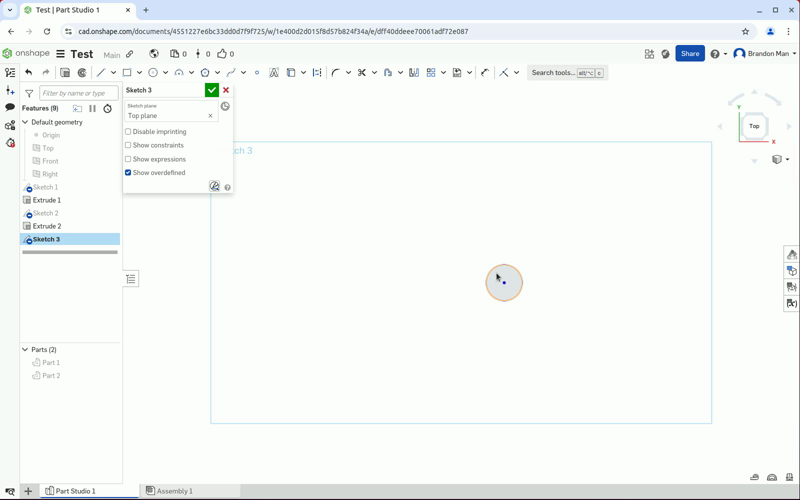
scroll(6)
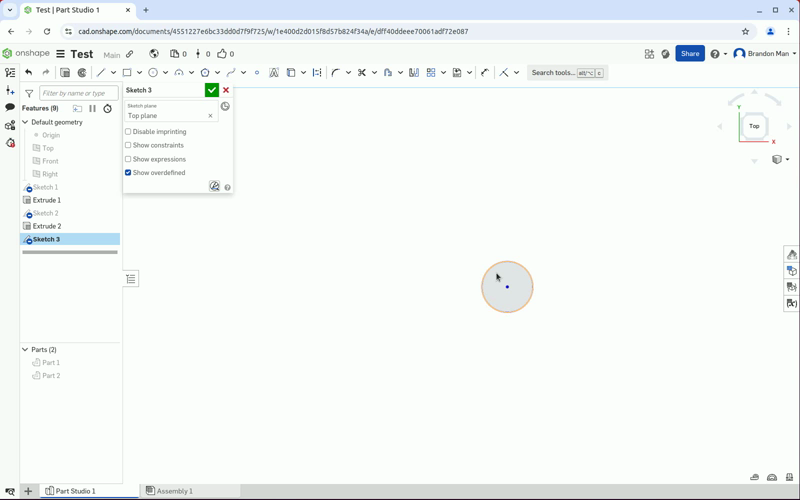
scroll(6)
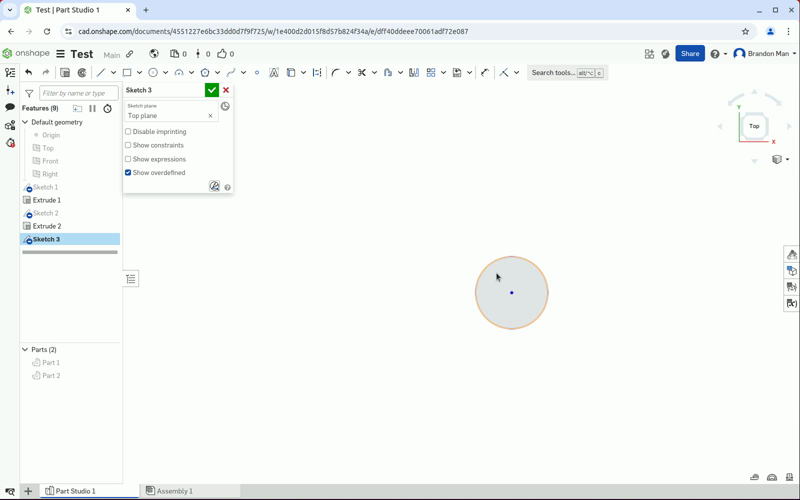
scroll(6)
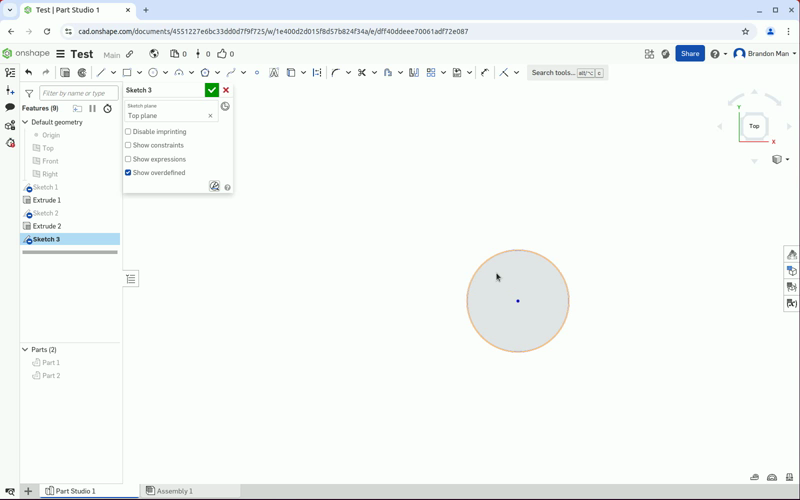
scroll(6)
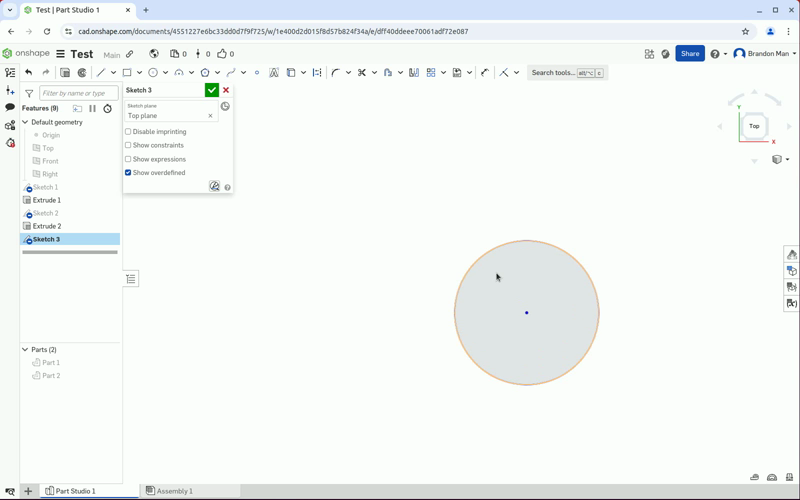
scroll(6)
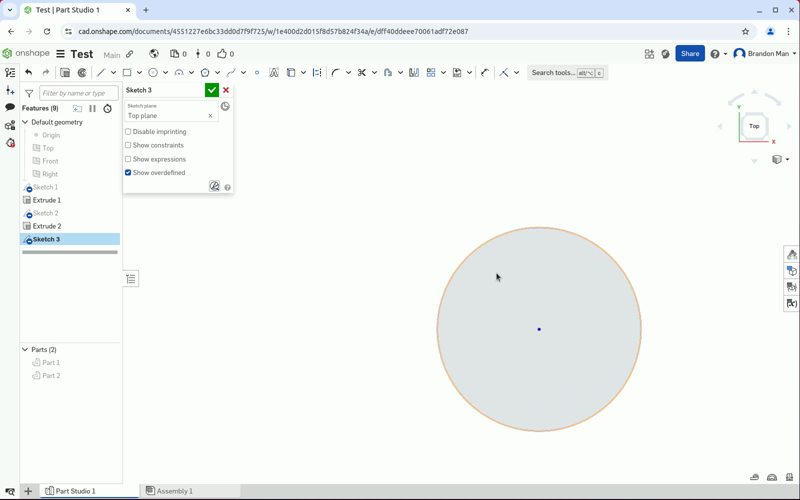
scroll(6)
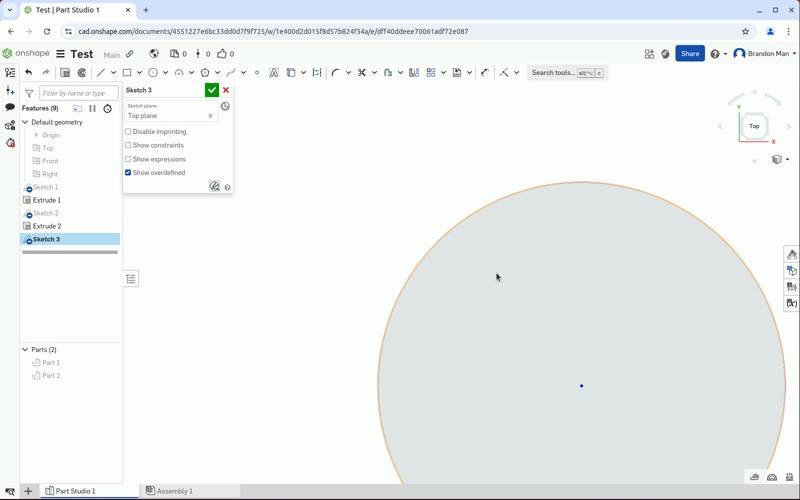
click(496, 272)
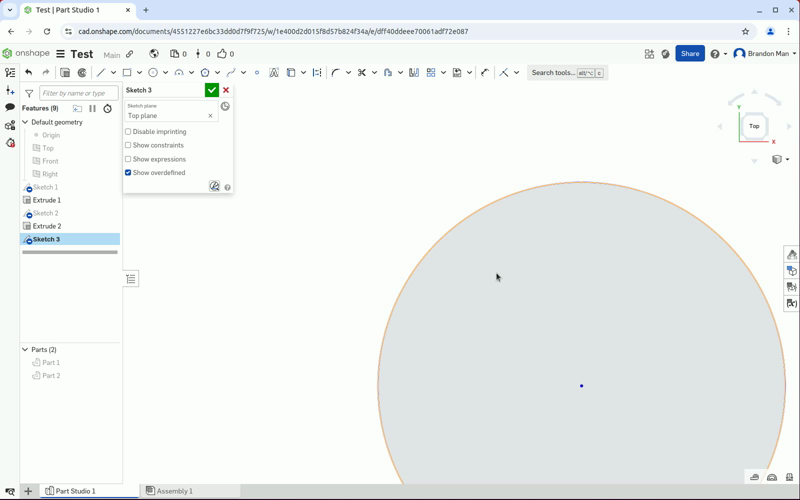
scroll(-6)
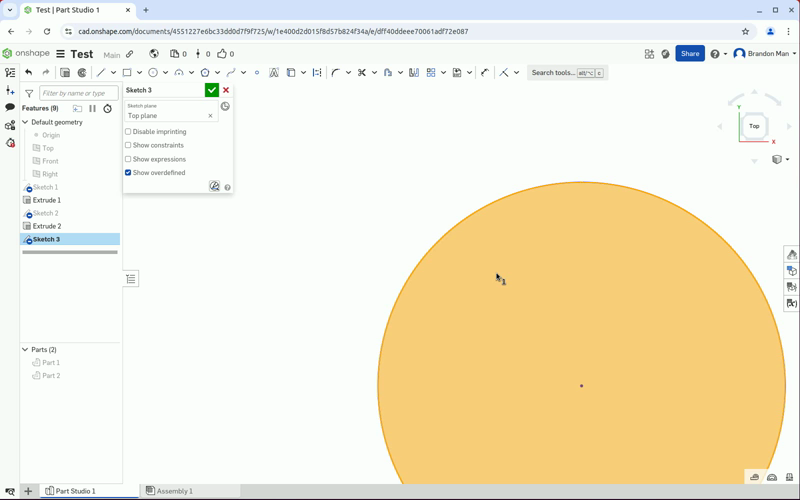
scroll(-6)
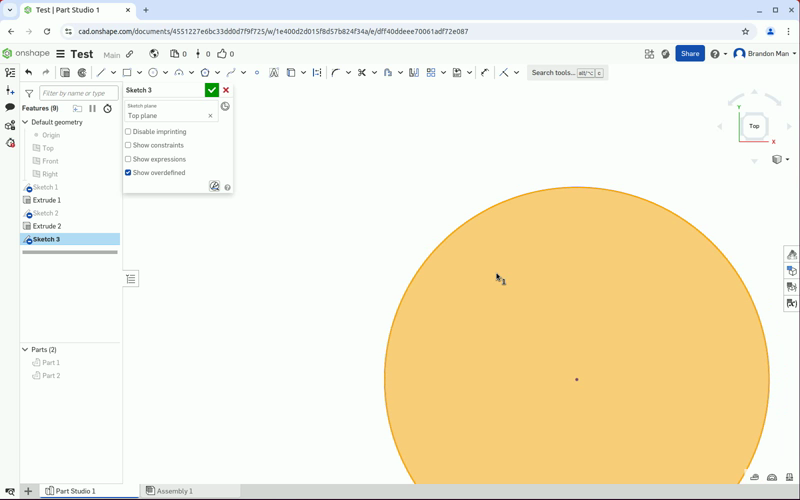
scroll(-6)
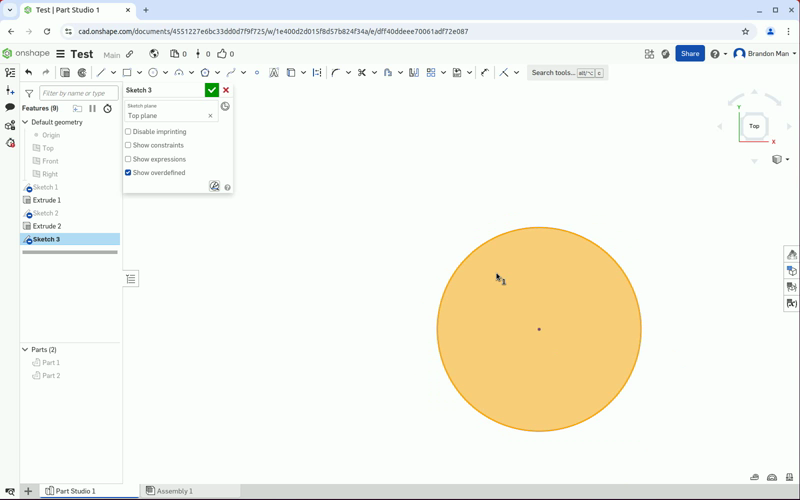
scroll(-6)
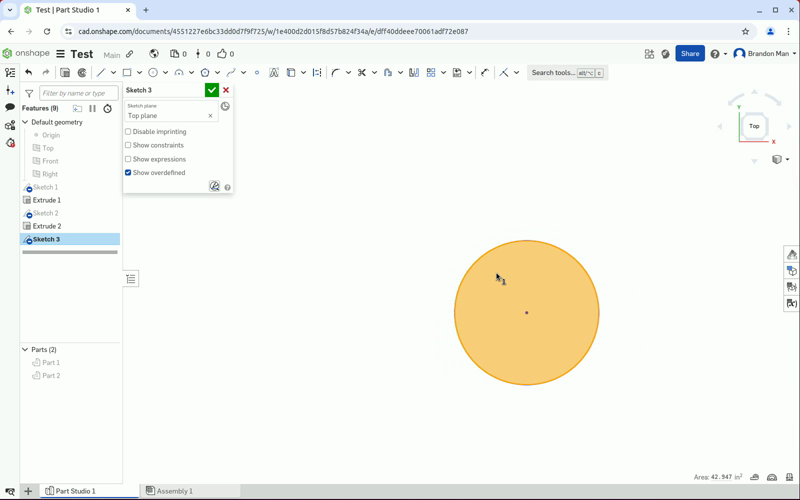
scroll(-6)
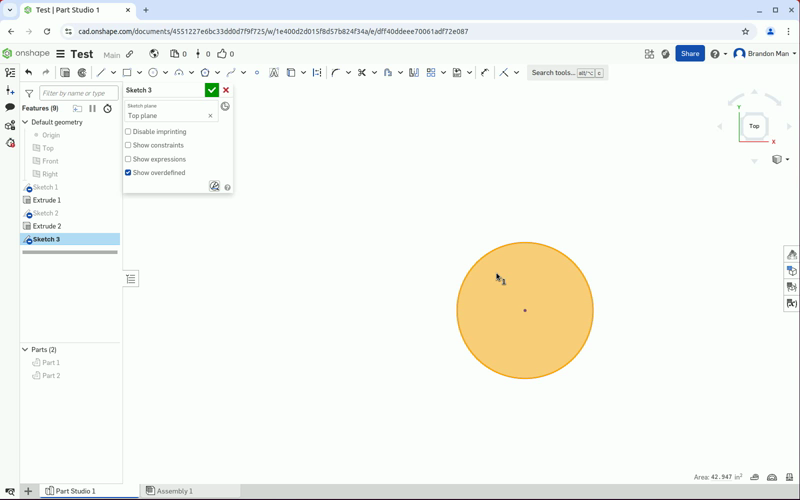
scroll(-6)
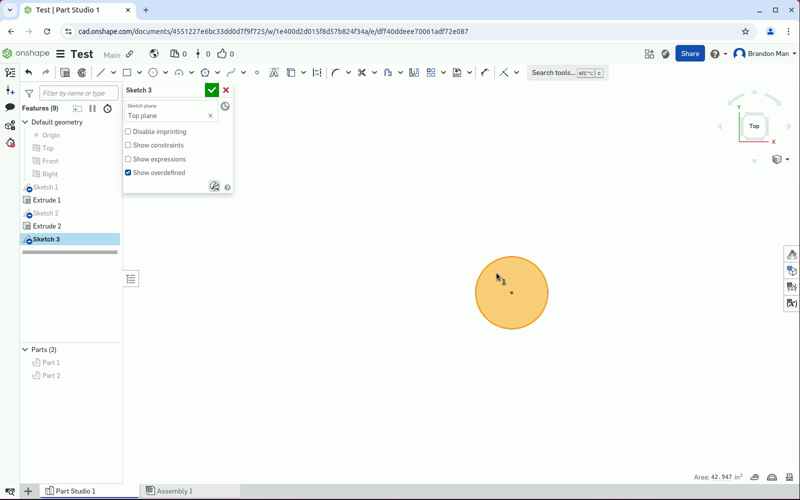
scroll(-6)
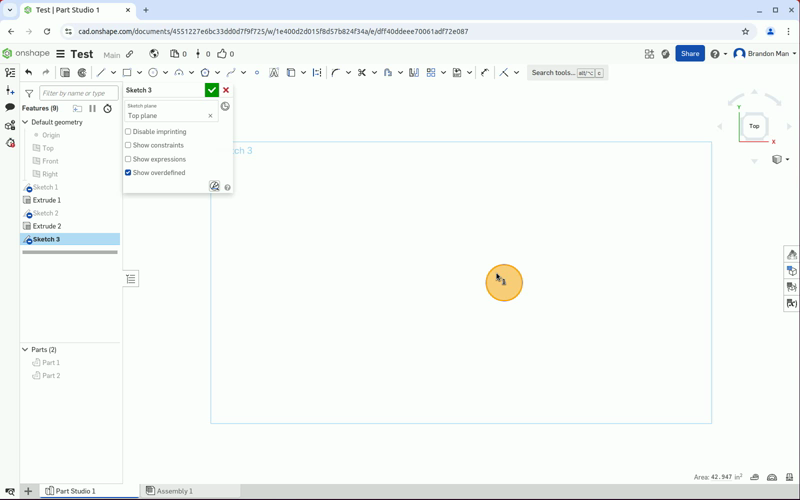
mouse_move(73, 352)
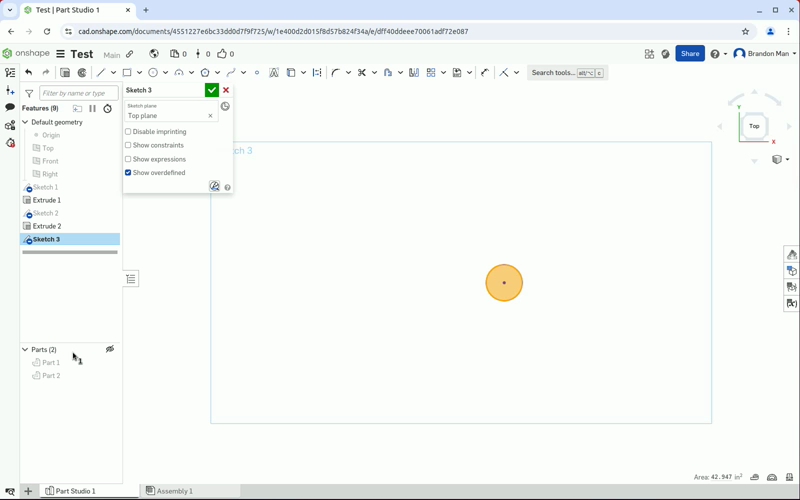
key(shift+y)
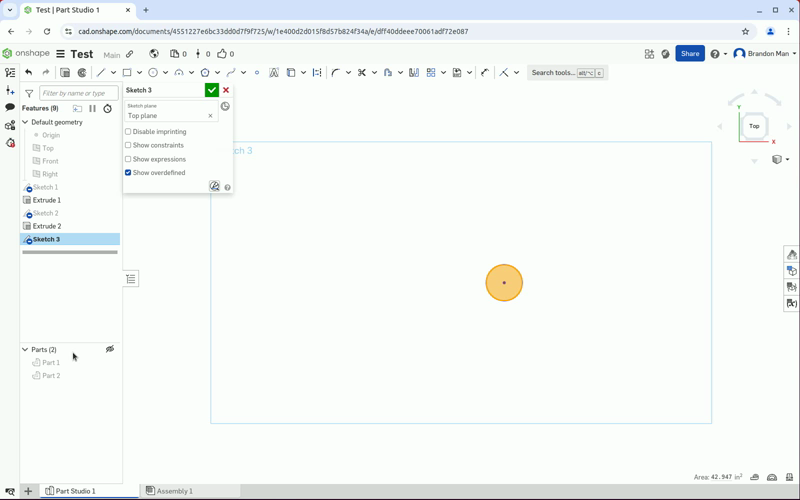
key(shift+e)
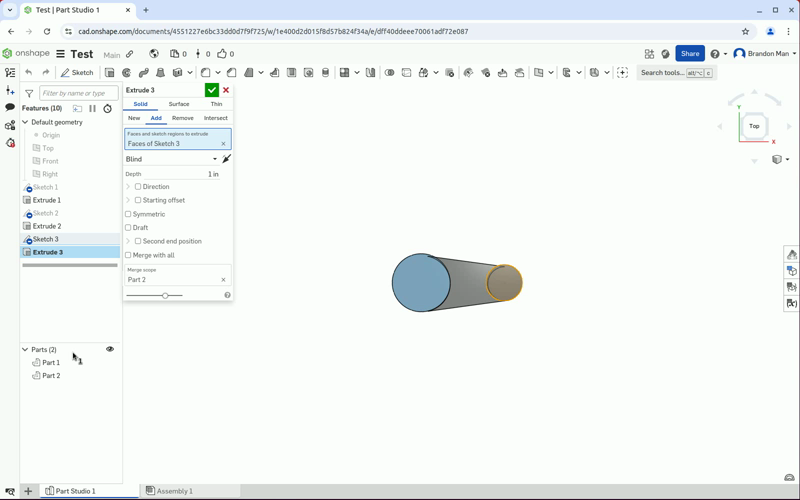
mouse_move(143, 106)
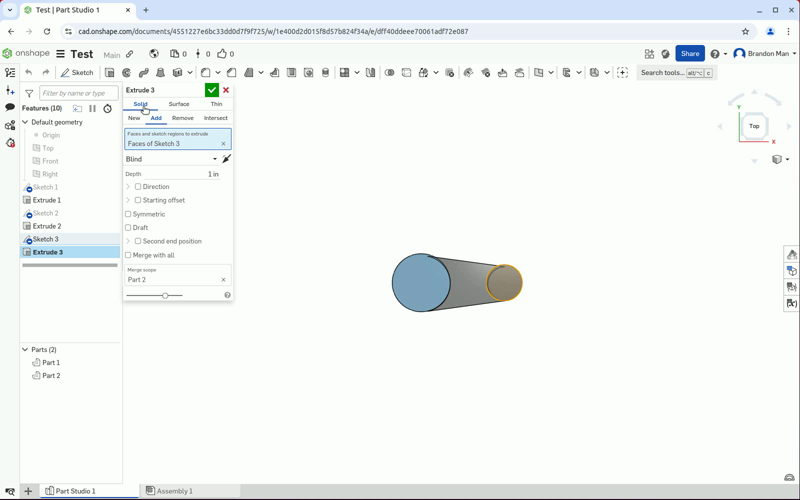
click(143, 106)
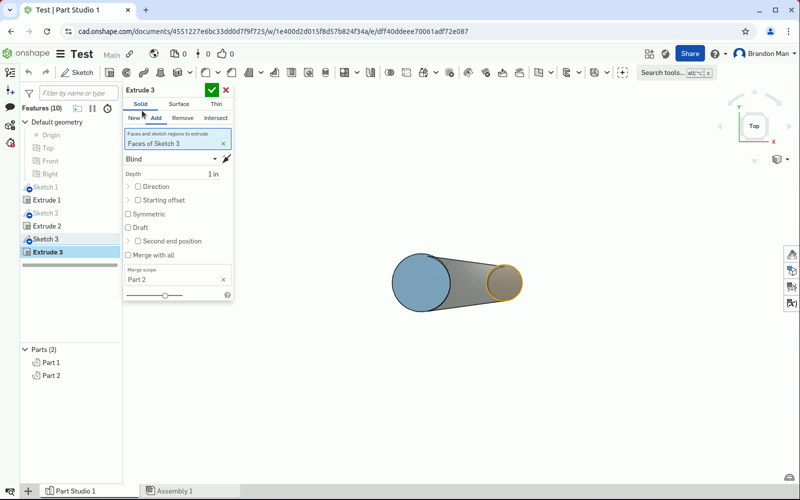
mouse_move(137, 120)
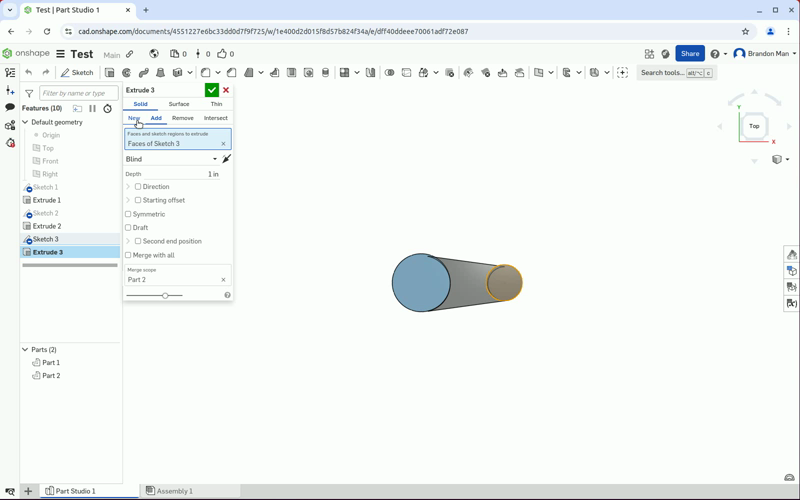
click(137, 120)
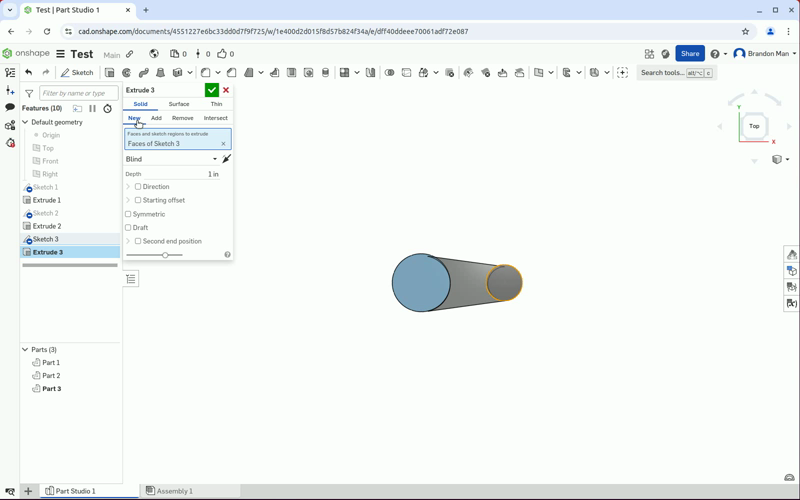
key(tab, 4)
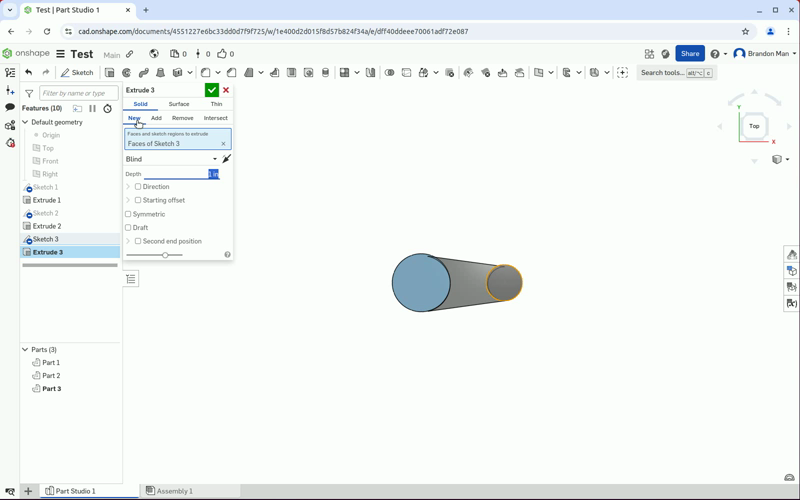
text(4.574)
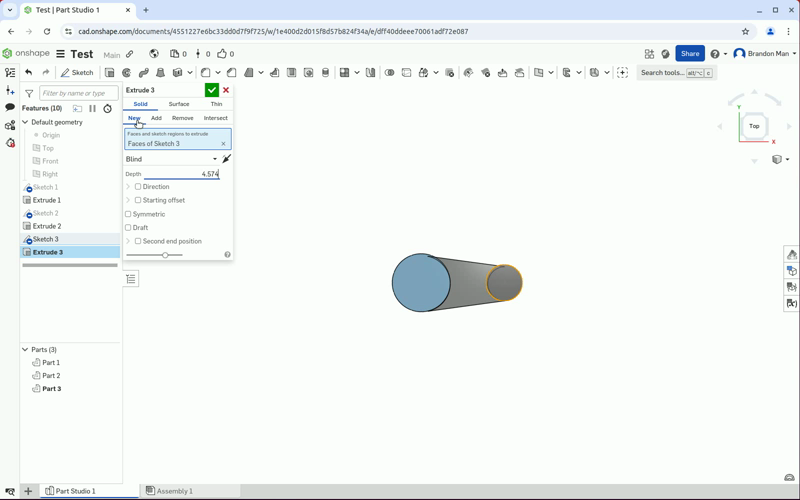
key(enter)
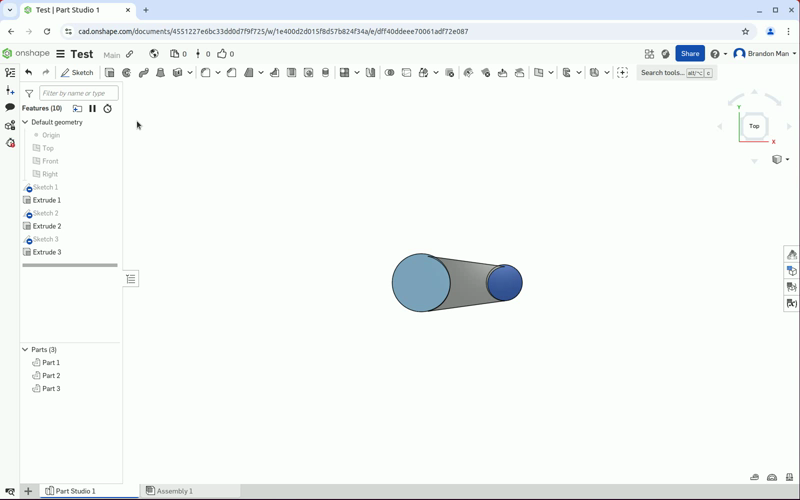
key(shift+h)
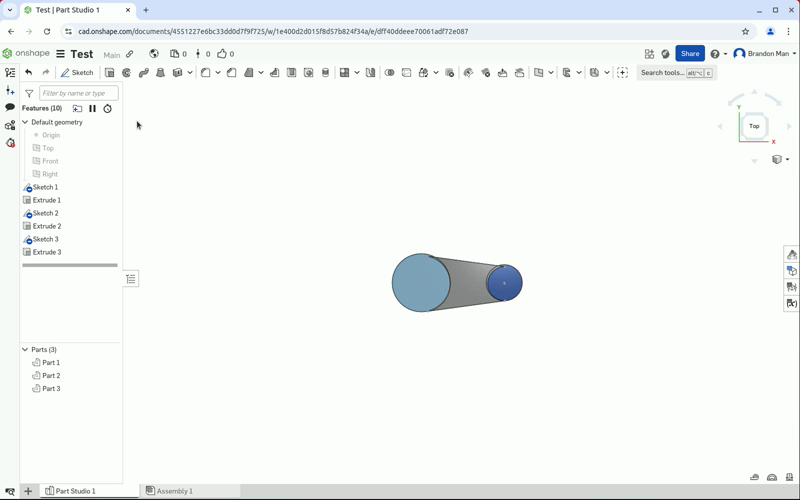
key(shift+h)
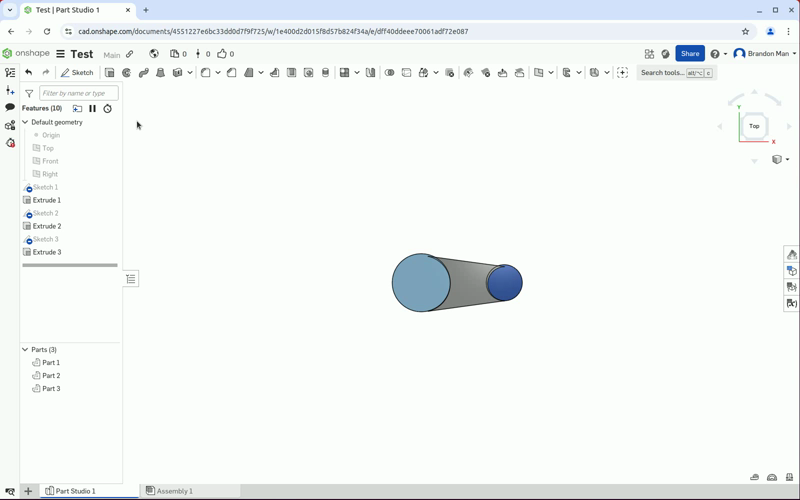
mouse_move(73, 189)
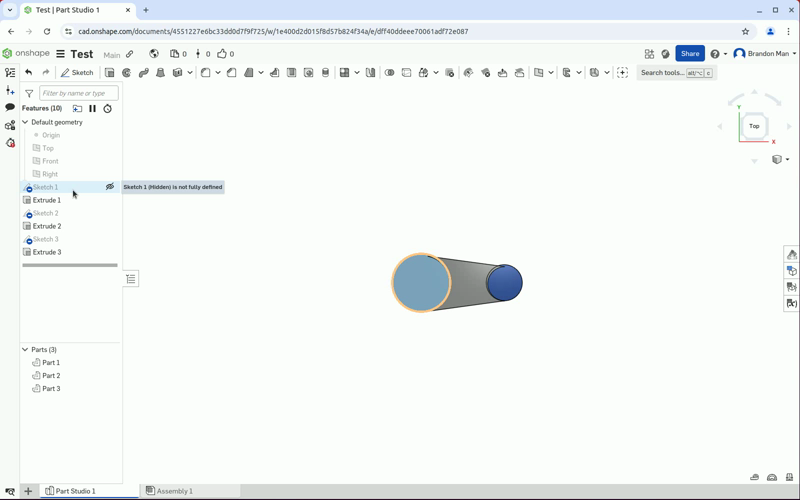
click(73, 189)
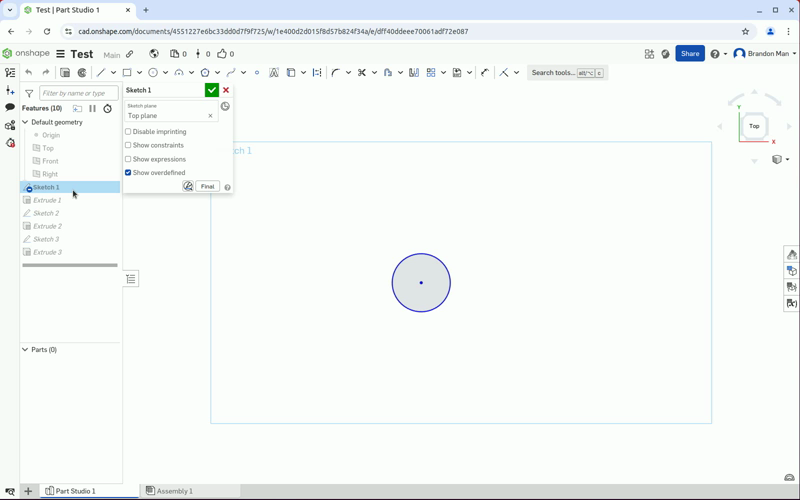
mouse_move(229, 92)
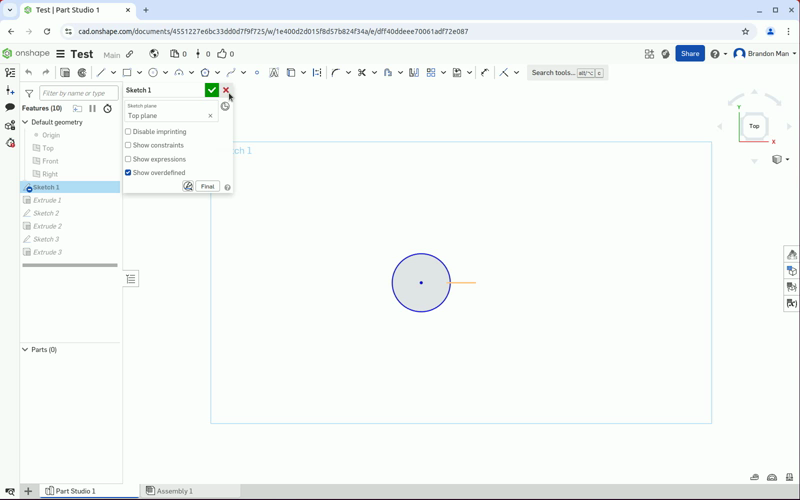
click(229, 92)
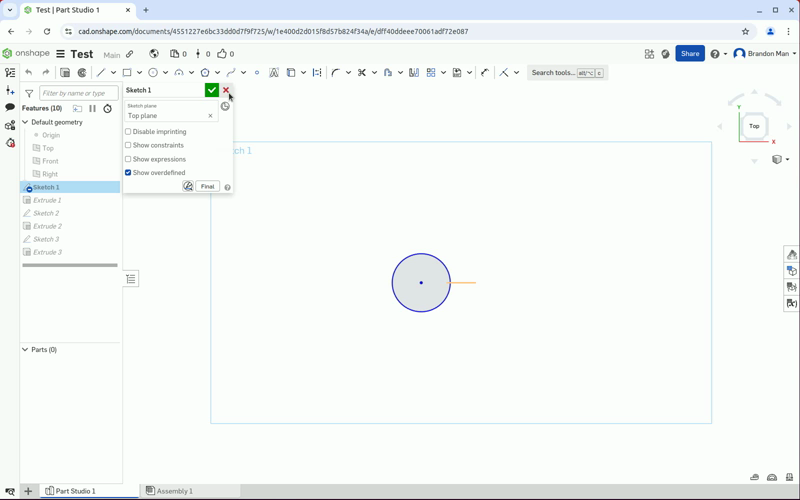
key(shift+s)
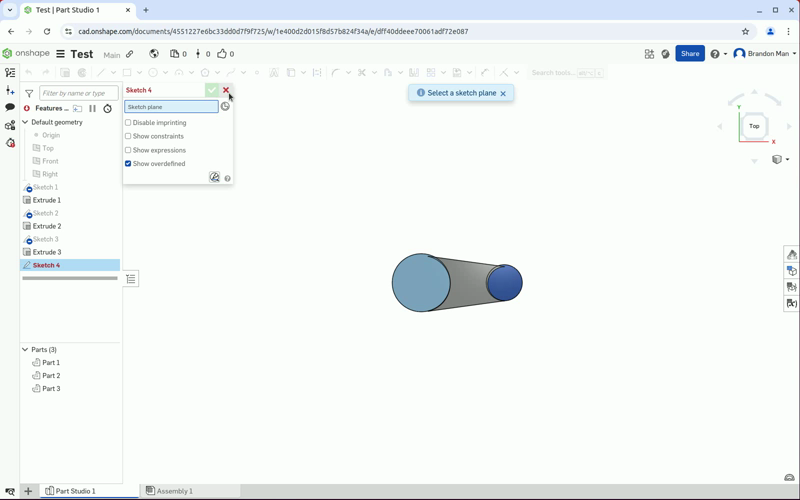
mouse_move(73, 150)
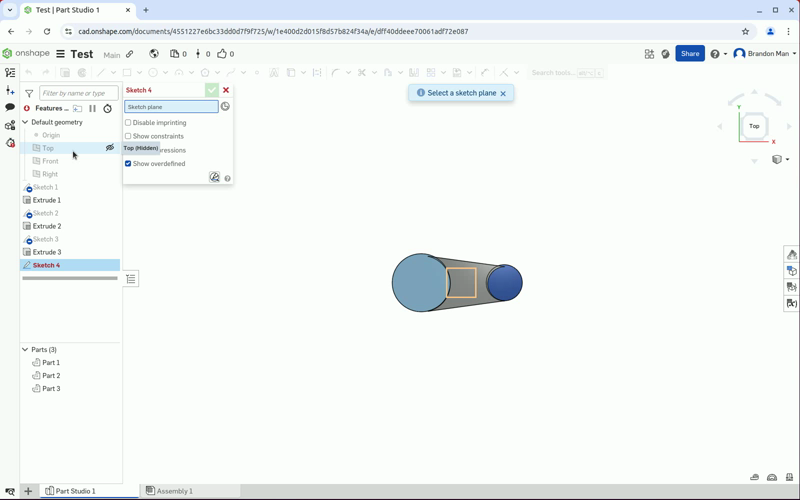
click(73, 150)
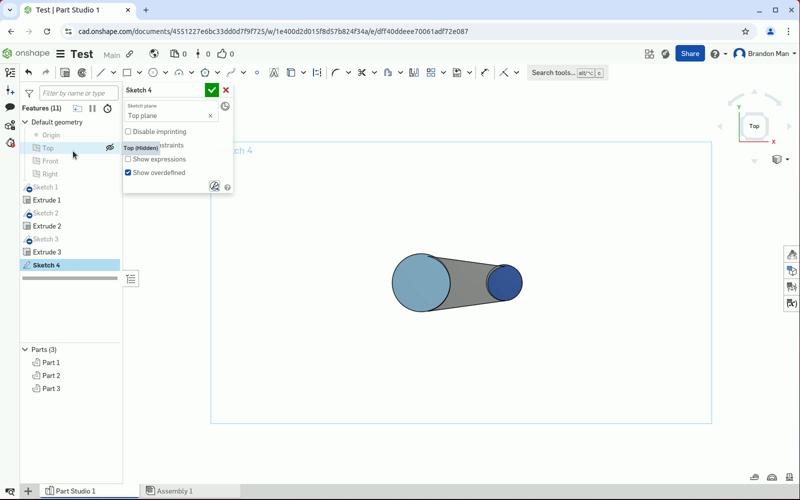
mouse_move(73, 352)
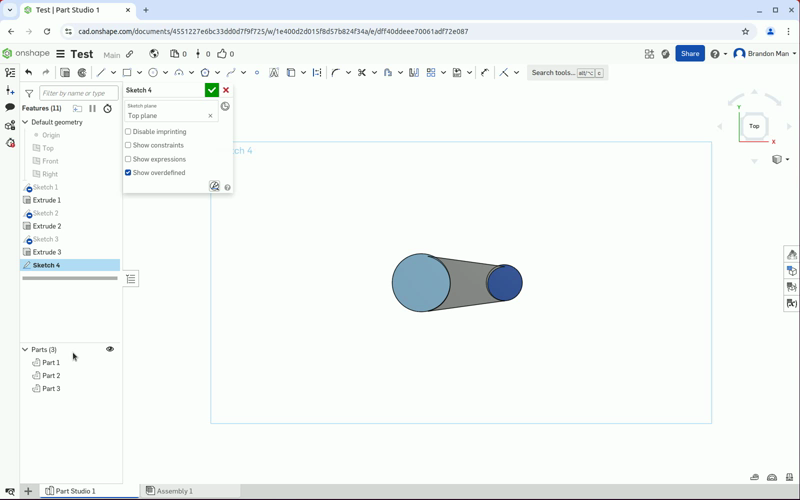
key(y)
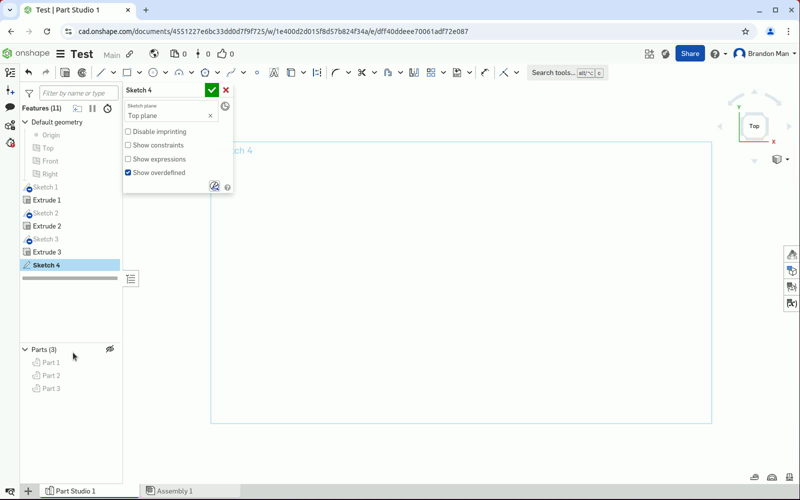
key(c)
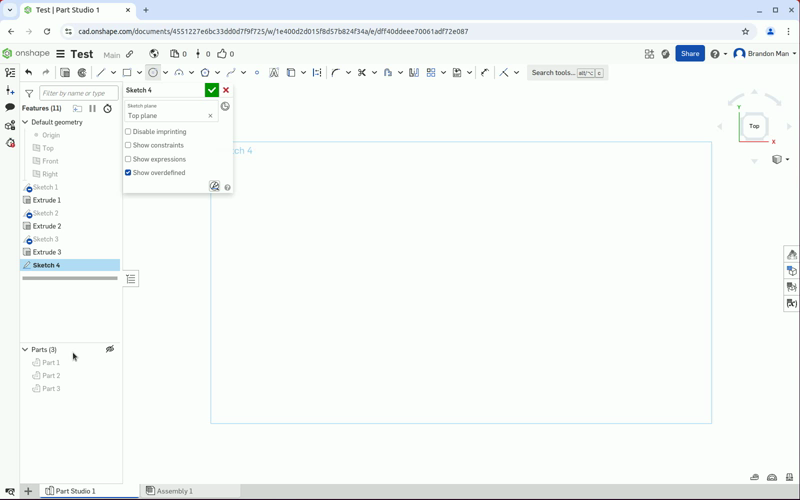
key_down(shift)
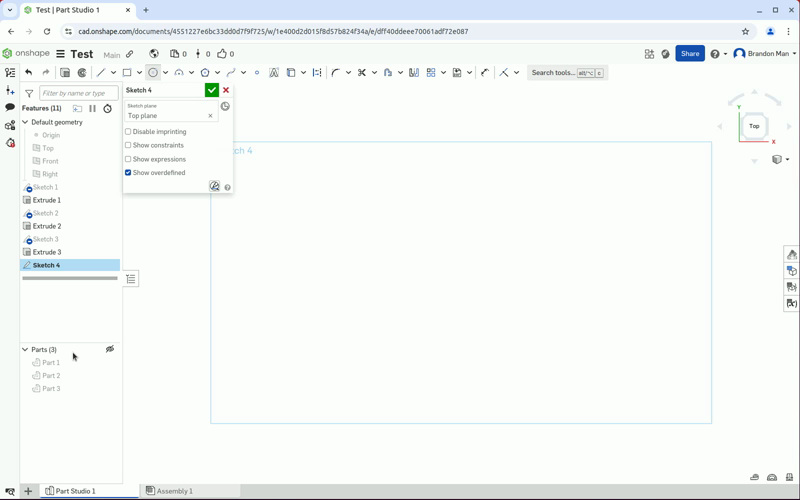
mouse_move(421, 282)
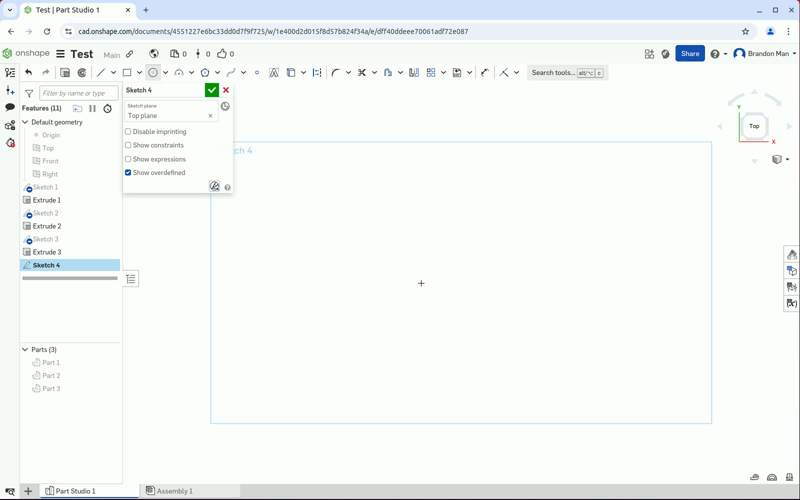
click(421, 282)
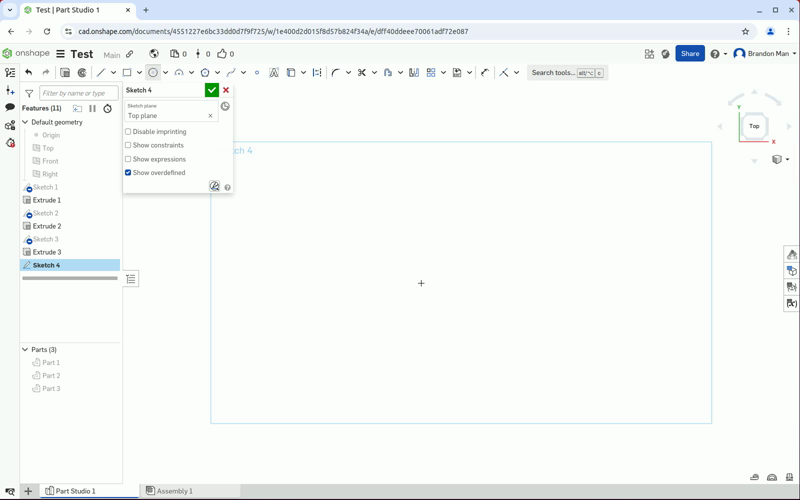
key_up(shift)
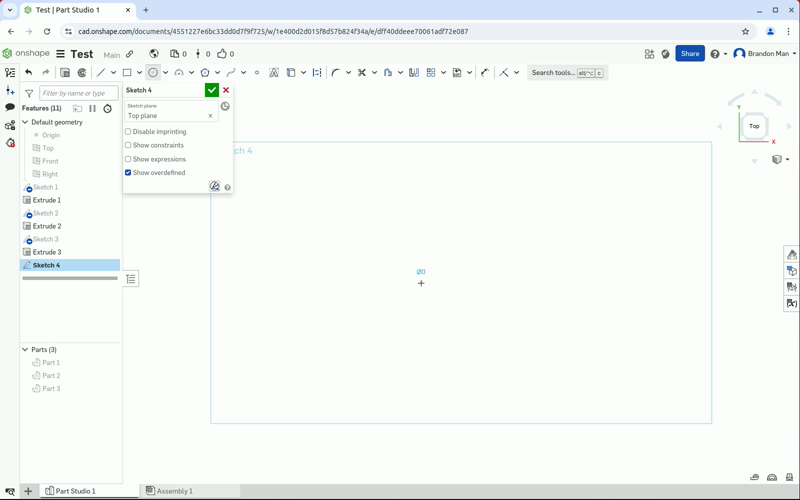
mouse_move(450, 282)
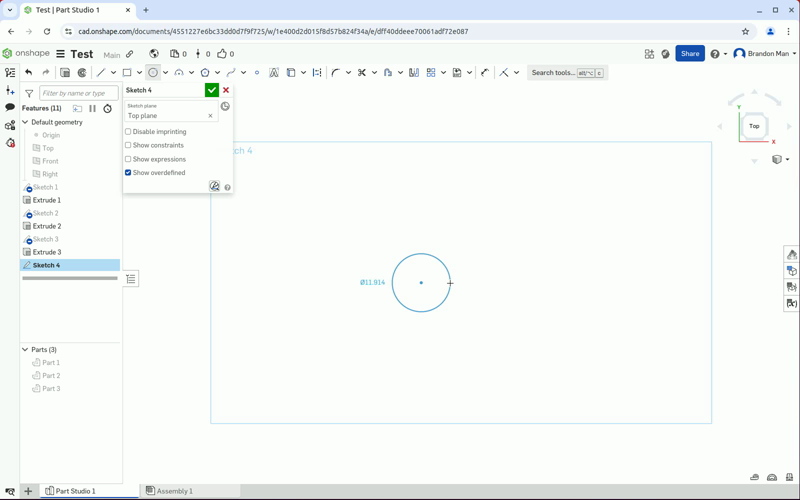
click(450, 282)
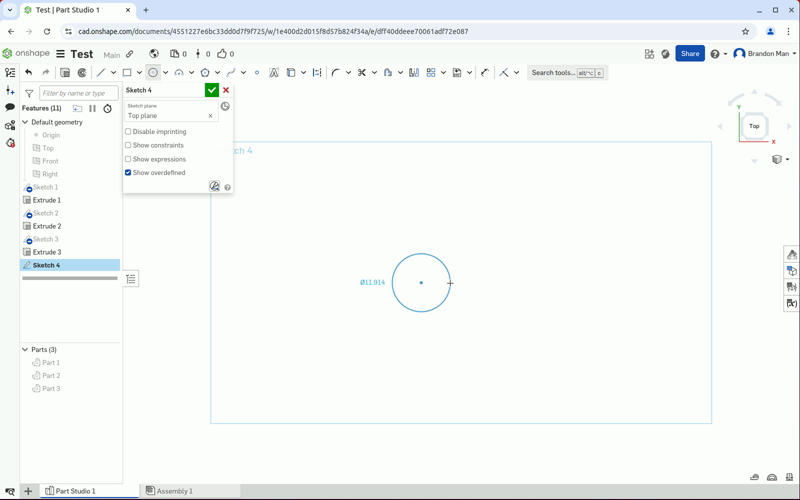
key(esc)
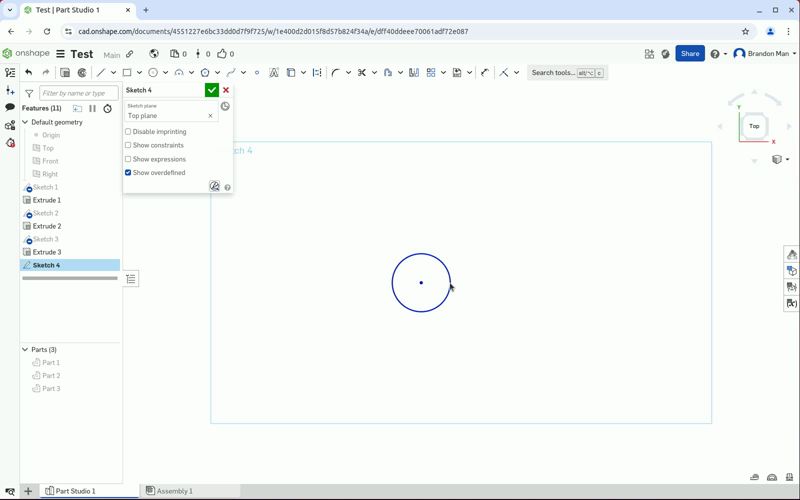
mouse_move(425, 261)
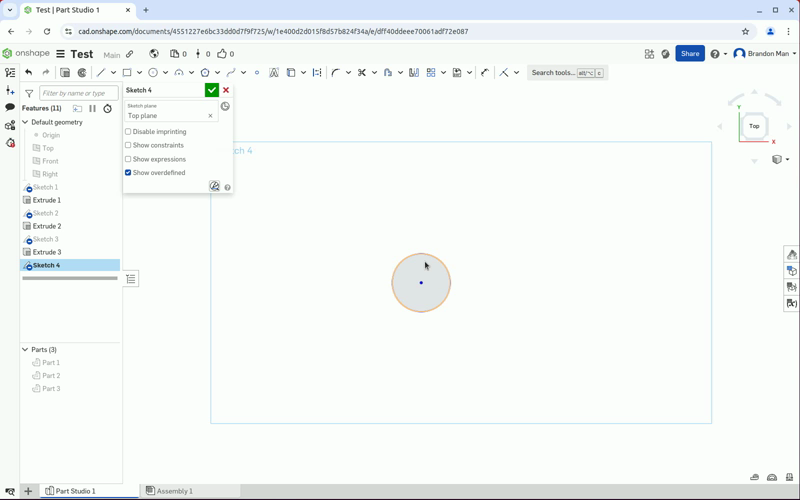
click(425, 261)
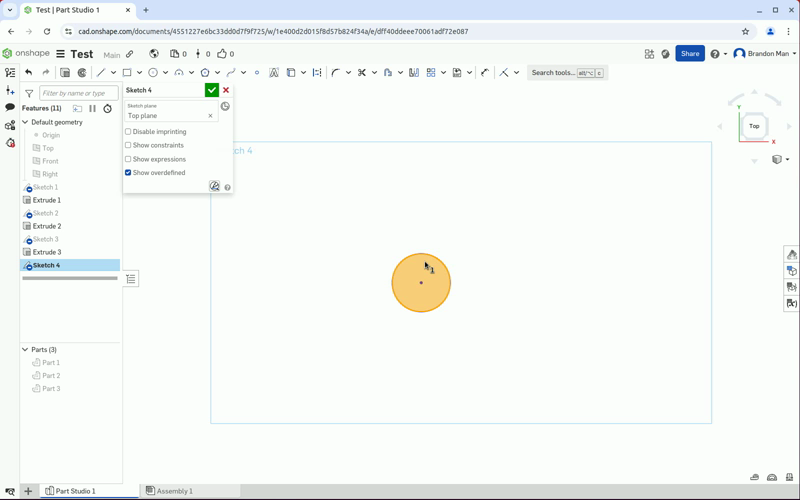
mouse_move(73, 352)
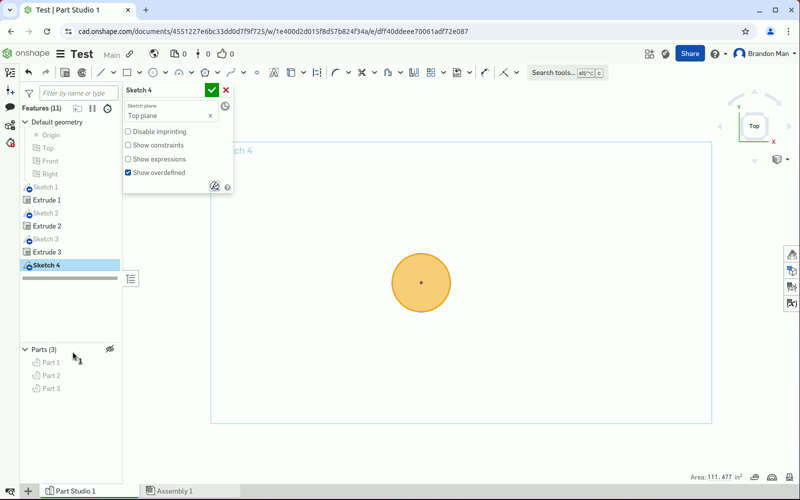
key(shift+y)
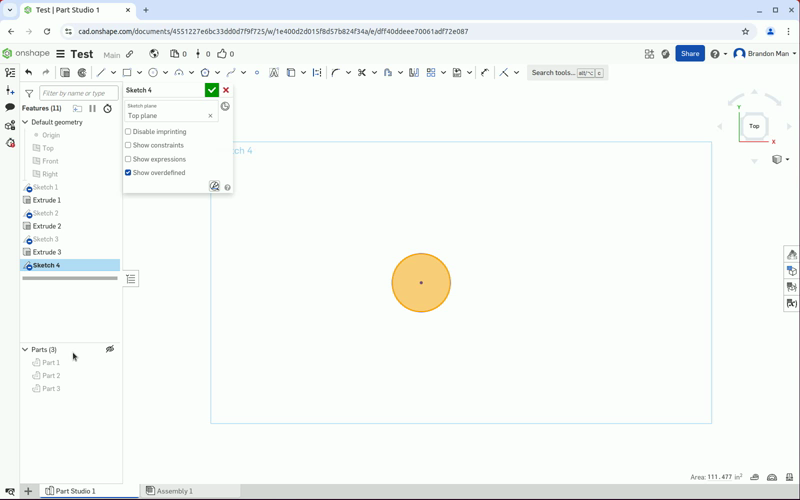
key(shift+e)
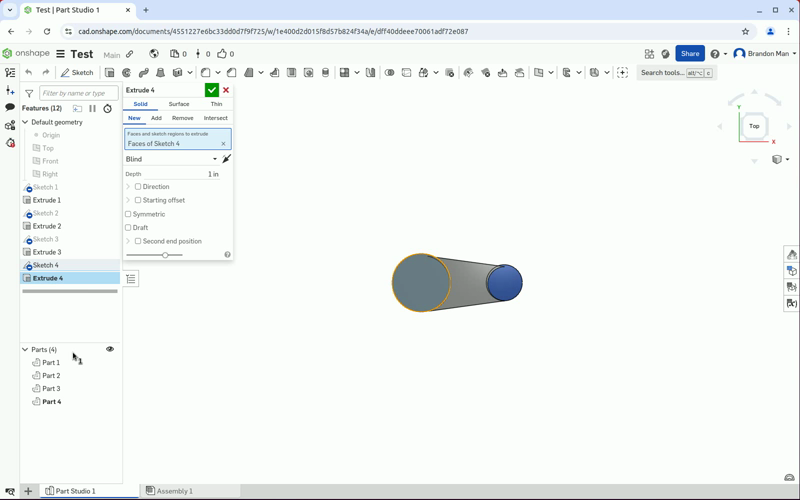
mouse_move(143, 106)
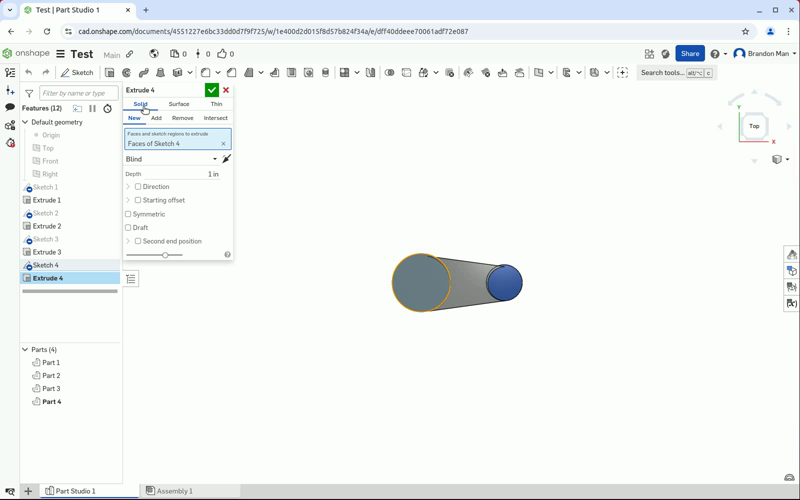
click(143, 106)
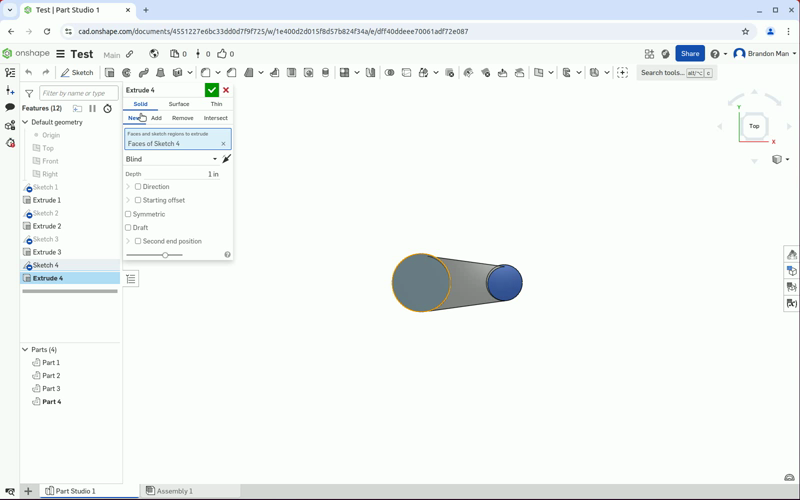
mouse_move(137, 120)
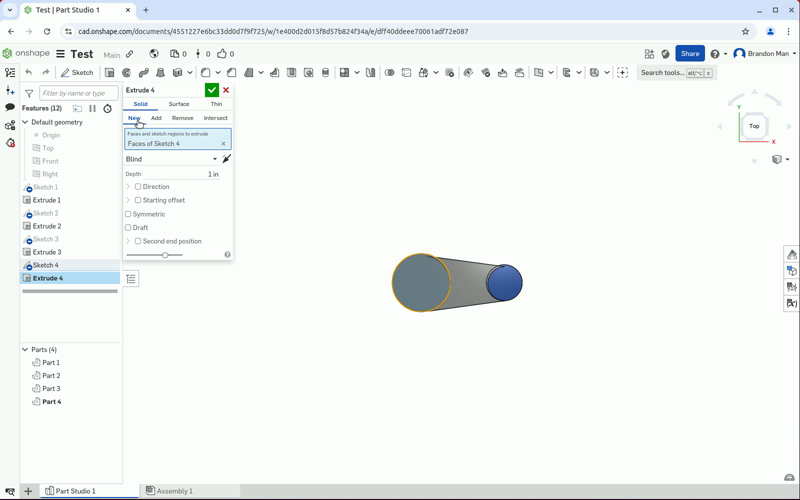
click(137, 120)
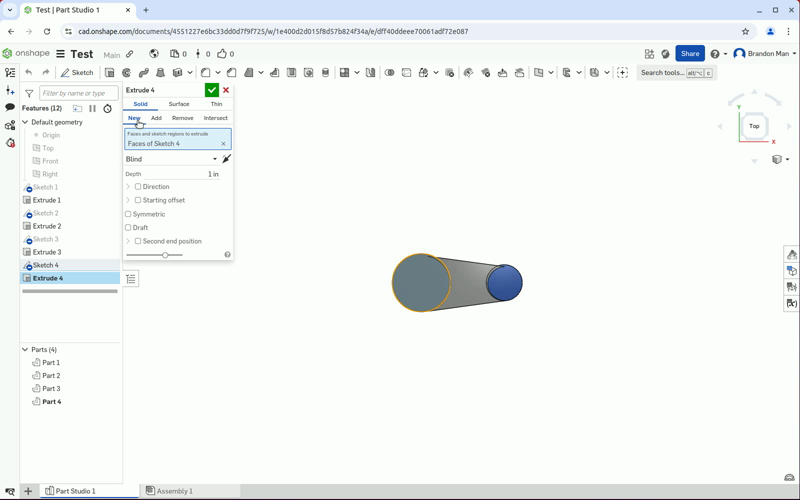
key(tab, 4)
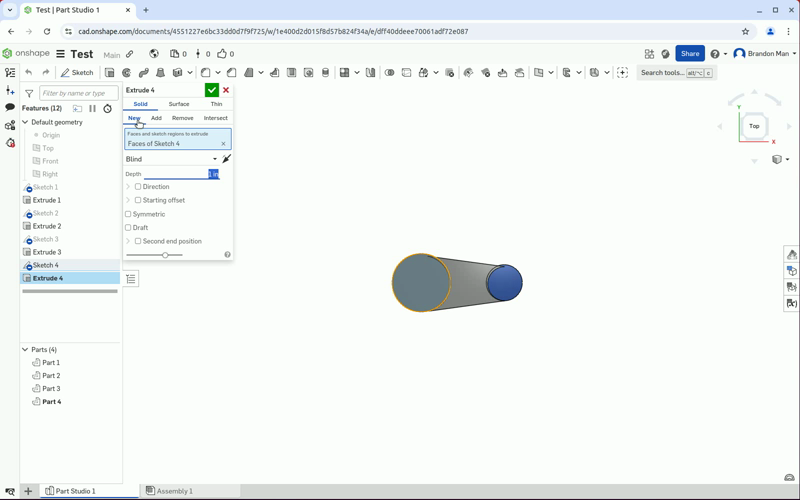
text(23.108)
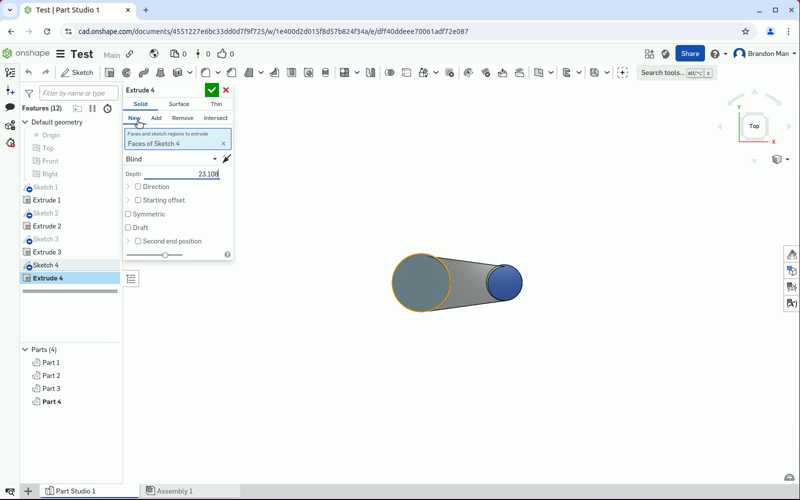
key(enter)
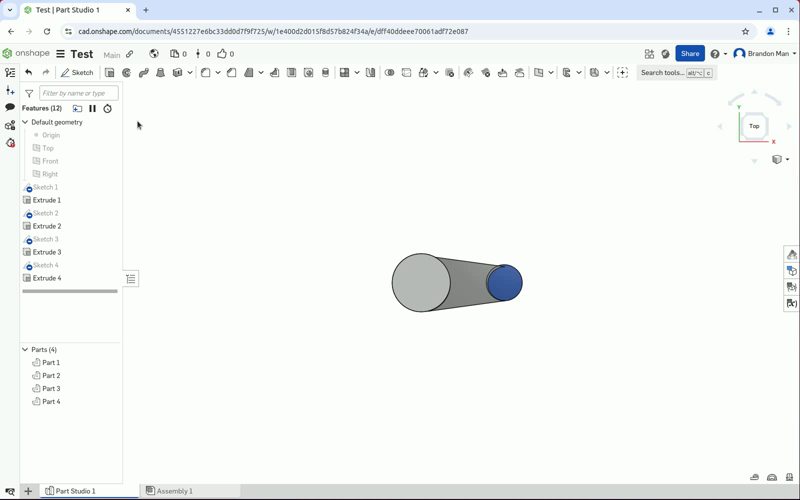
key(shift+h)
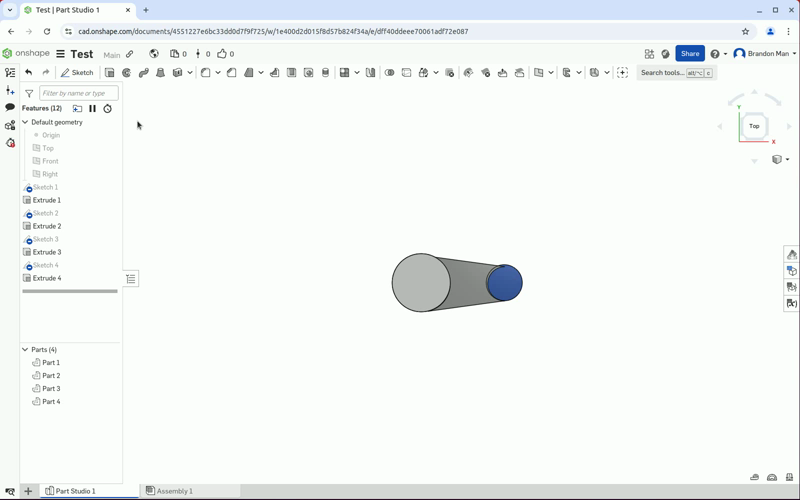
key(shift+h)
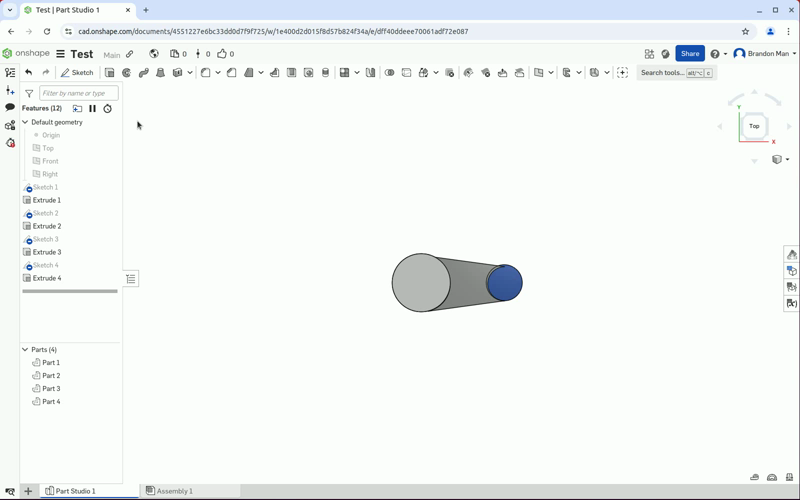
mouse_move(73, 189)
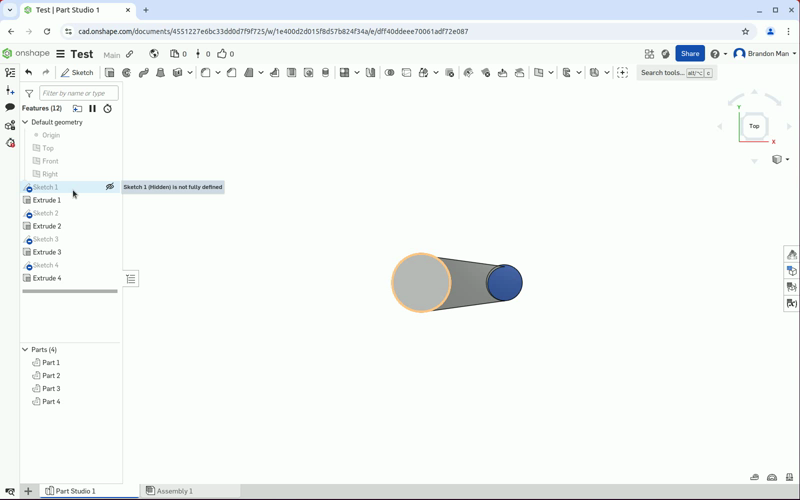
click(73, 189)
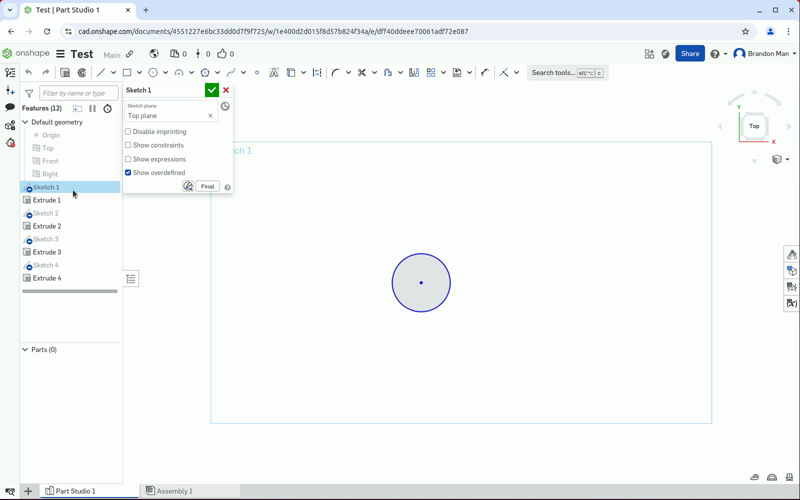
mouse_move(229, 92)
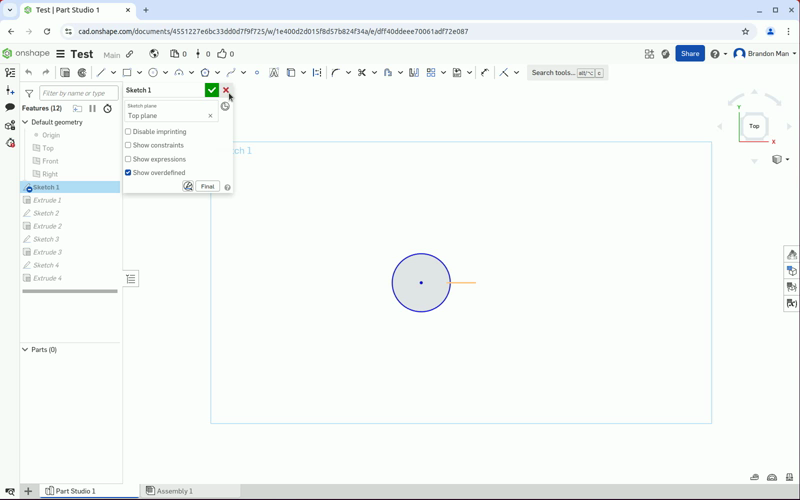
click(229, 92)
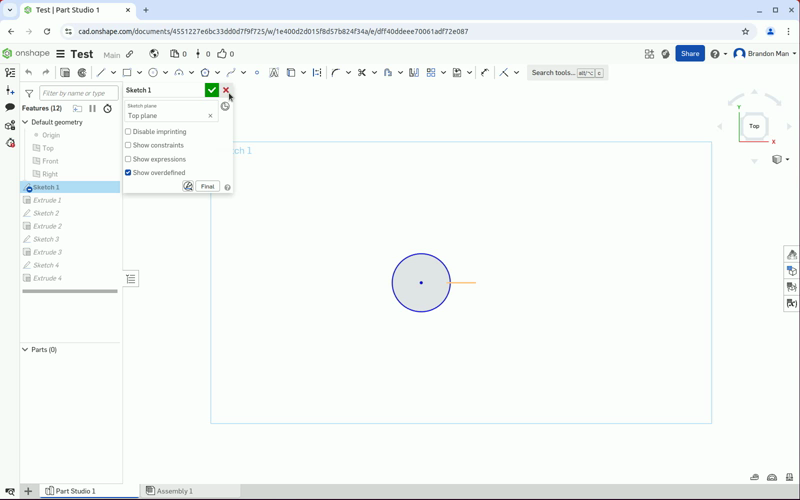
key(shift+s)
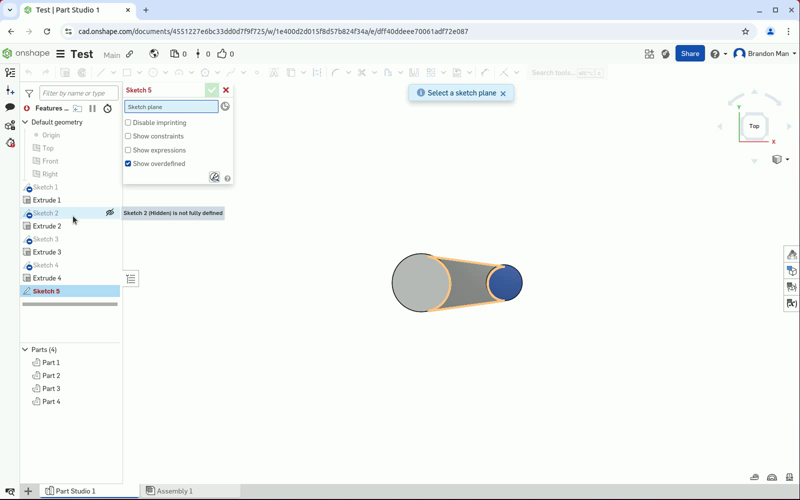
scroll(3)
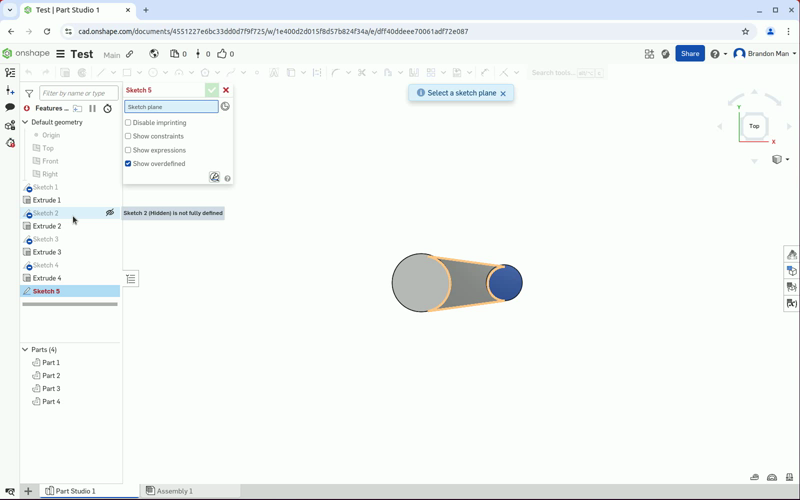
mouse_move(73, 150)
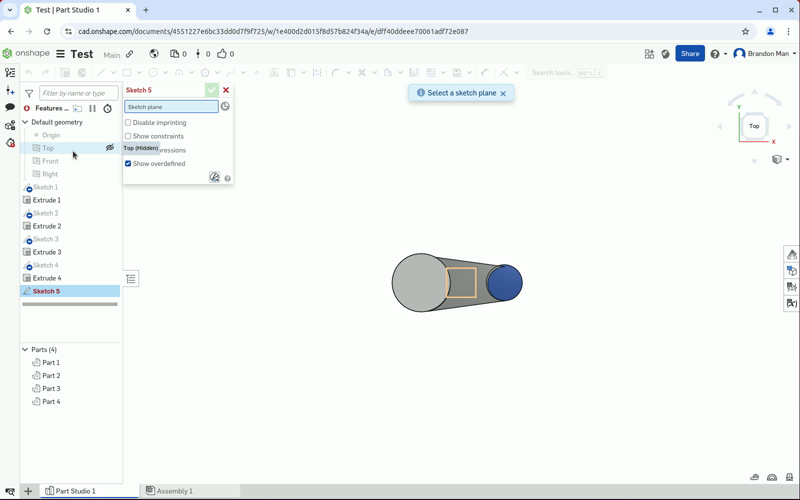
click(73, 150)
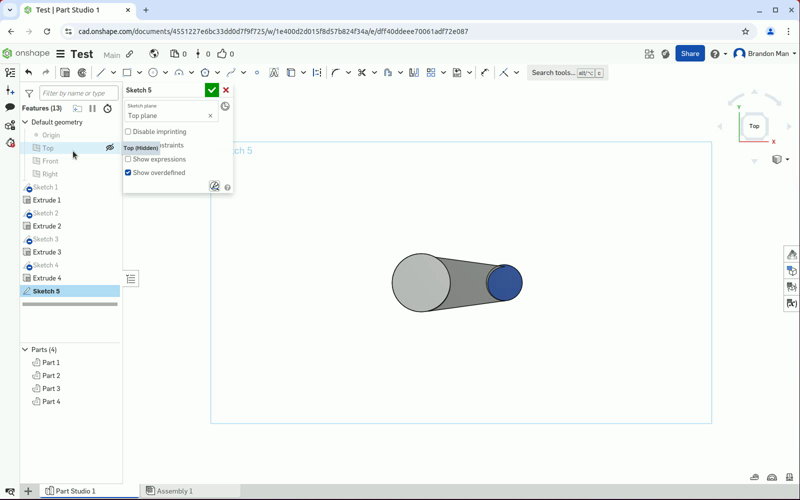
mouse_move(73, 352)
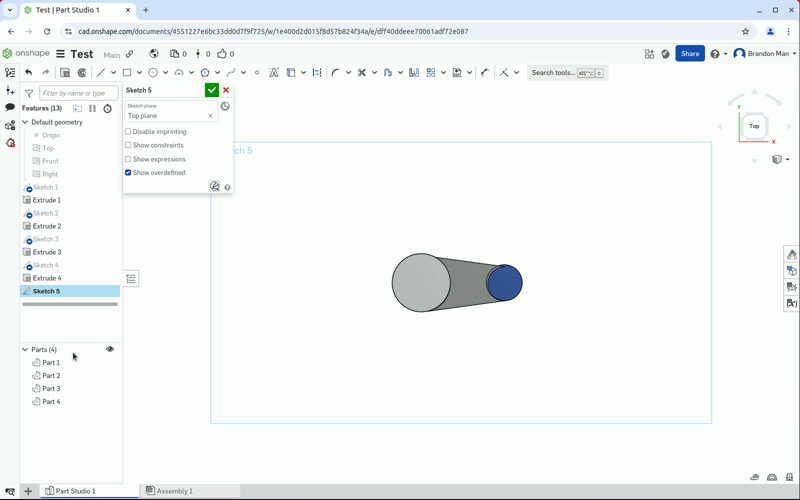
key(y)
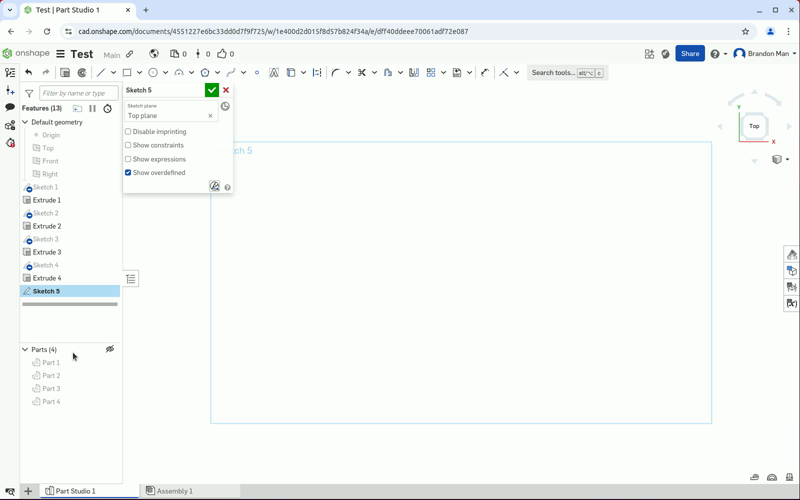
key(c)
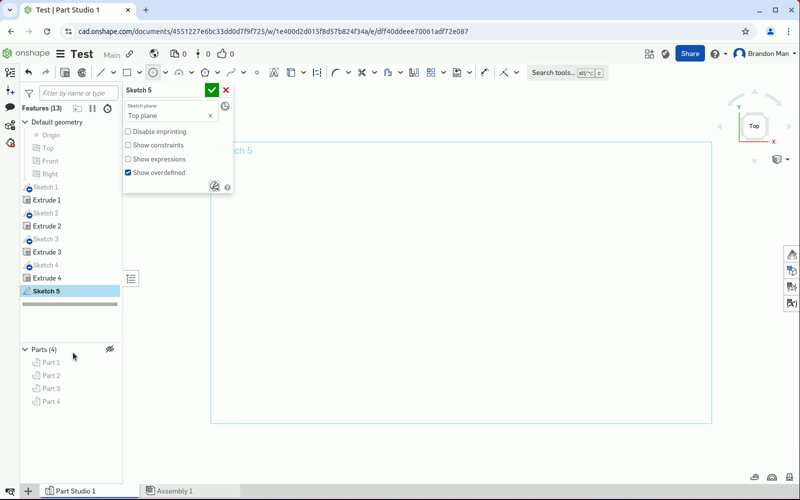
key_down(shift)
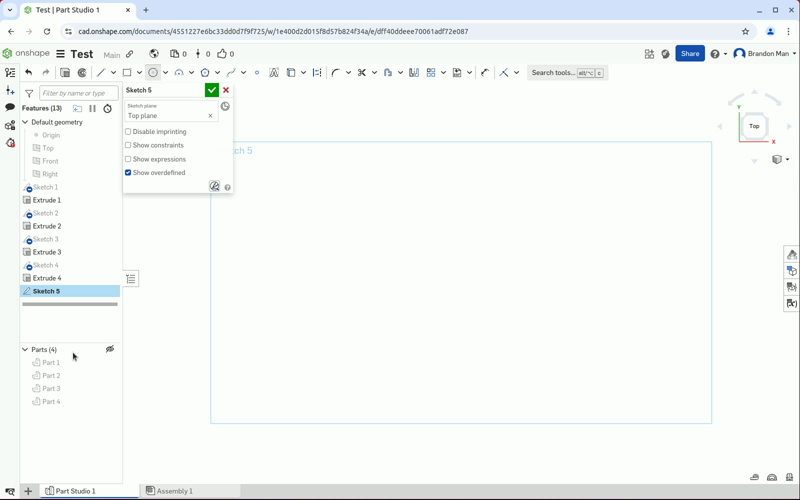
mouse_move(504, 282)
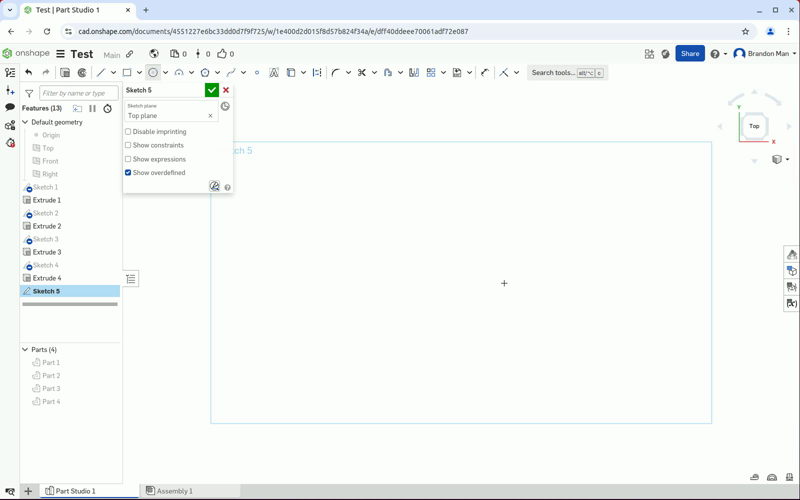
click(504, 282)
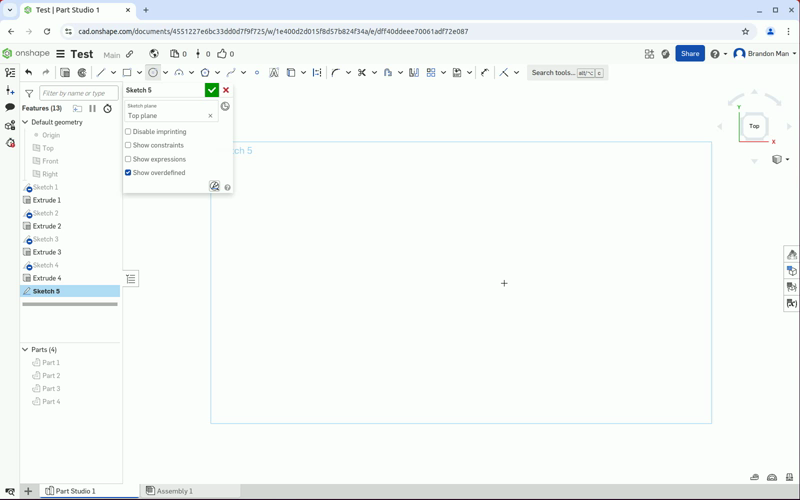
key_up(shift)
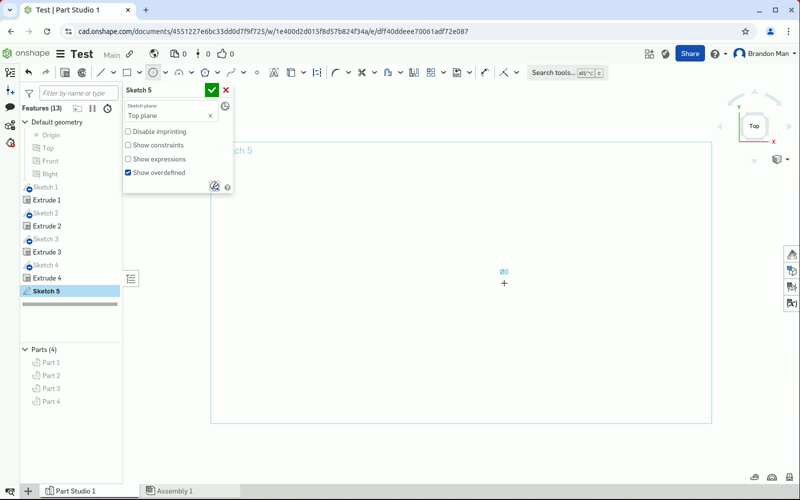
mouse_move(522, 282)
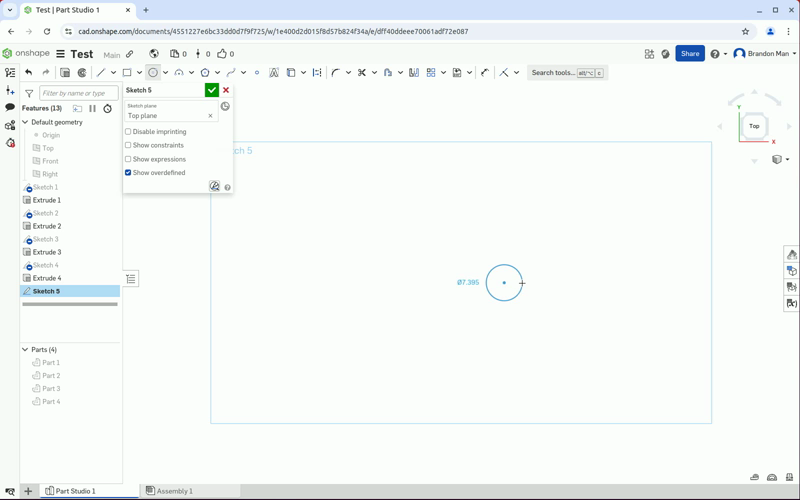
click(522, 282)
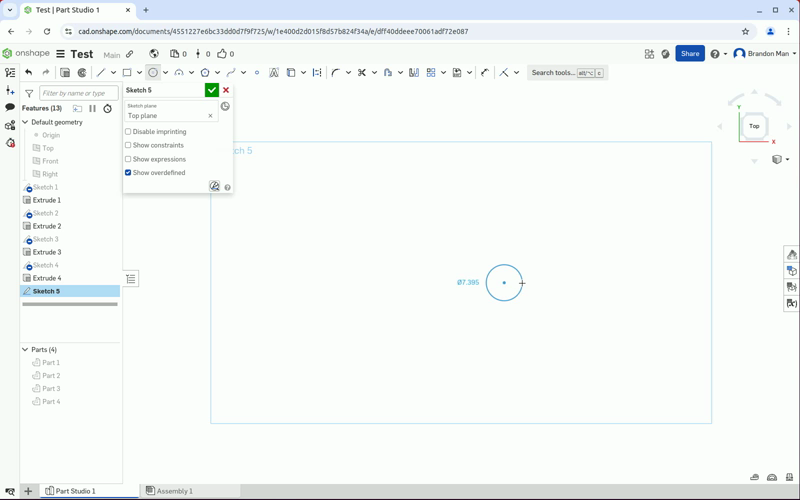
key(esc)
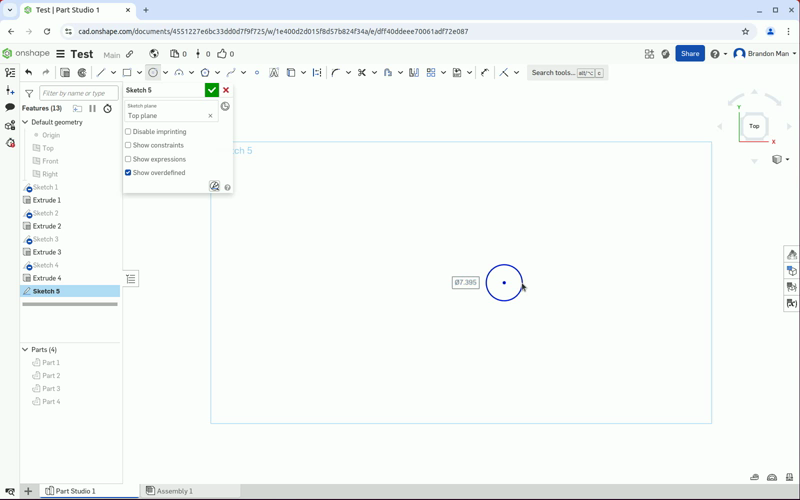
mouse_move(502, 282)
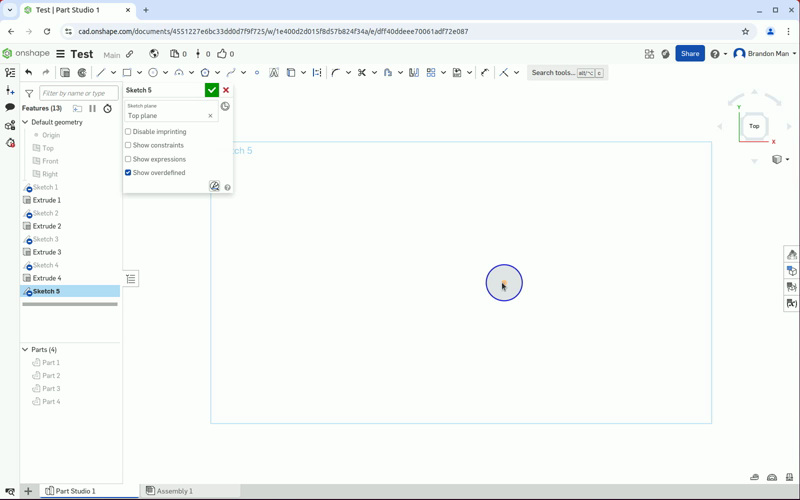
scroll(6)
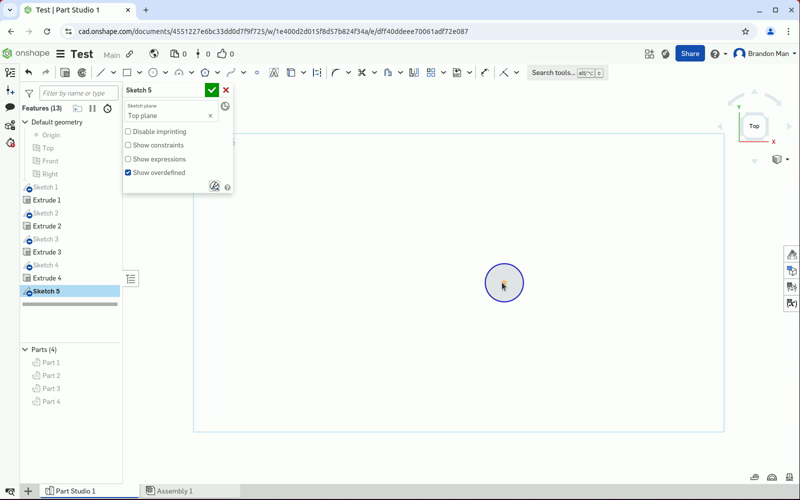
scroll(6)
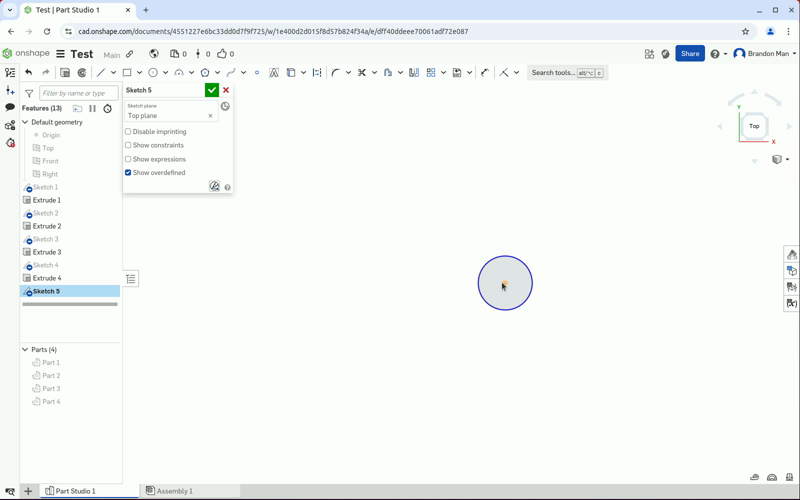
scroll(6)
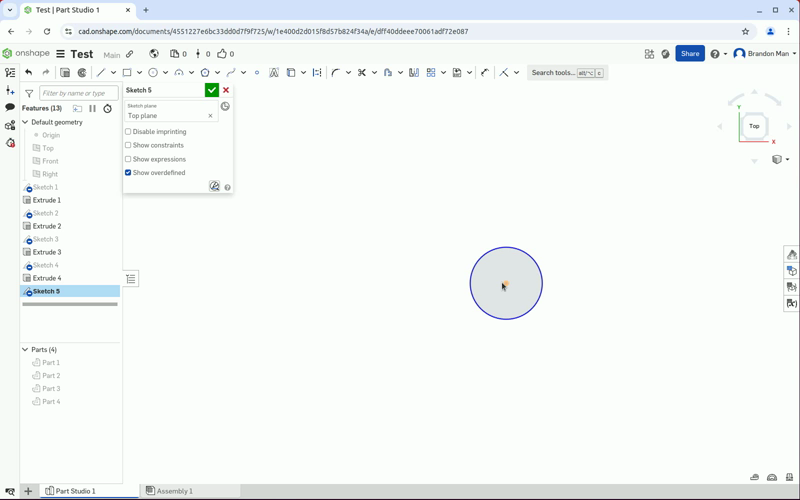
scroll(6)
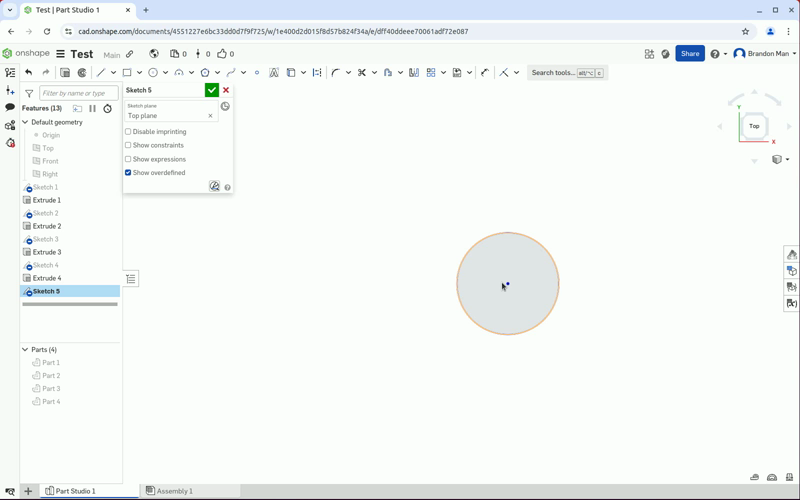
scroll(6)
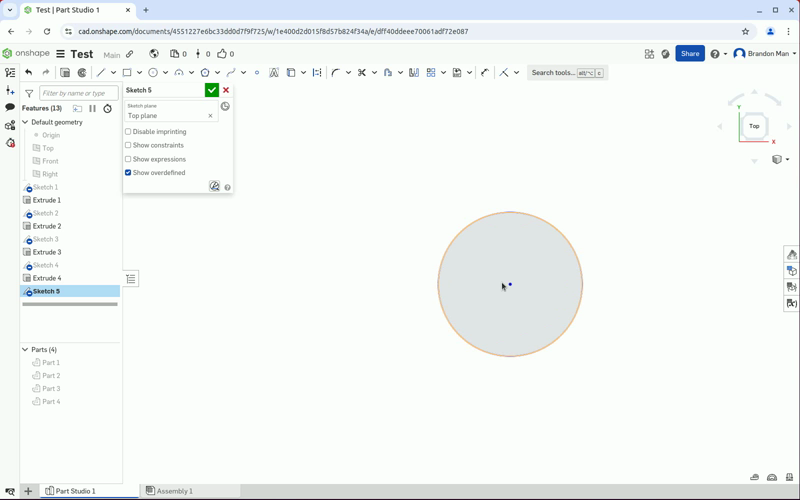
scroll(6)
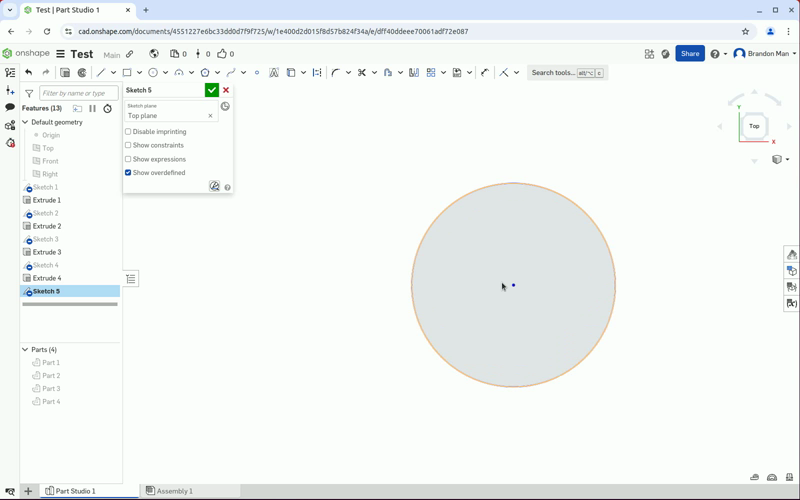
scroll(6)
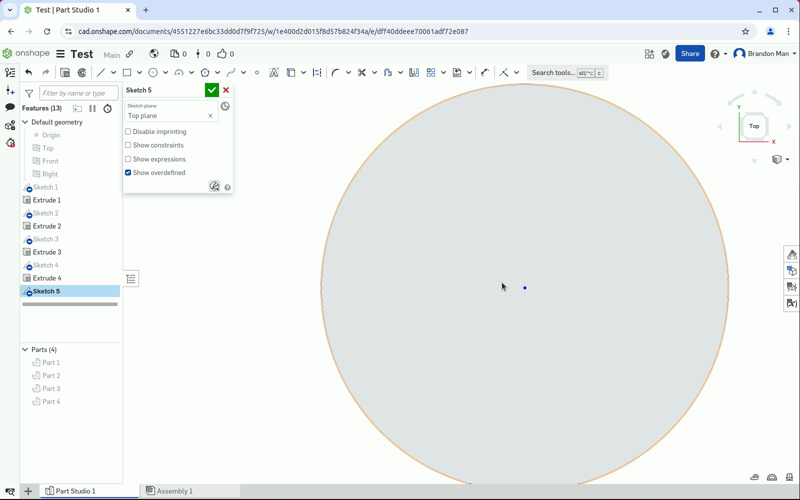
click(502, 282)
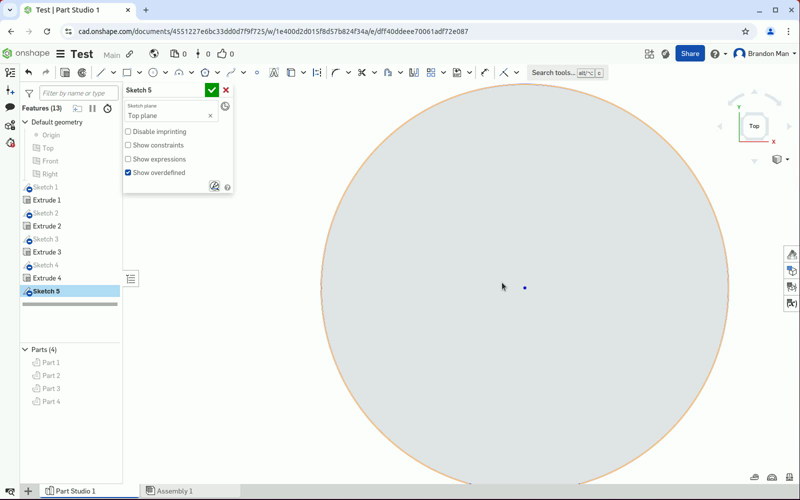
scroll(-6)
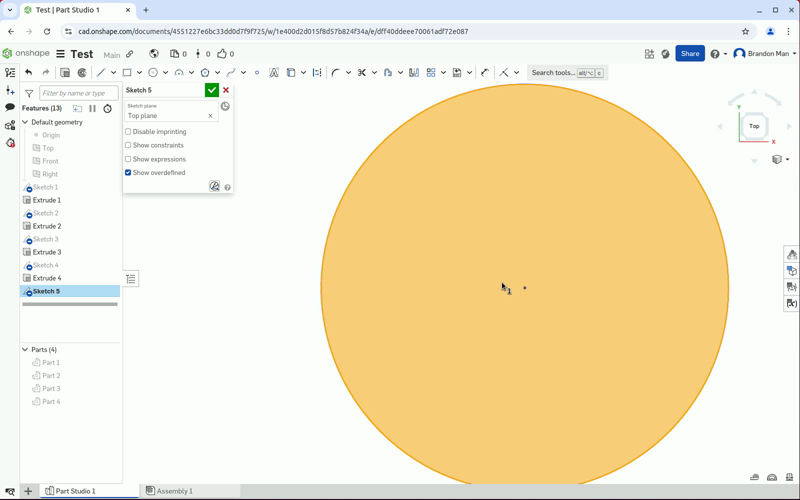
scroll(-6)
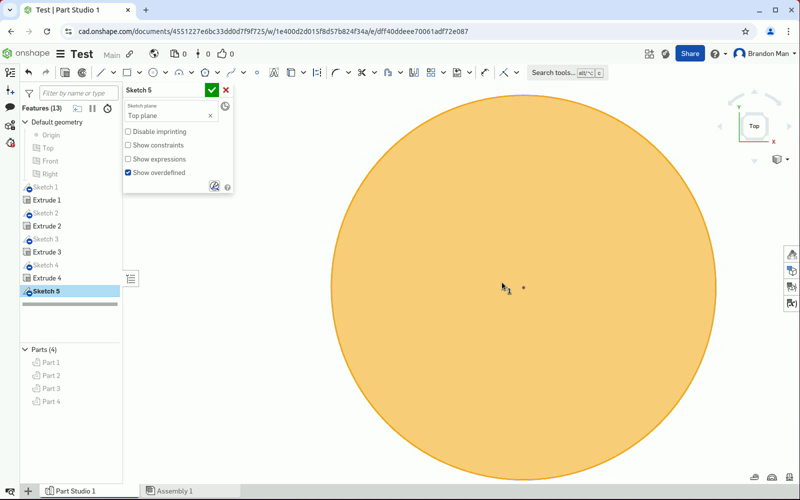
scroll(-6)
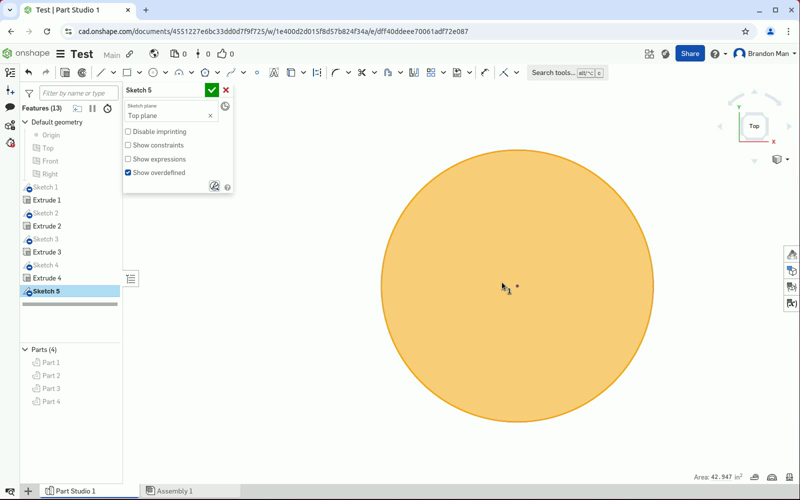
scroll(-6)
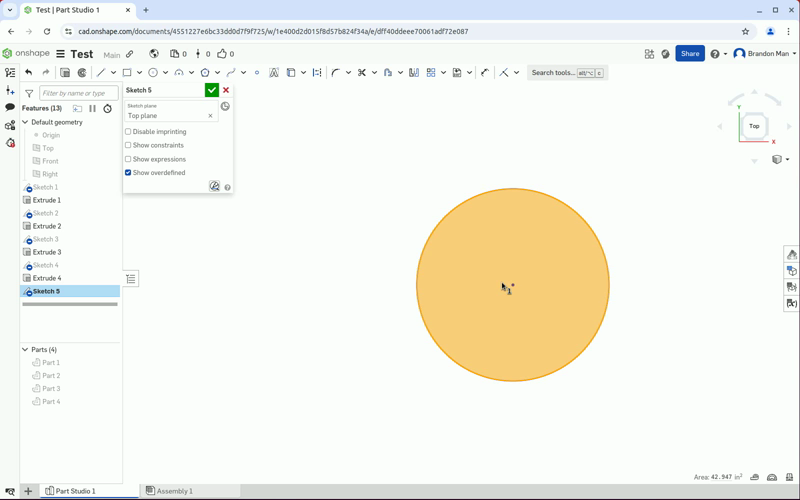
scroll(-6)
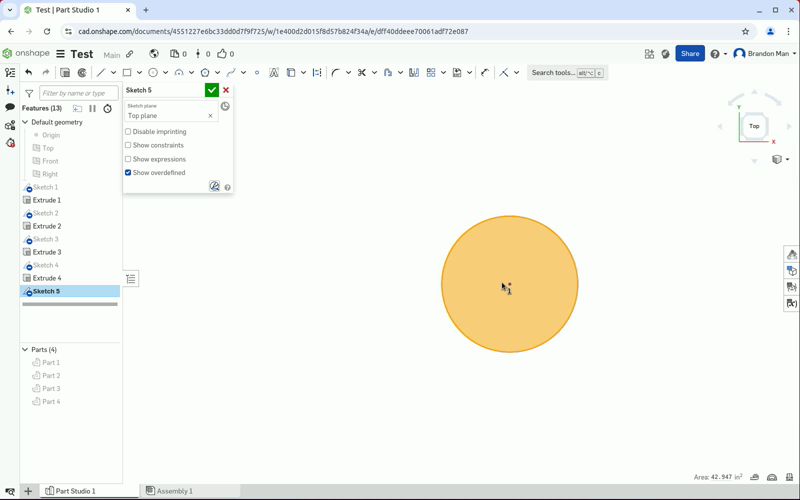
scroll(-6)
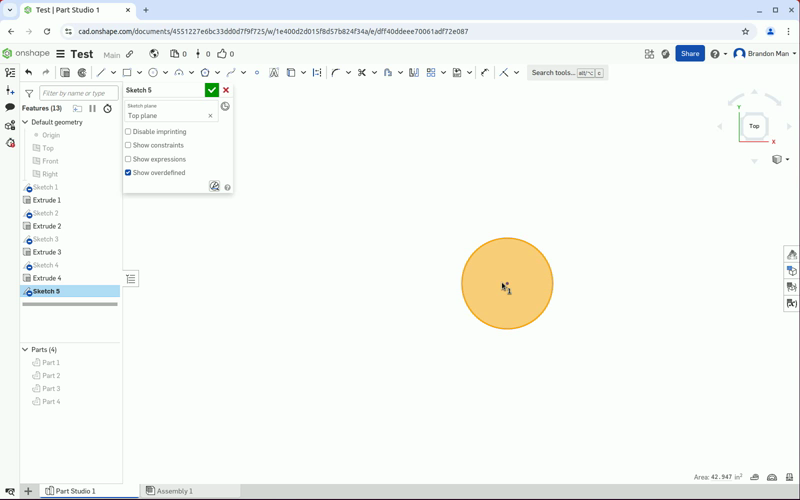
scroll(-6)
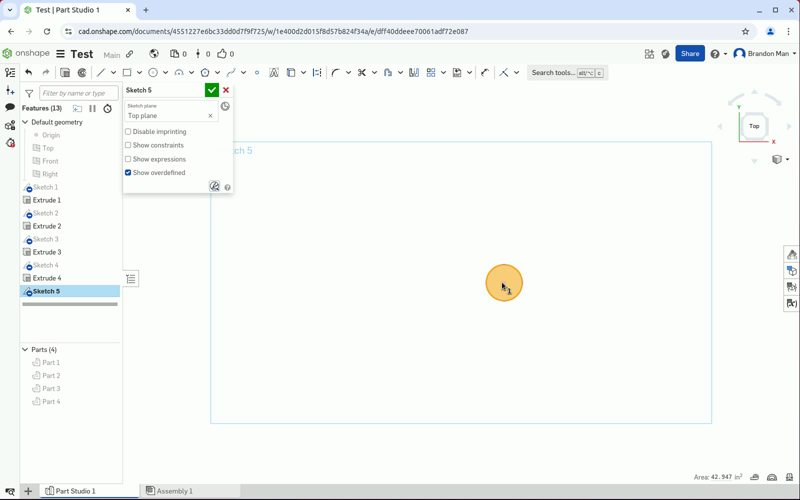
mouse_move(73, 352)
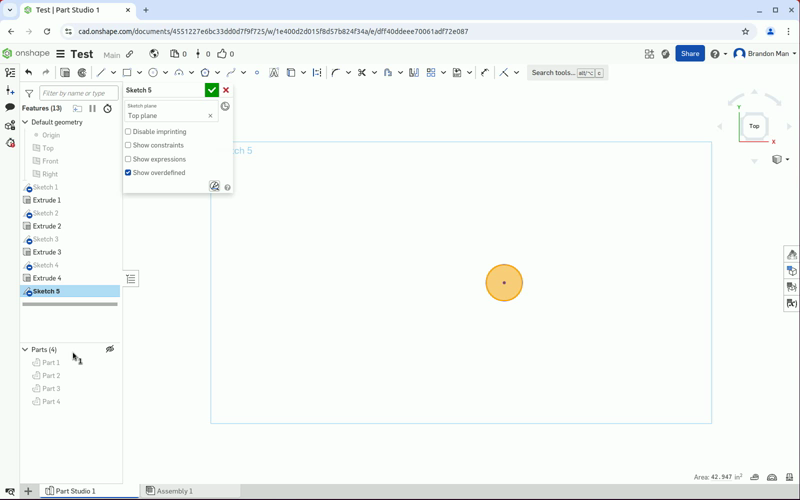
key(shift+y)
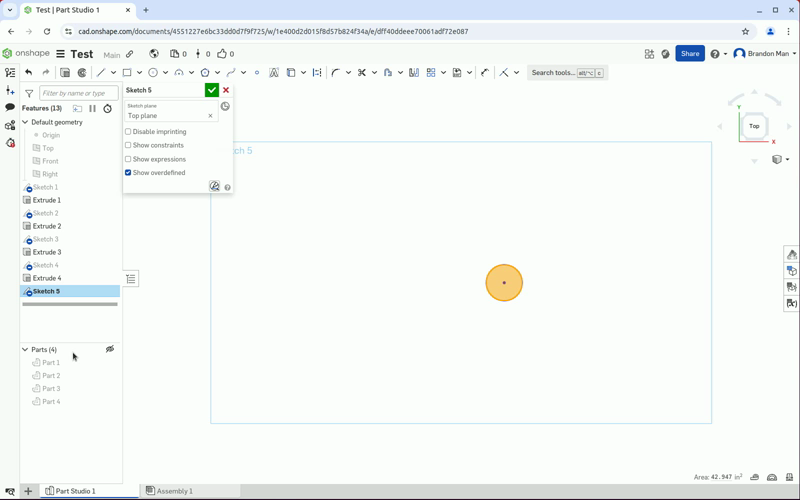
key(shift+e)
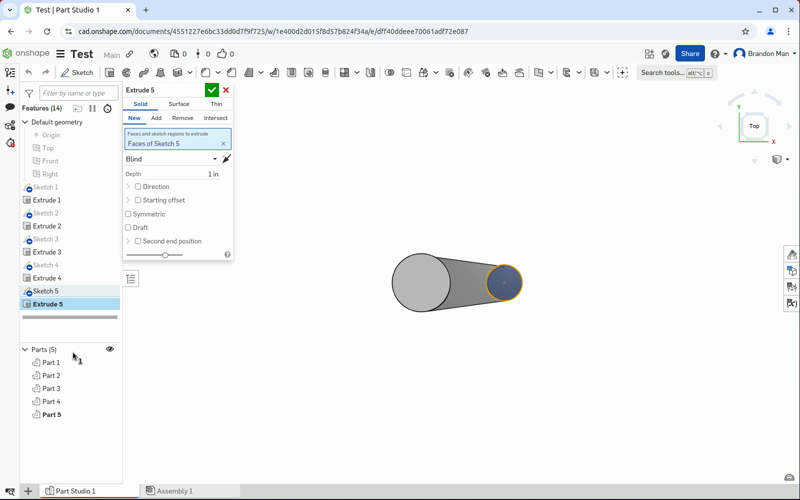
mouse_move(143, 106)
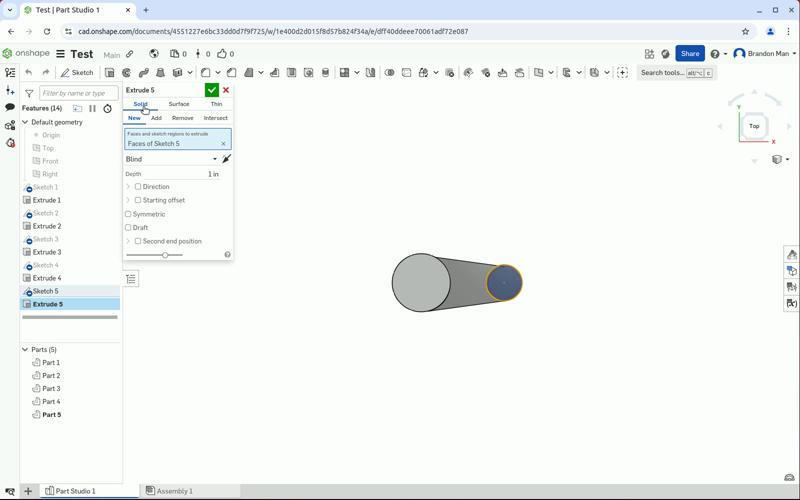
click(143, 106)
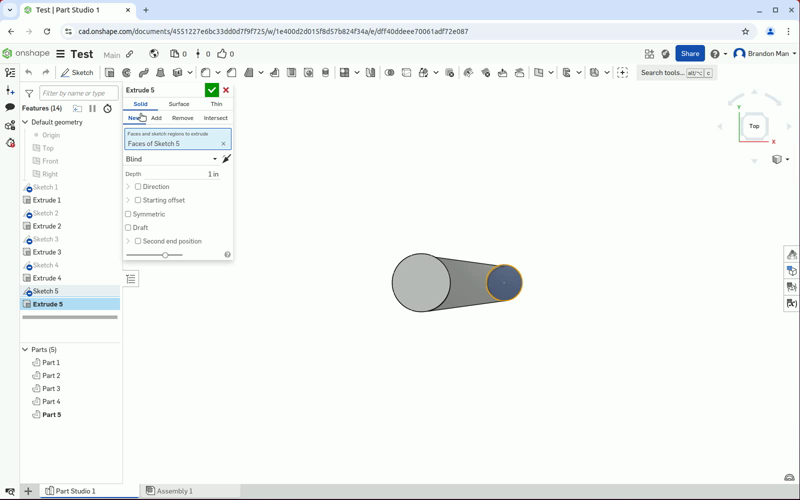
mouse_move(137, 120)
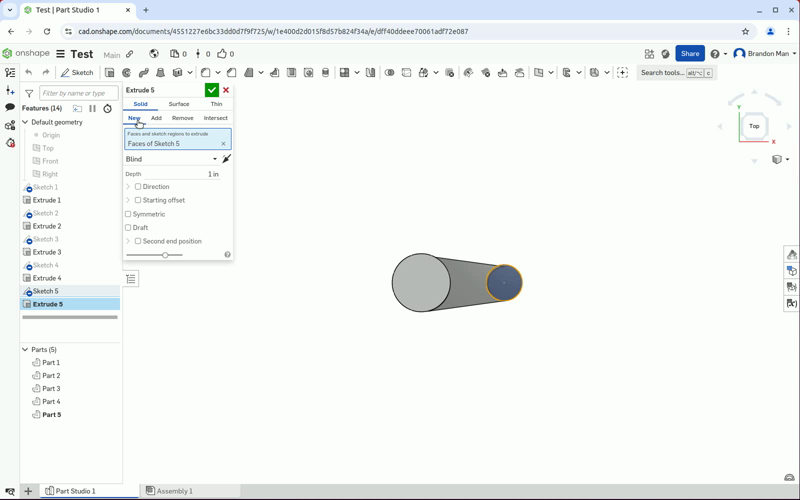
click(137, 120)
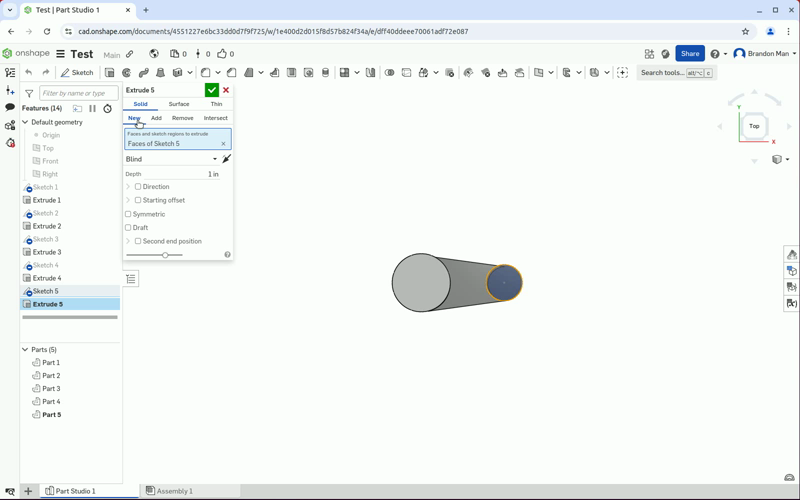
key(tab, 4)
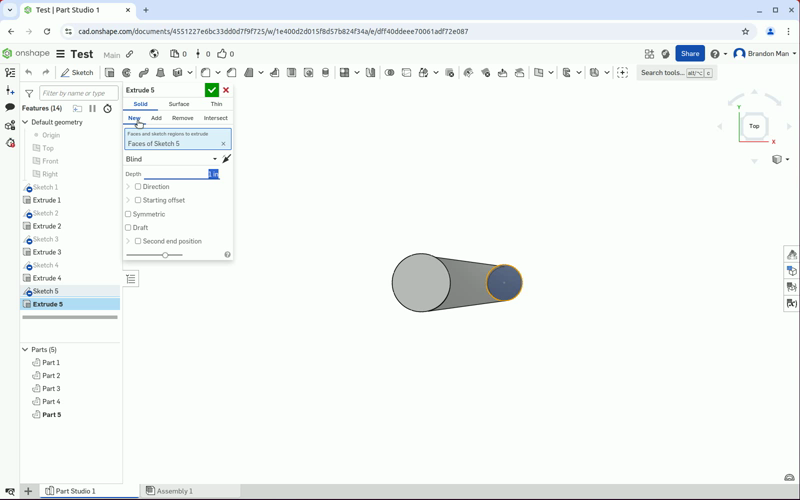
text(13.961)
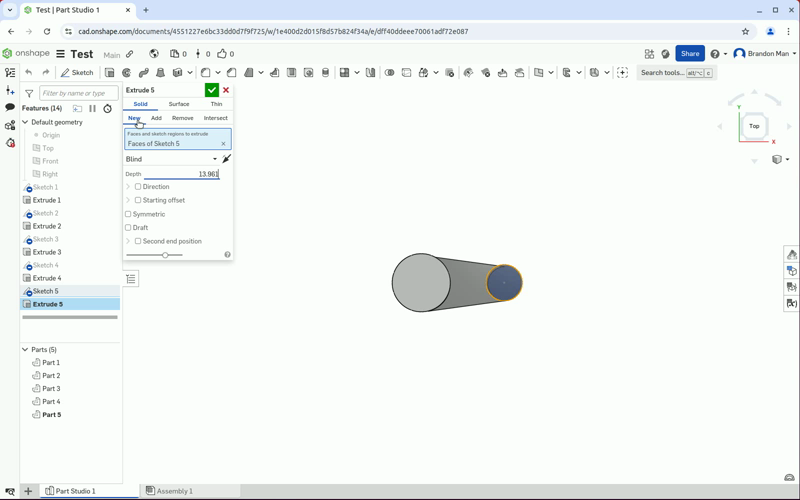
key(enter)
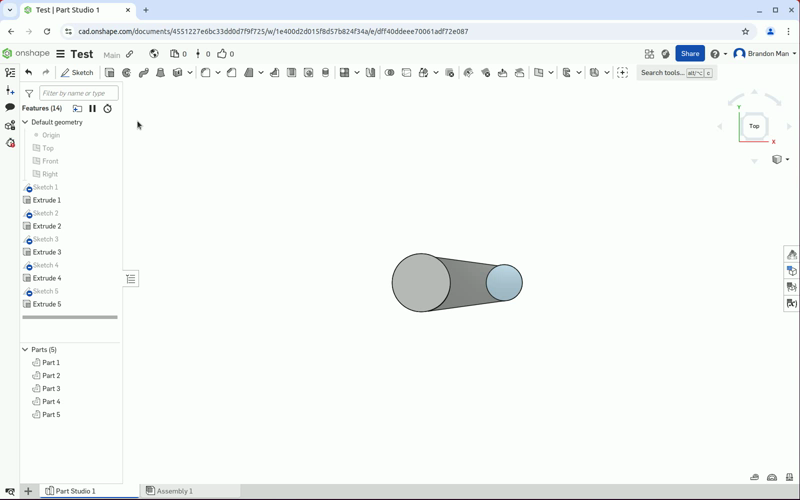
key(shift+h)
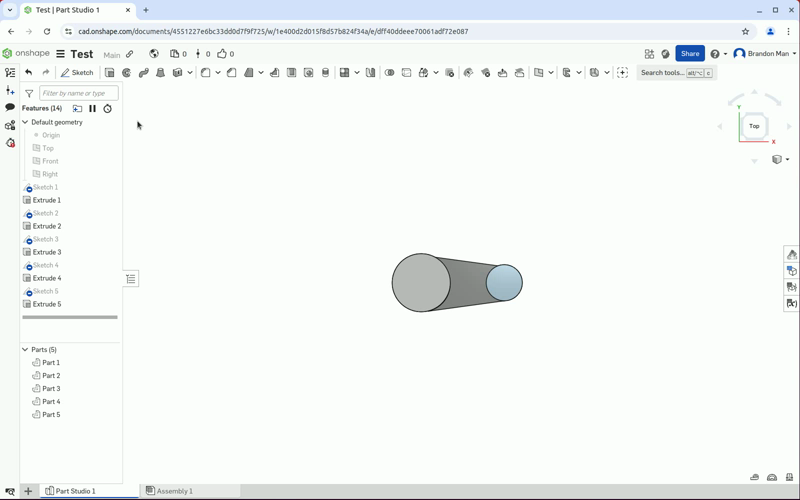
key(shift+h)
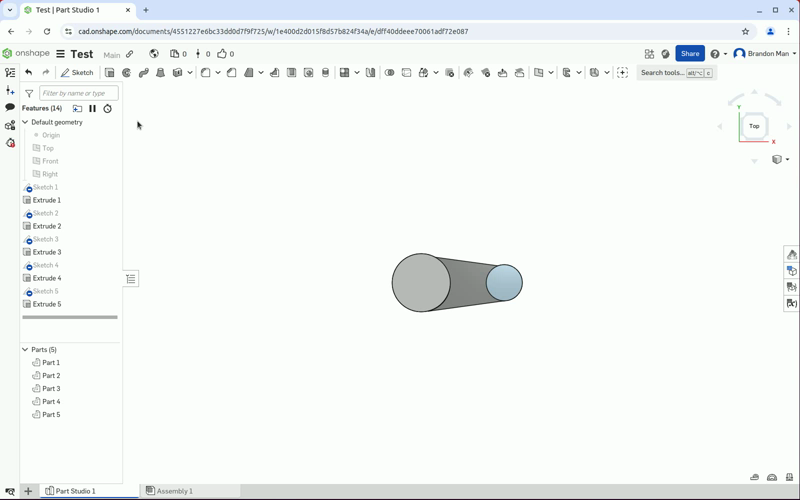
key(shift+7)
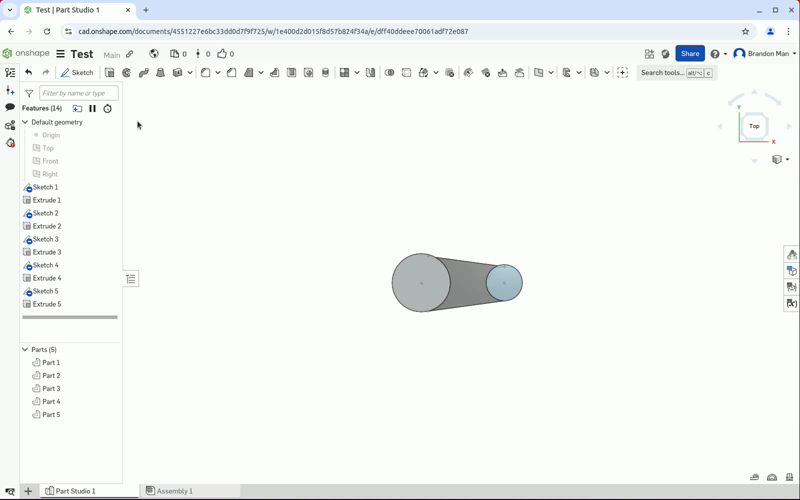
key(up, 3)
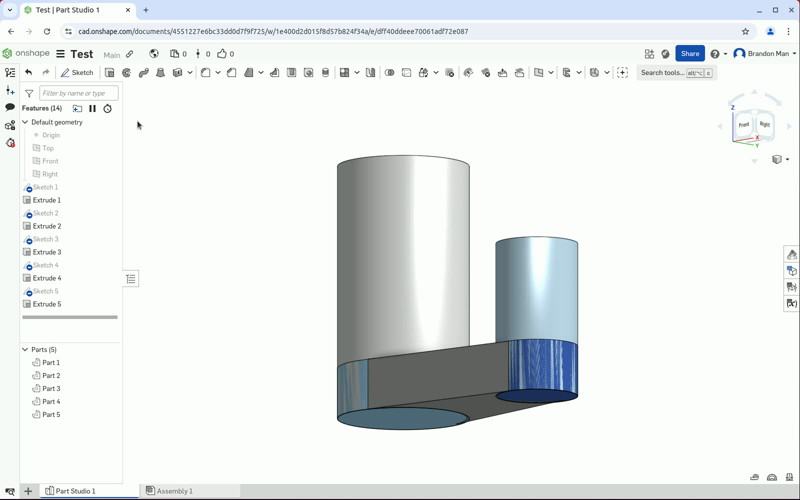
key(left, 3)
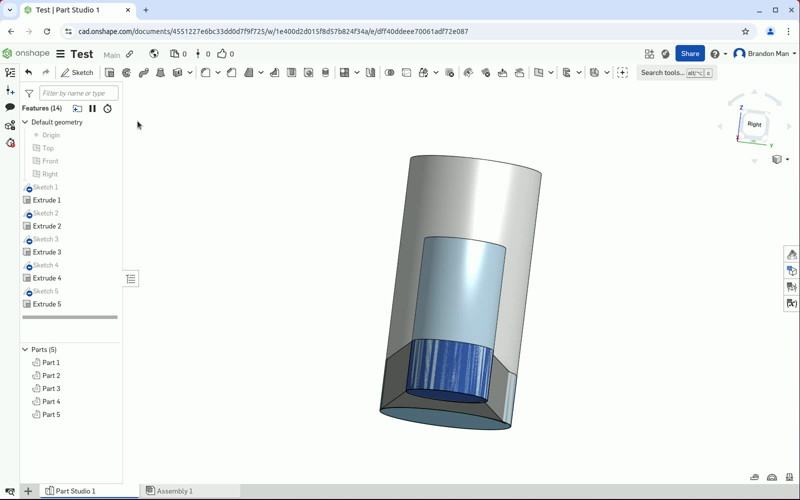
key(right, 3)
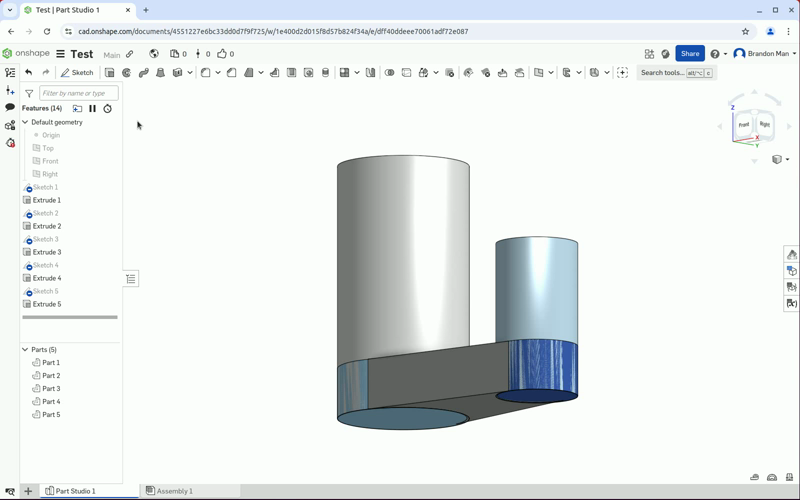
key(down, 3)
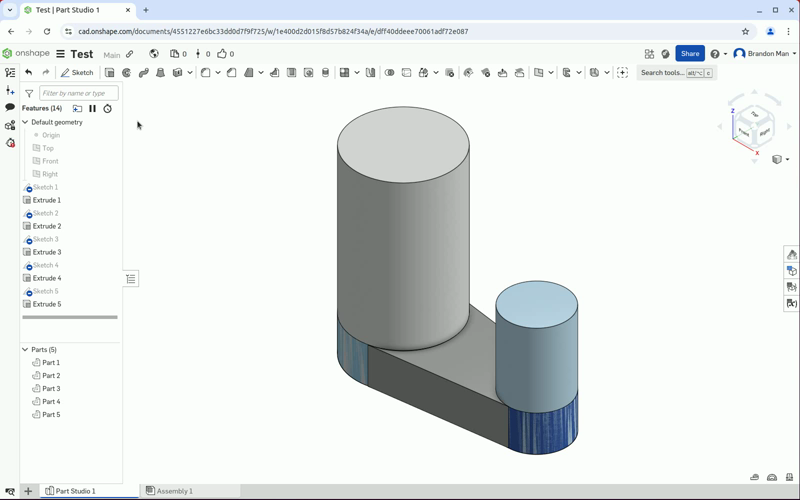
mouse_move(73, 189)
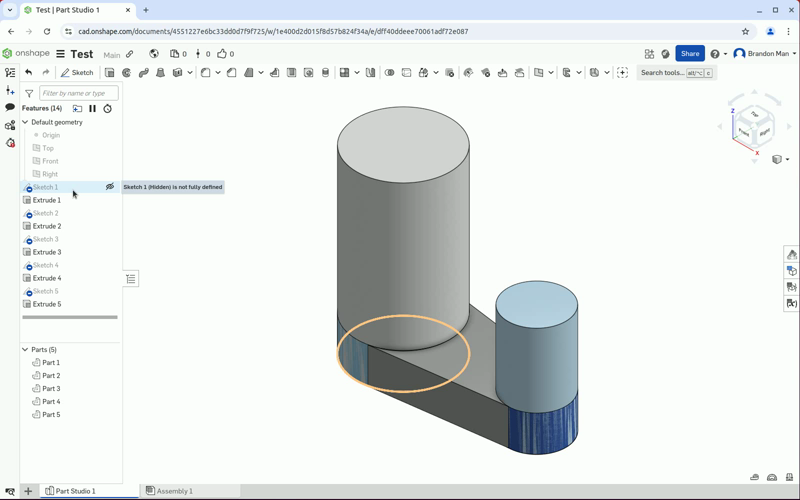
click(73, 189)